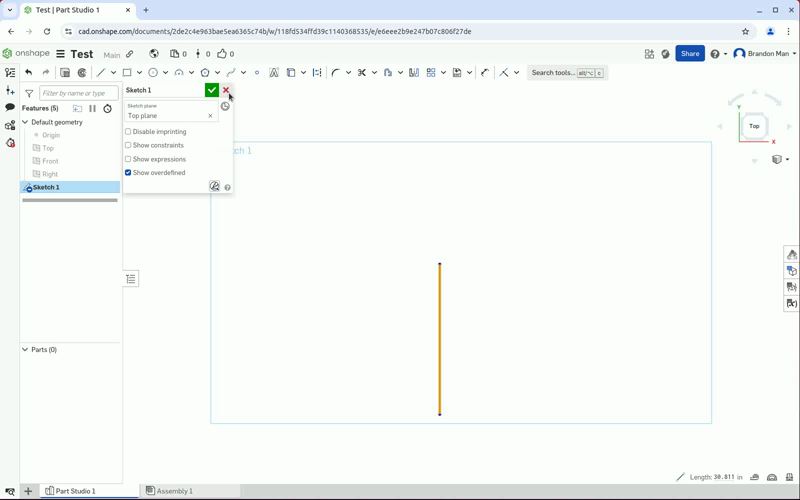
key(shift+h)
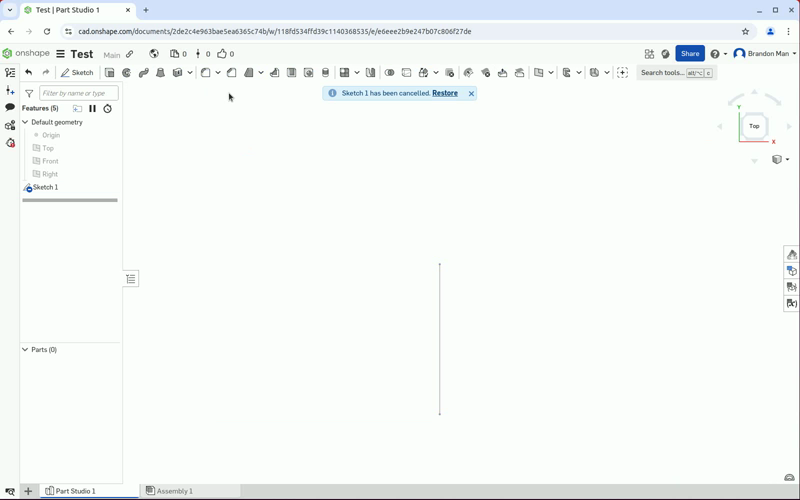
key(shift+s)
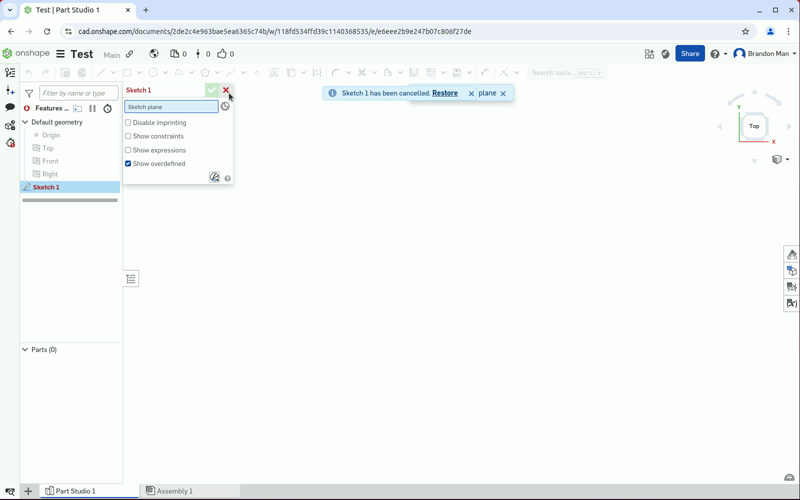
mouse_move(73, 150)
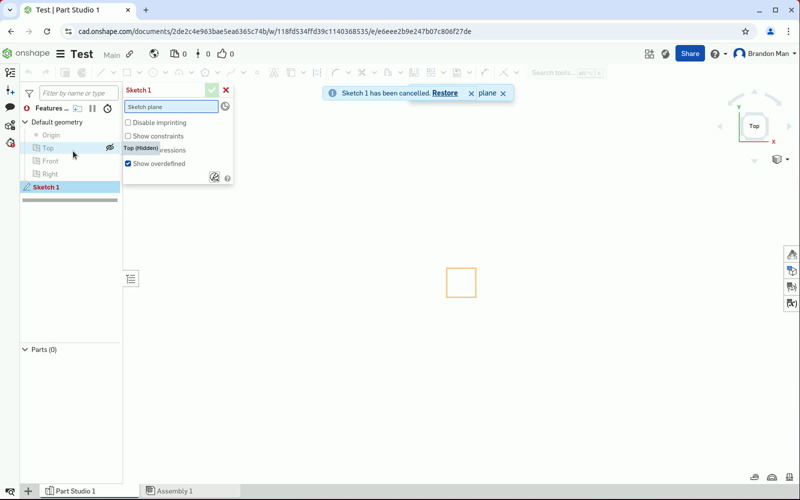
click(73, 150)
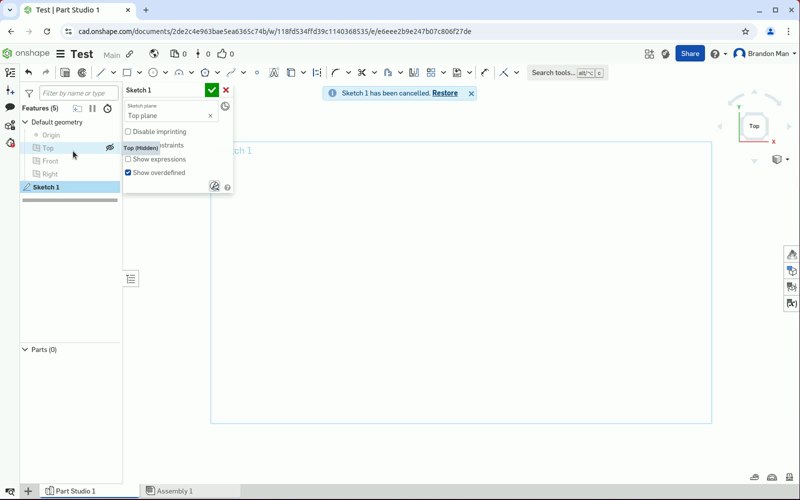
mouse_move(73, 352)
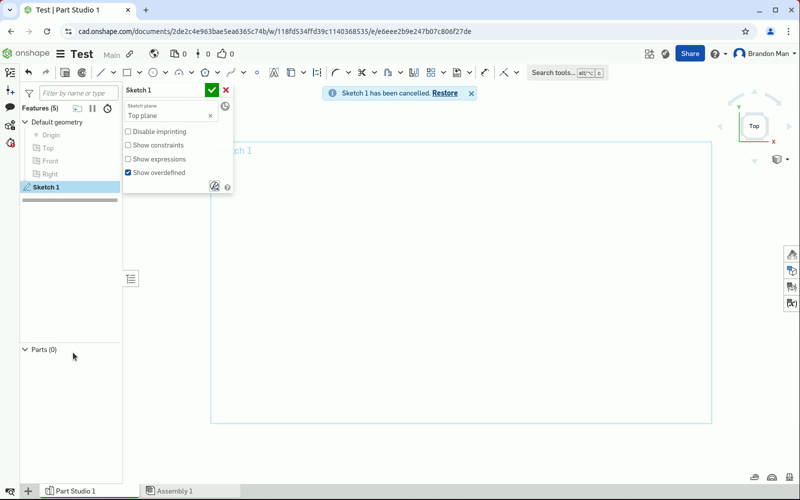
key(y)
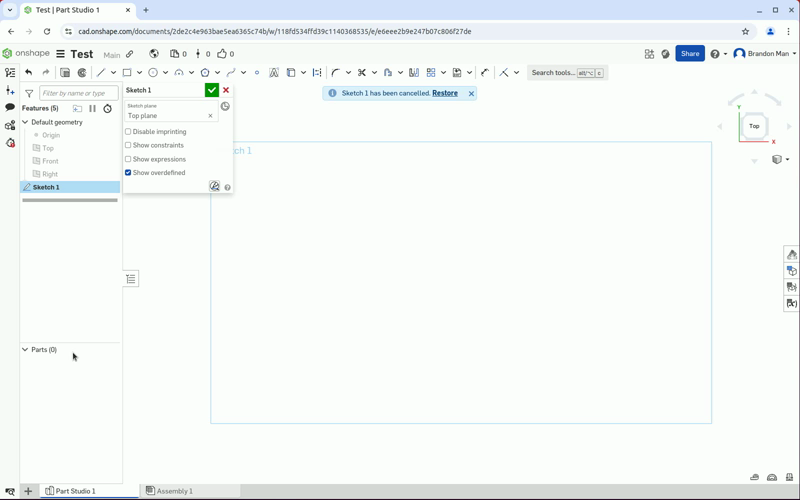
key(l)
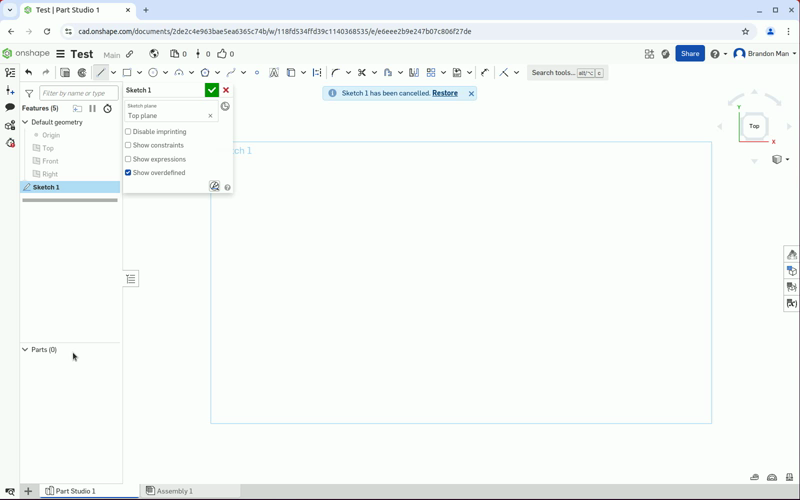
key_down(shift)
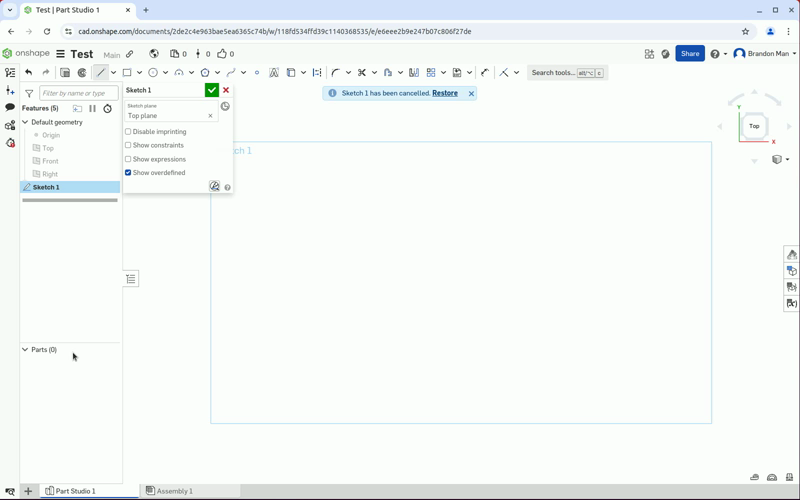
mouse_move(348, 226)
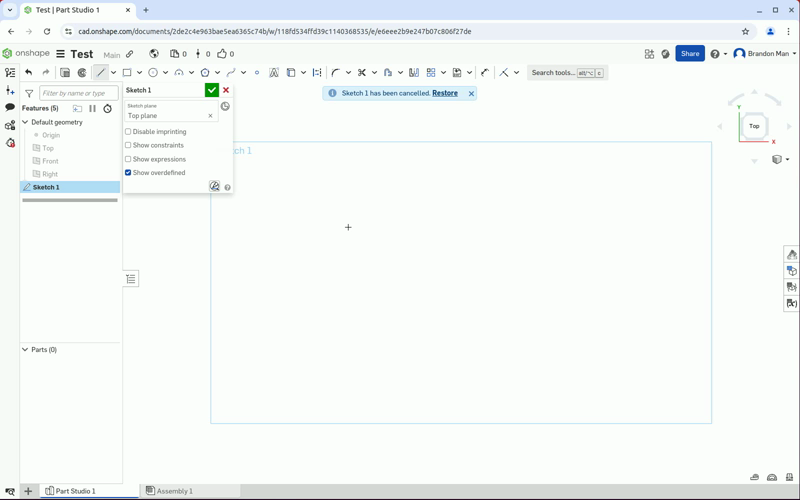
click(348, 226)
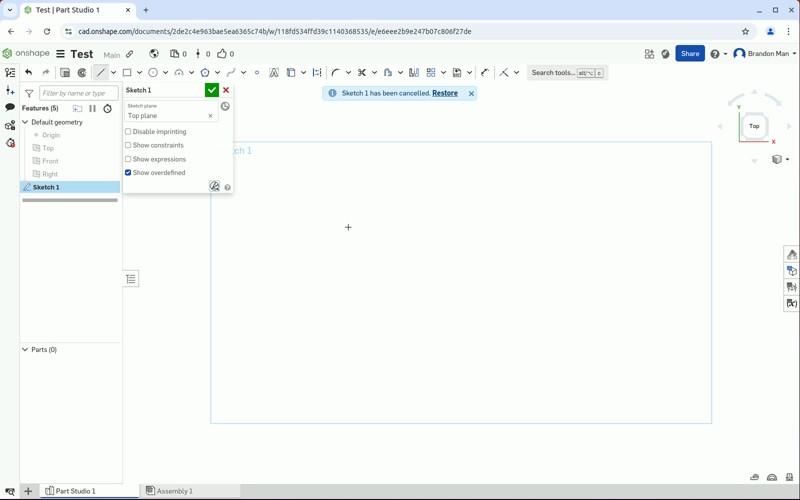
key_up(shift)
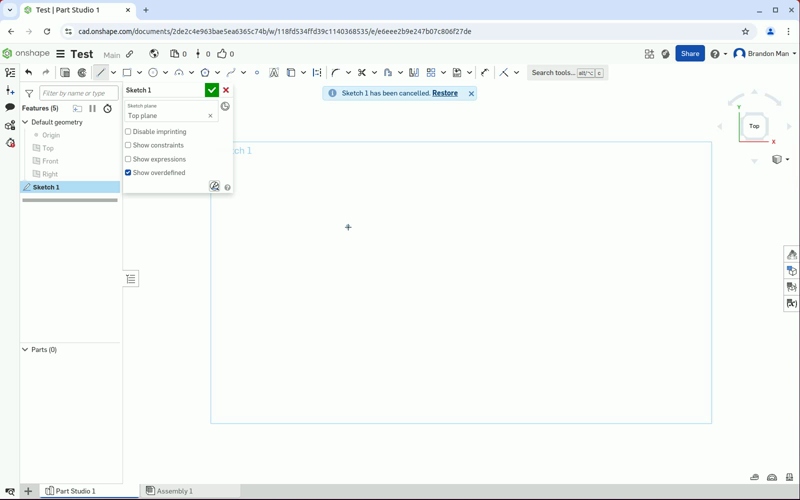
key_down(shift)
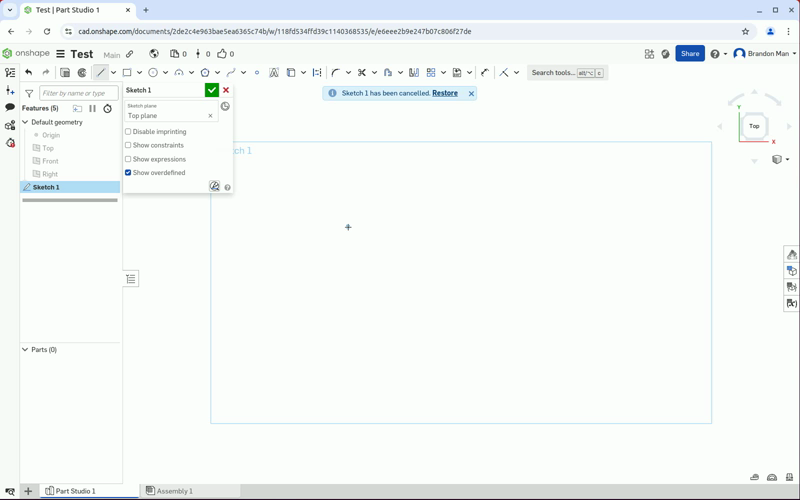
mouse_move(460, 226)
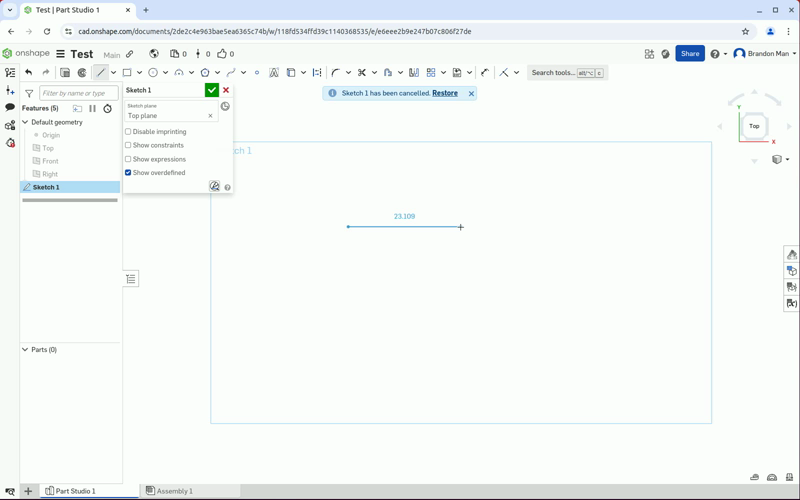
click(460, 226)
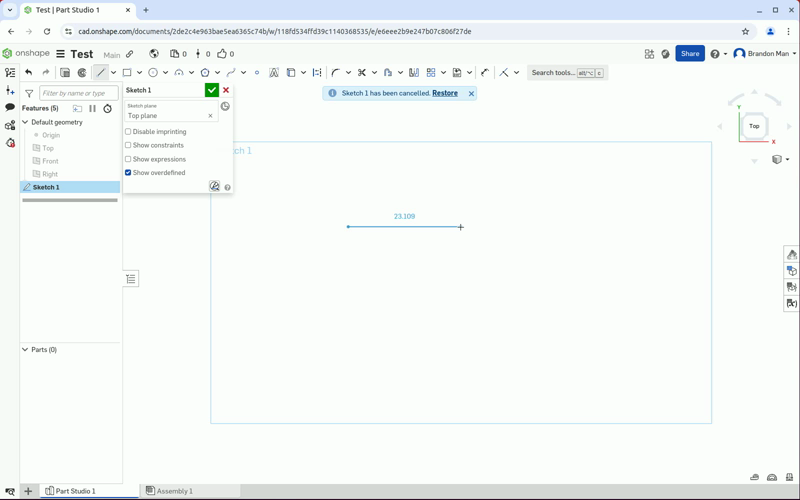
key_up(shift)
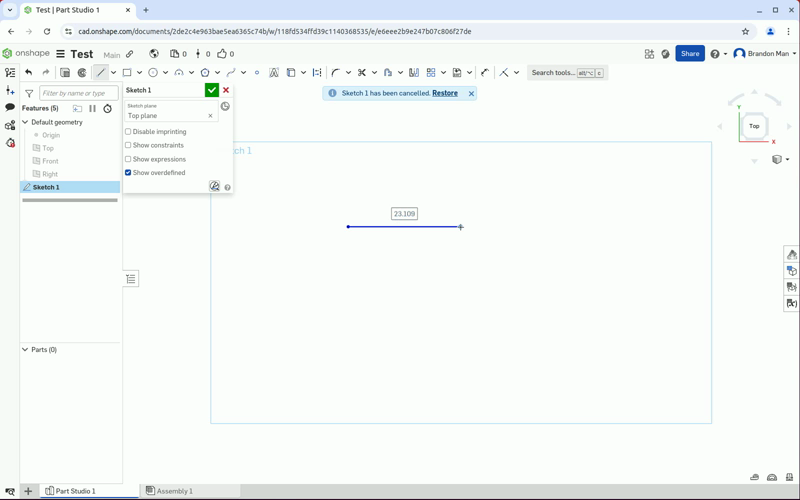
key_down(shift)
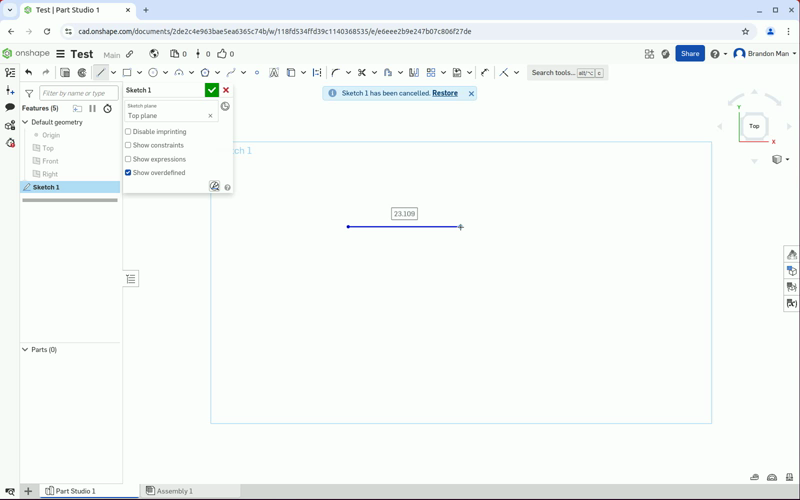
mouse_move(490, 226)
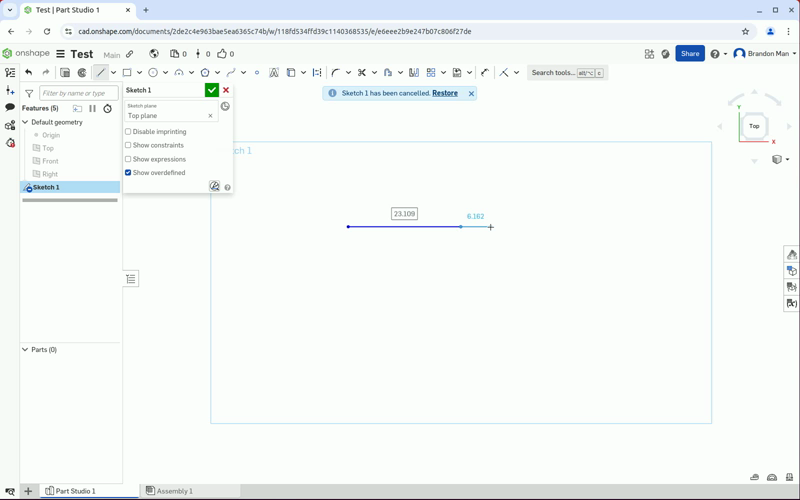
mouse_move(460, 188)
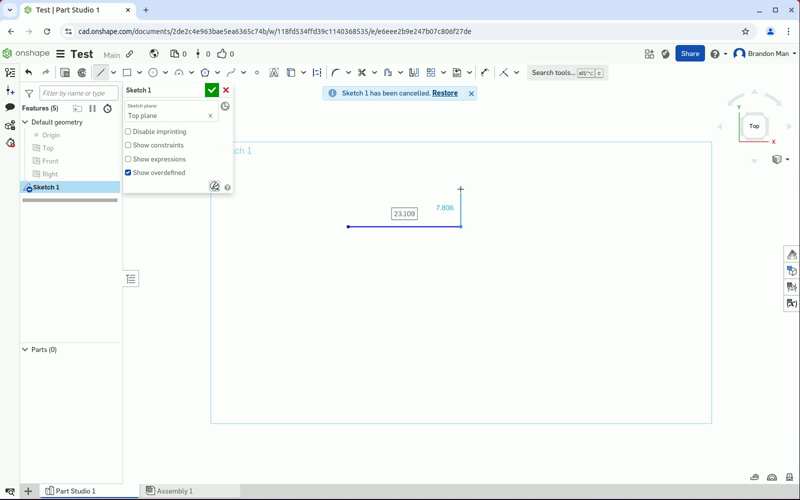
click(460, 188)
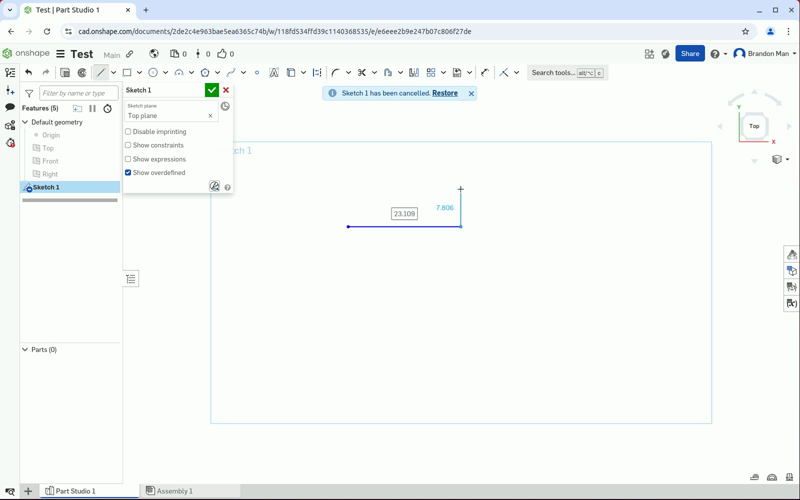
key_up(shift)
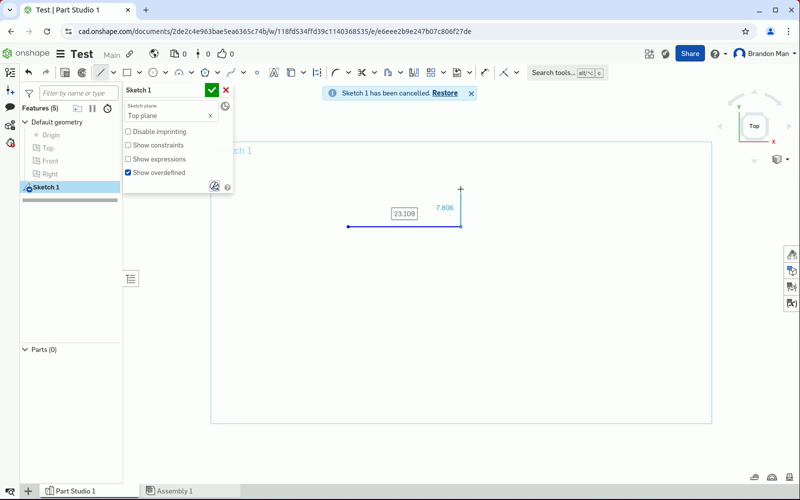
key_down(shift)
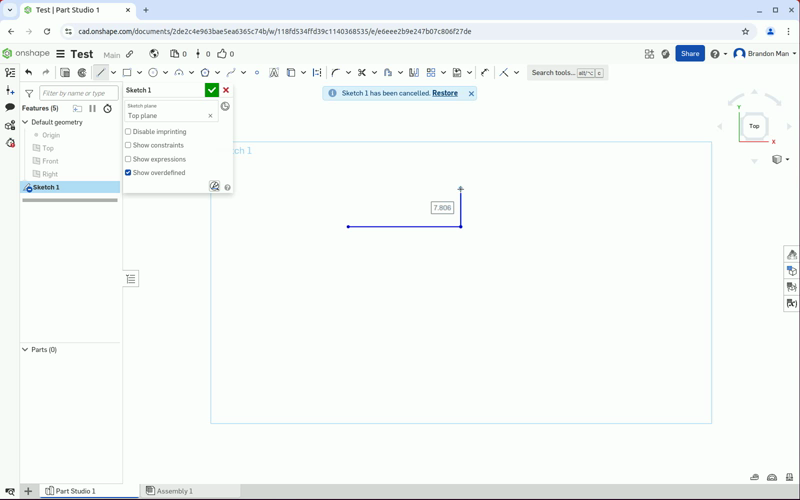
mouse_move(348, 188)
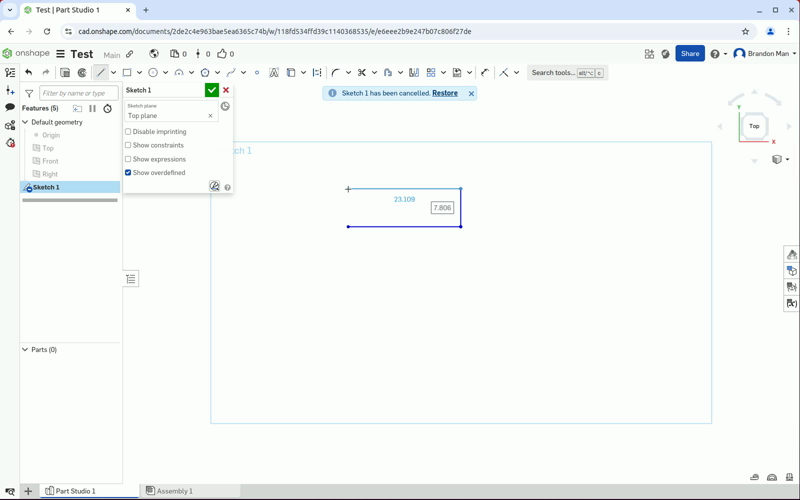
click(348, 188)
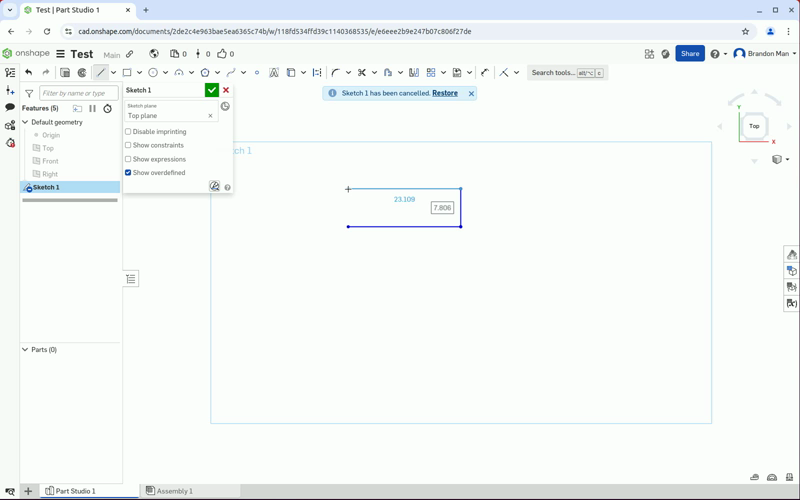
key_up(shift)
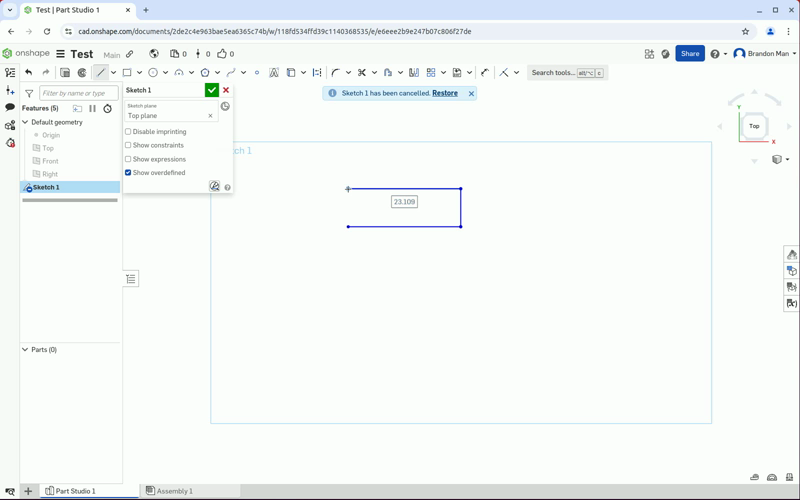
mouse_move(378, 188)
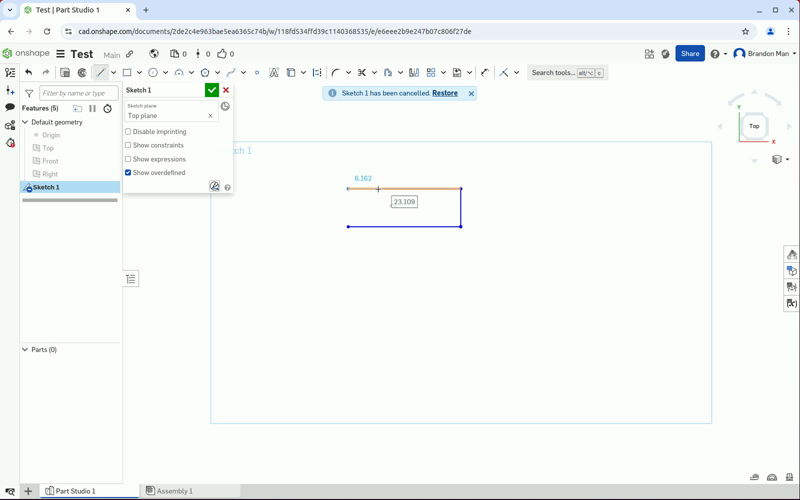
key_down(shift)
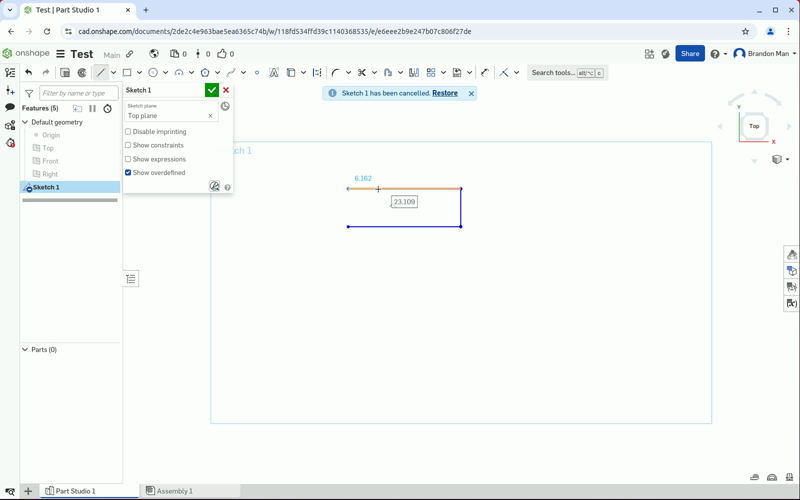
mouse_move(348, 226)
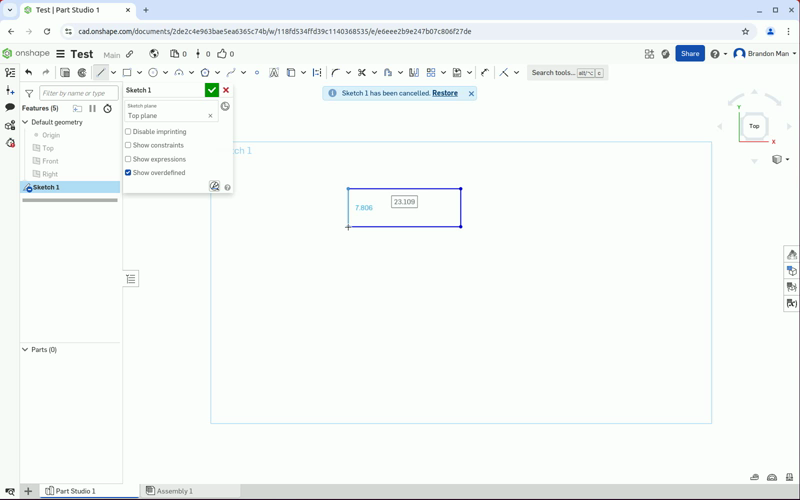
key_up(shift)
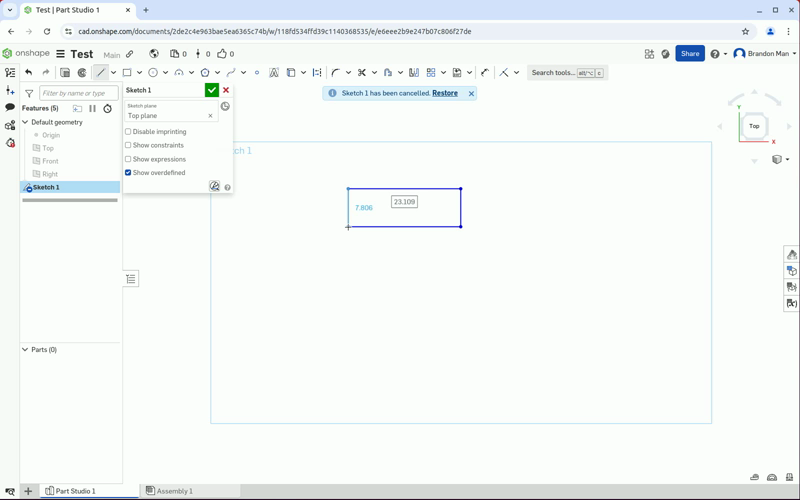
click(348, 226)
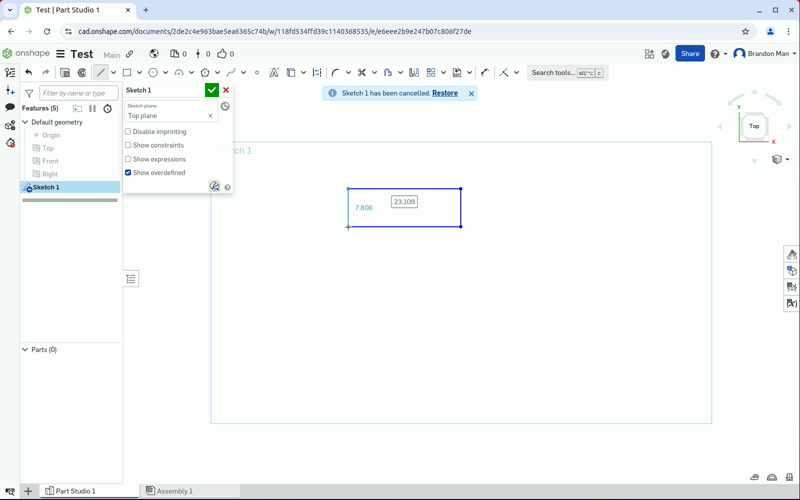
key(esc)
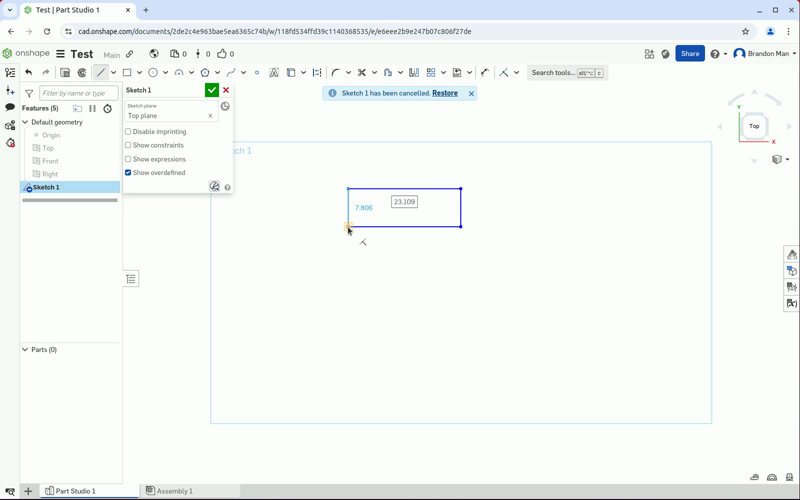
mouse_move(377, 206)
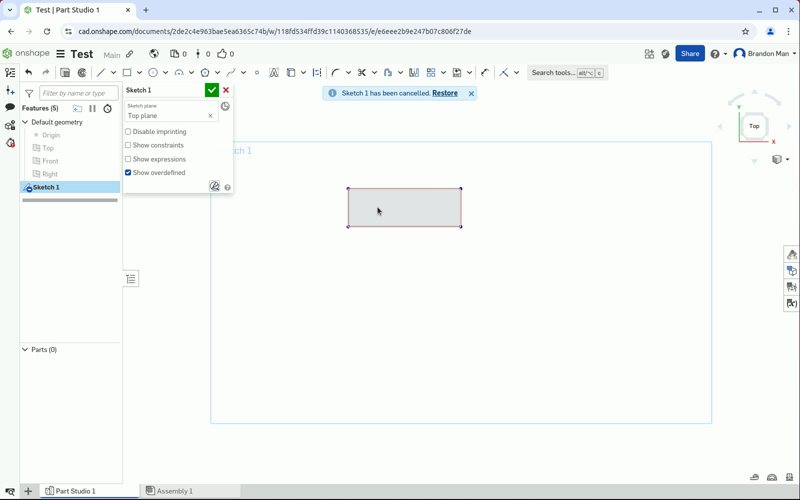
click(377, 206)
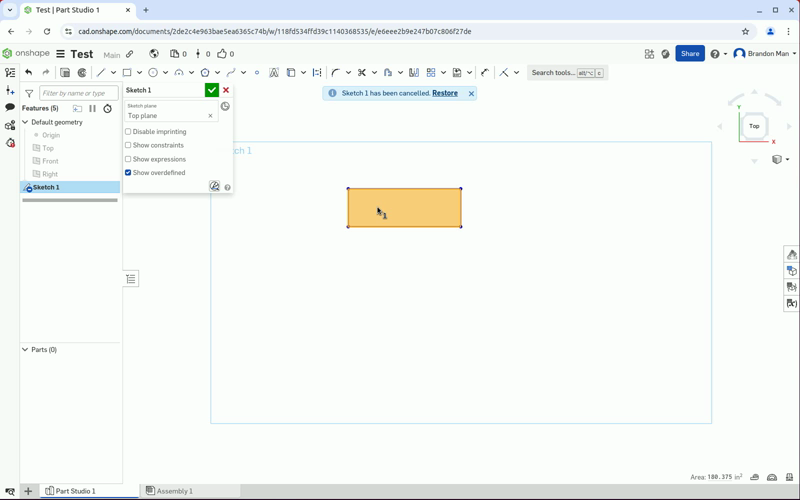
mouse_move(73, 352)
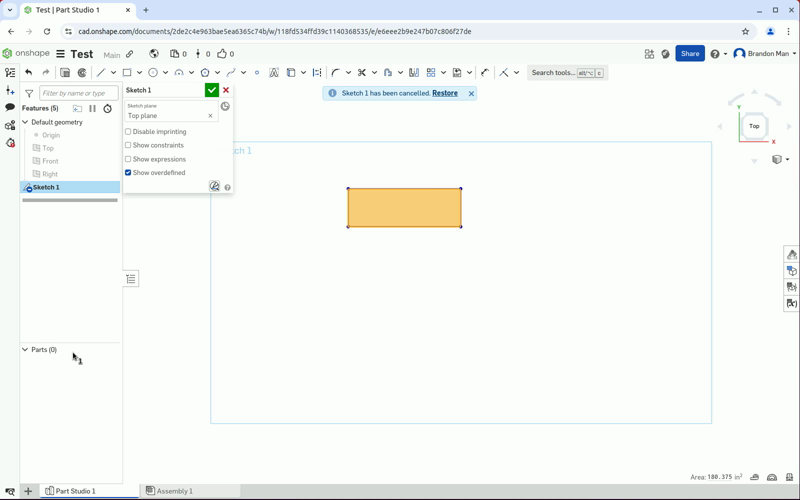
key(shift+y)
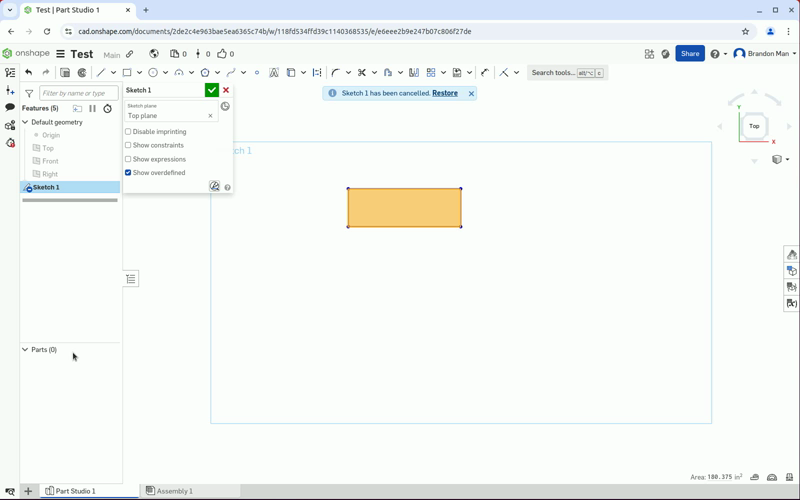
key(shift+e)
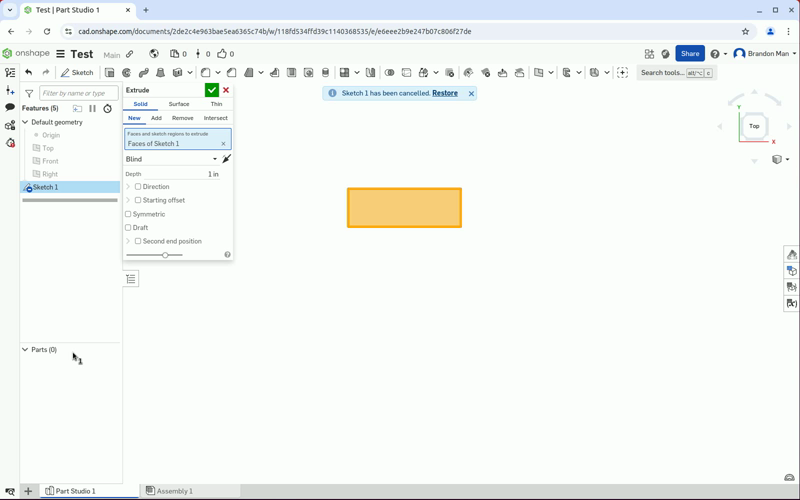
mouse_move(143, 106)
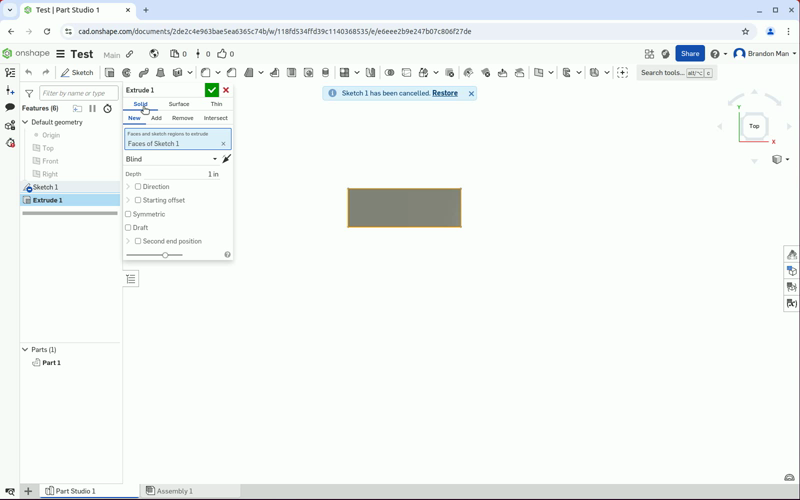
click(143, 106)
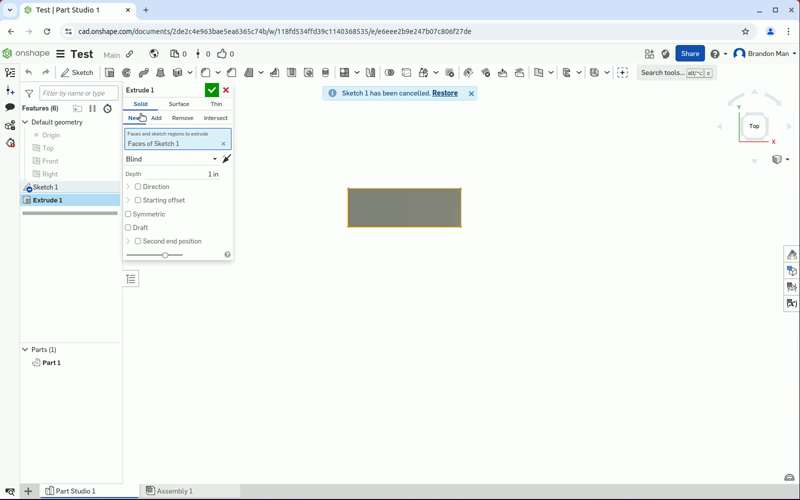
mouse_move(137, 120)
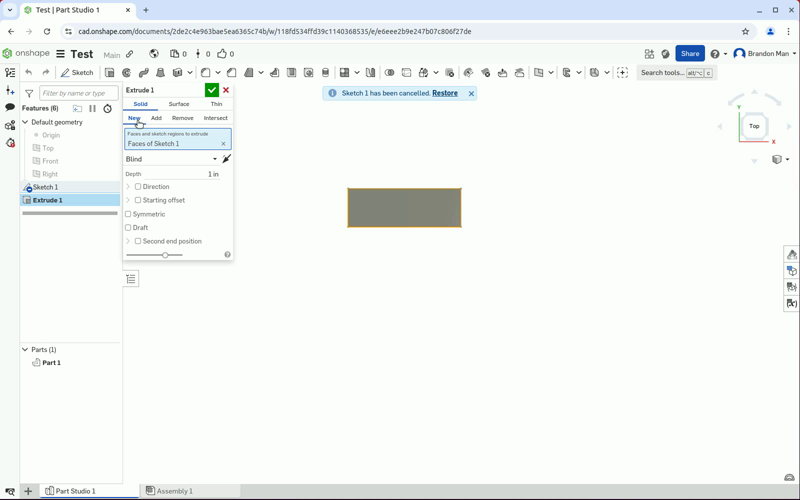
click(137, 120)
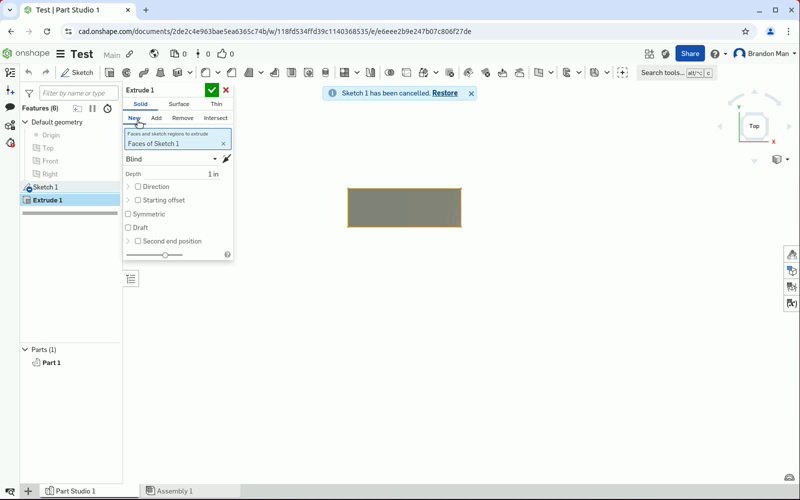
key(tab, 4)
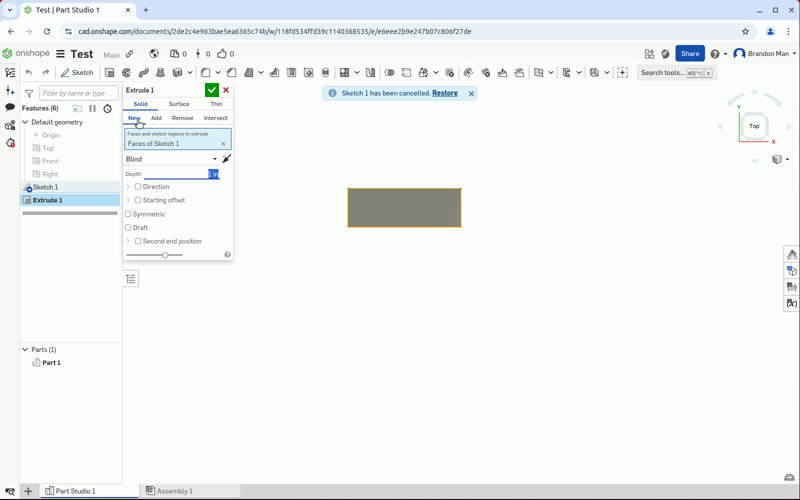
text(0.481)
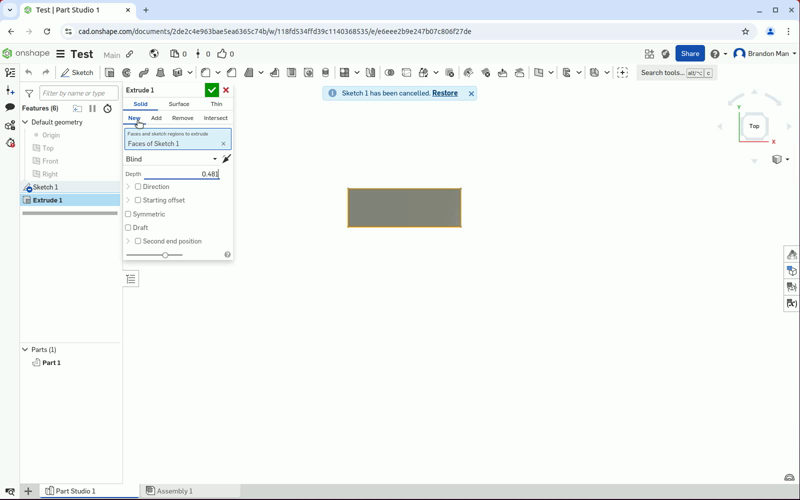
key(enter)
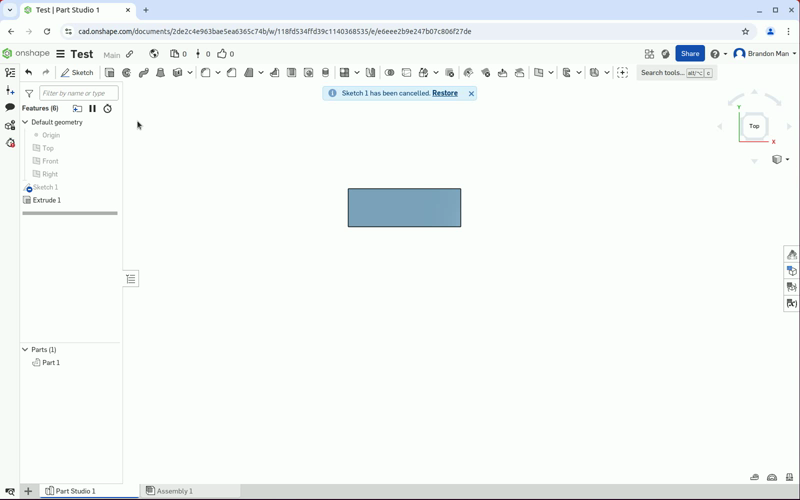
key(shift+h)
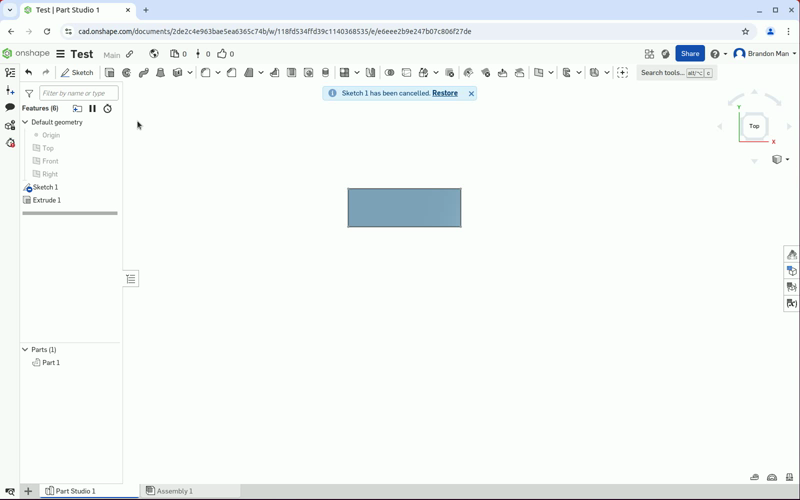
key(shift+h)
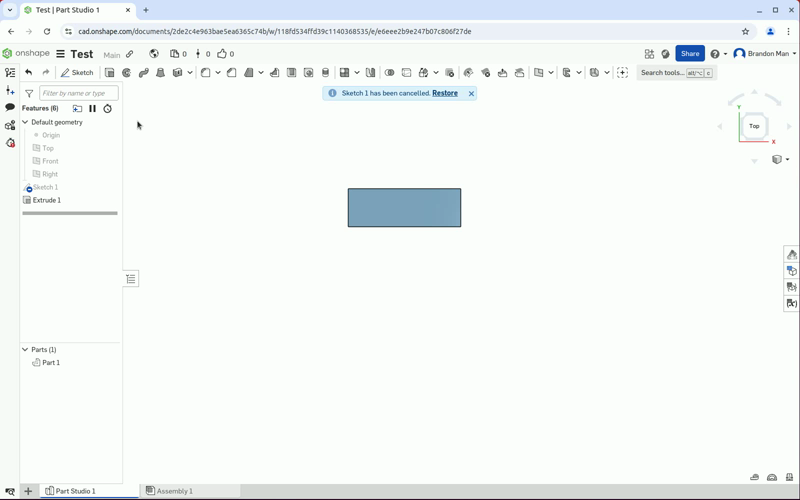
mouse_move(73, 189)
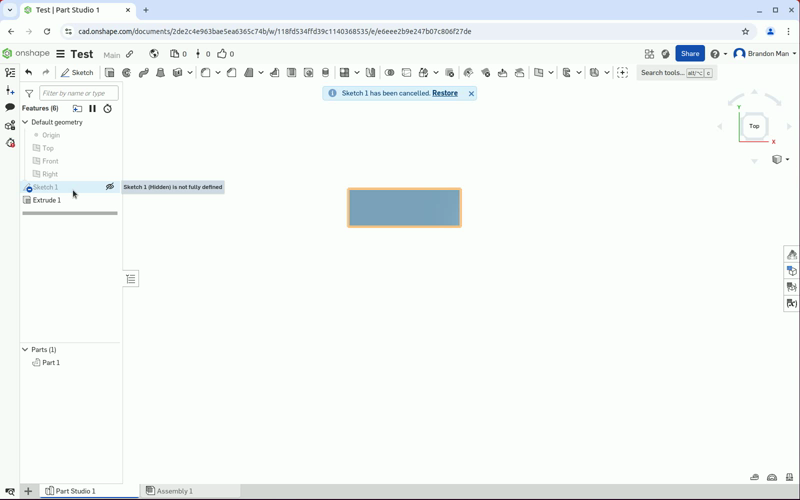
click(73, 189)
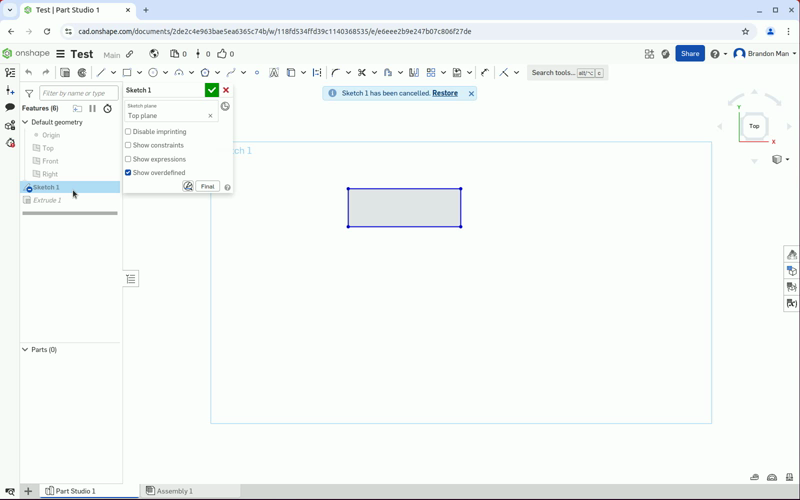
mouse_move(229, 92)
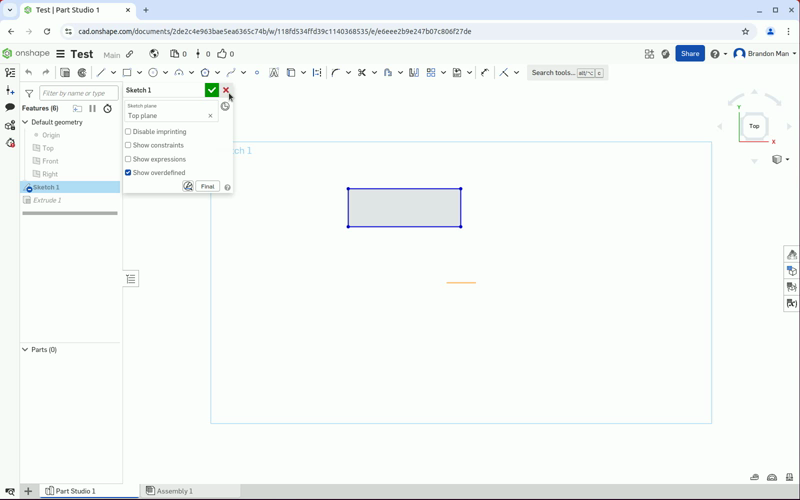
click(229, 92)
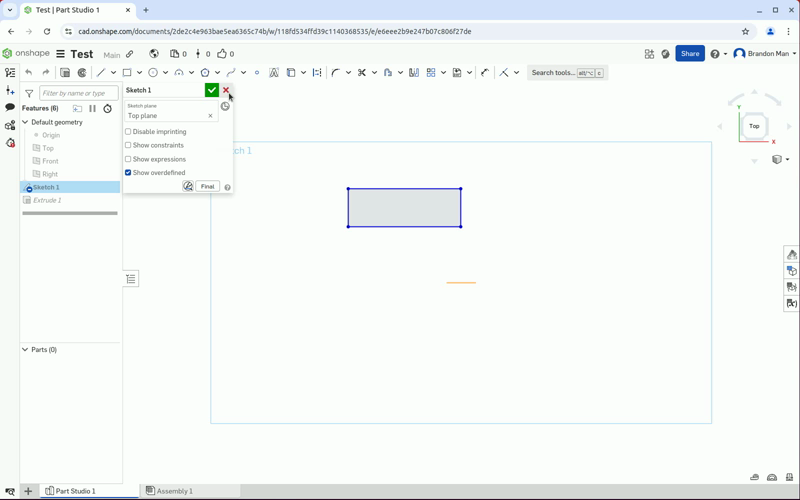
key(shift+s)
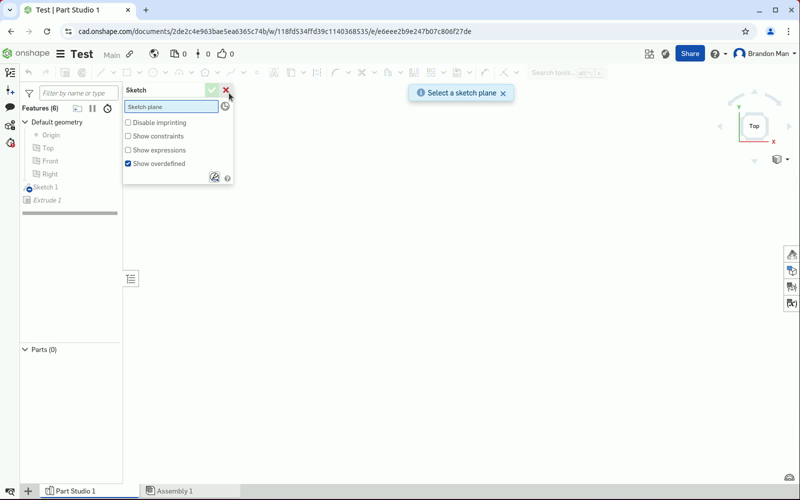
mouse_move(73, 150)
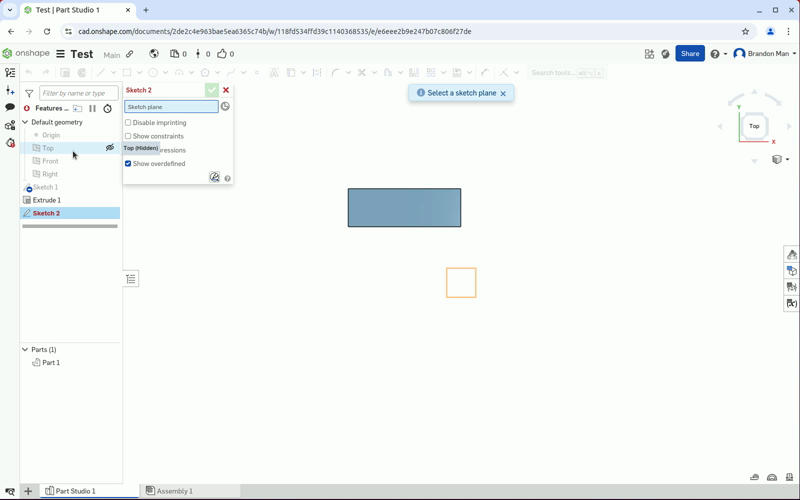
click(73, 150)
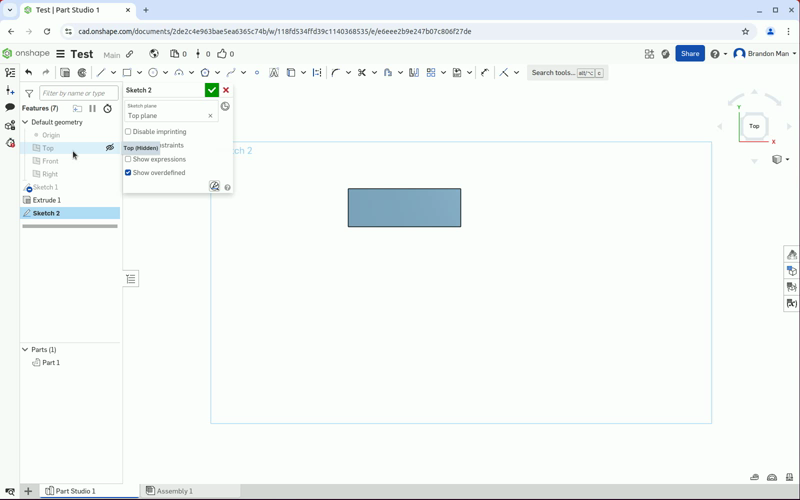
mouse_move(73, 352)
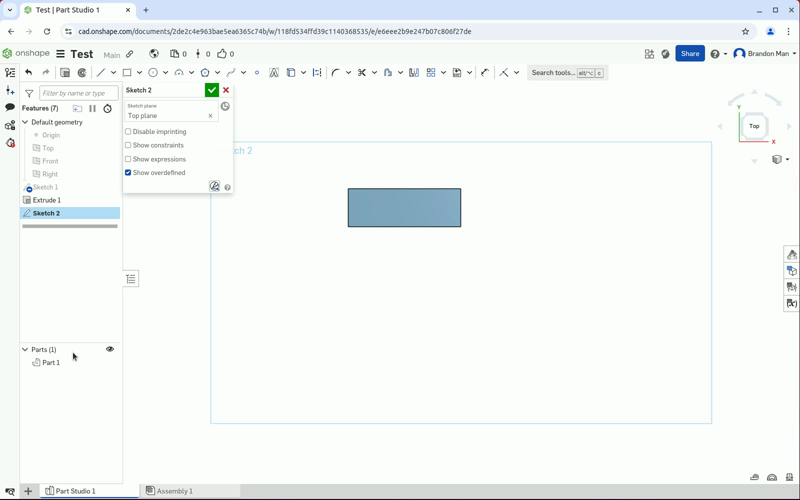
key(y)
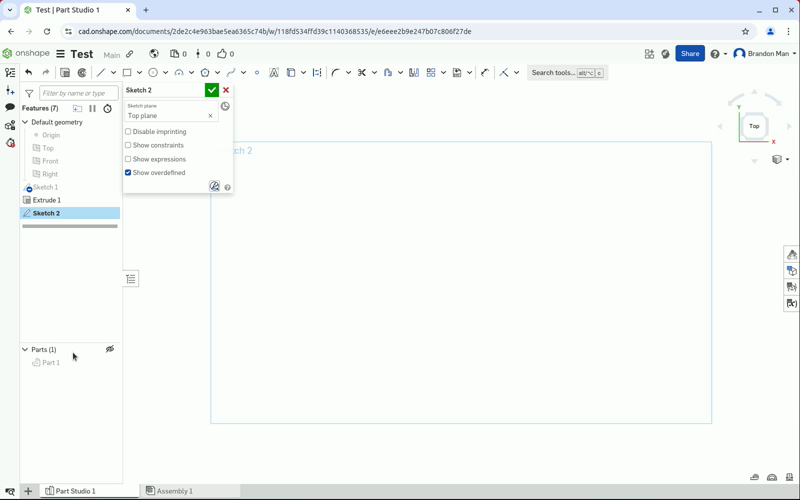
key(l)
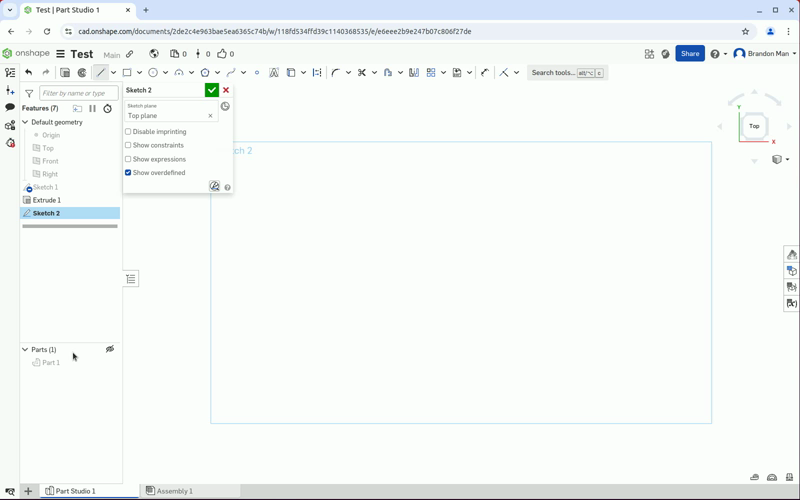
key_down(shift)
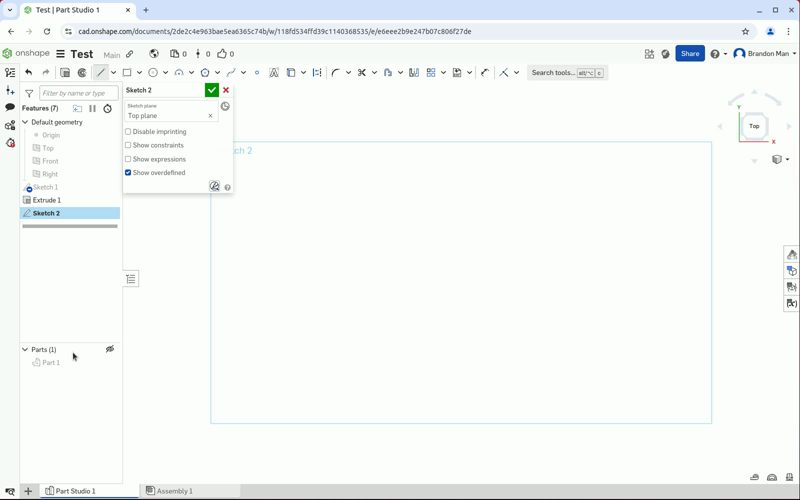
mouse_move(348, 282)
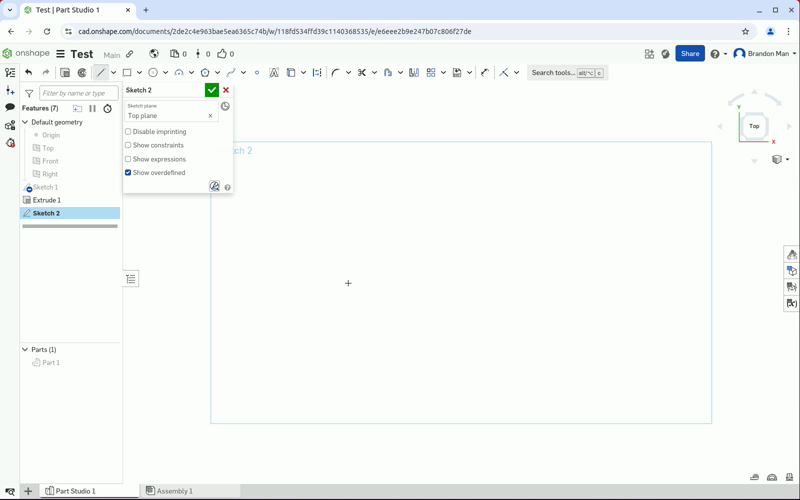
click(348, 282)
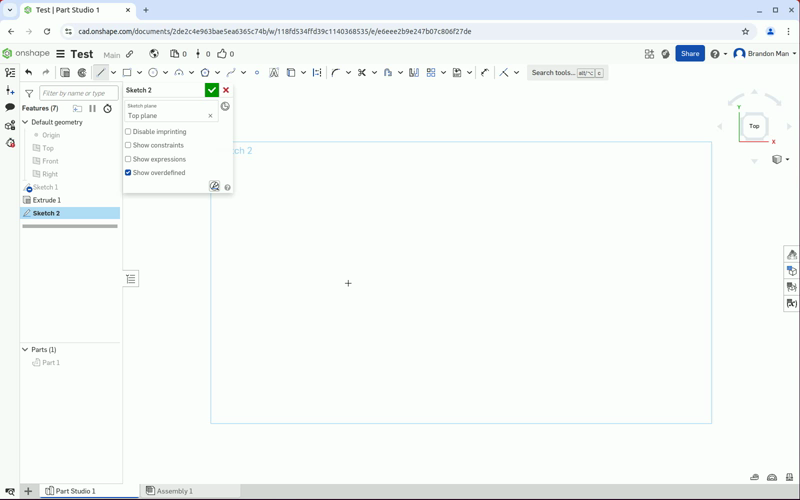
key_up(shift)
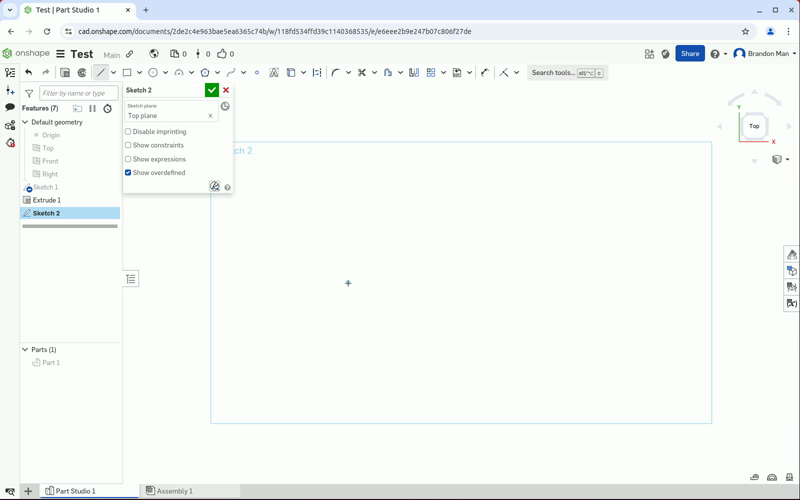
key_down(shift)
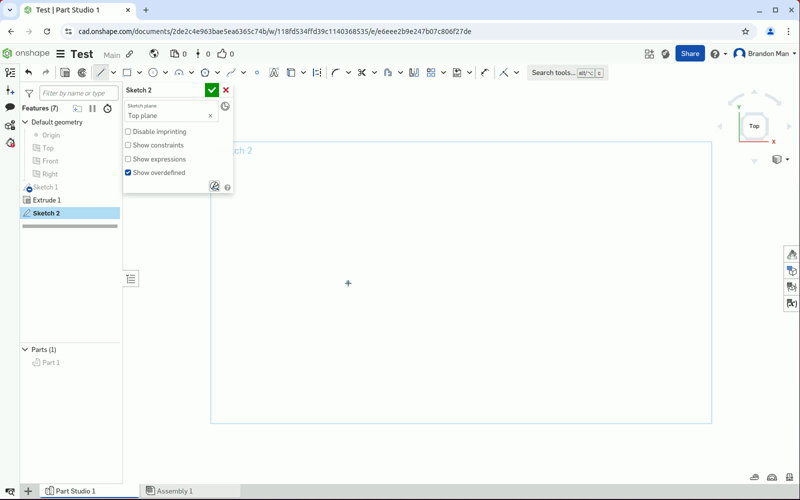
mouse_move(460, 282)
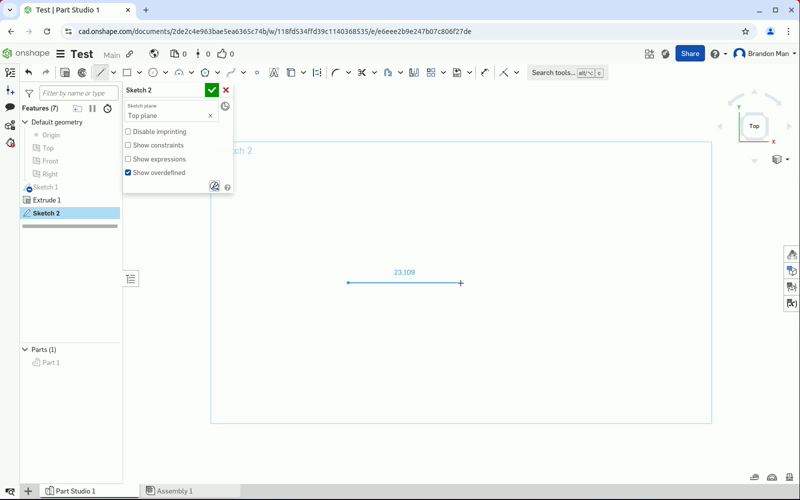
click(460, 282)
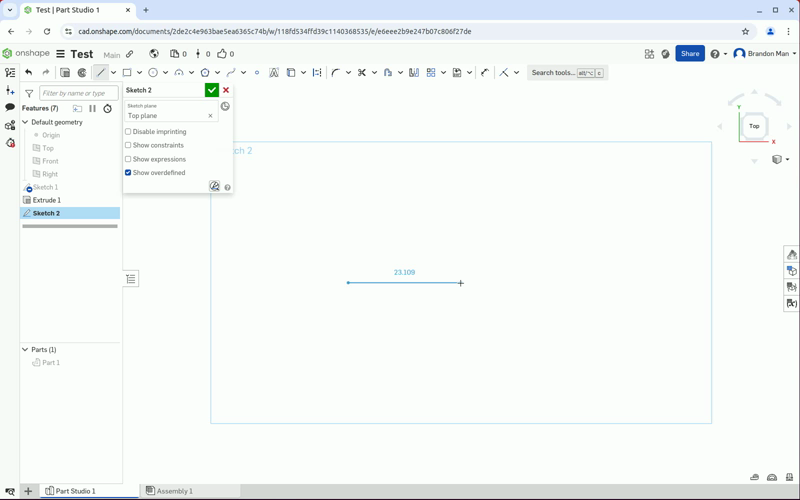
key_up(shift)
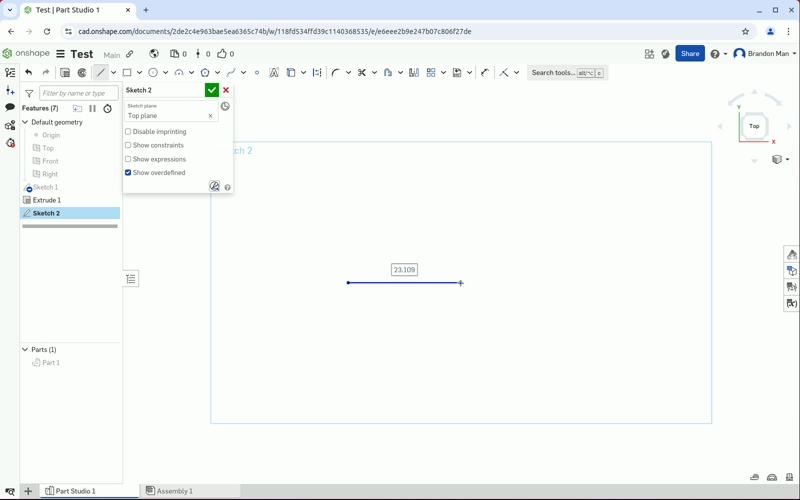
key_down(shift)
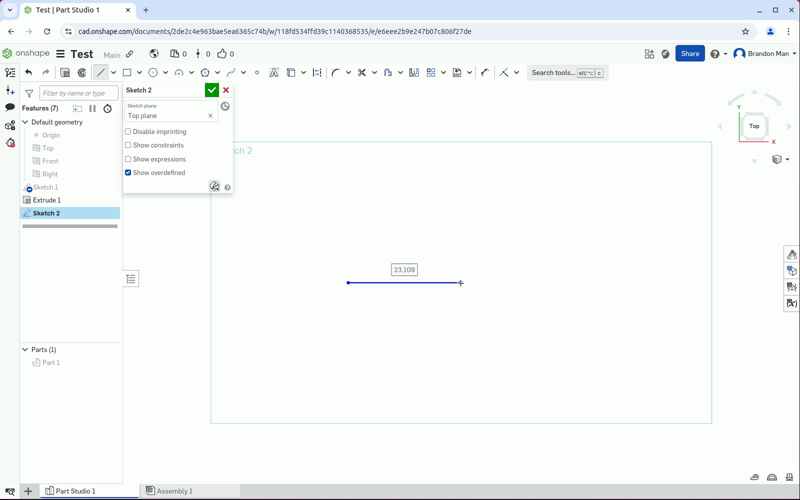
mouse_move(490, 282)
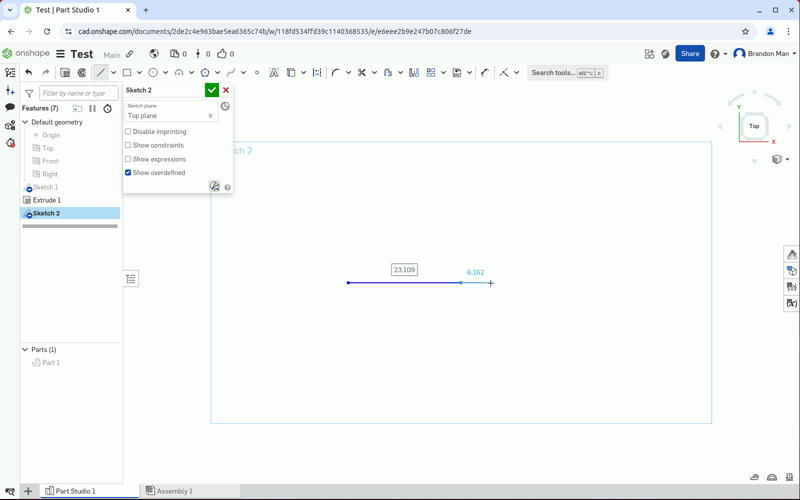
mouse_move(460, 226)
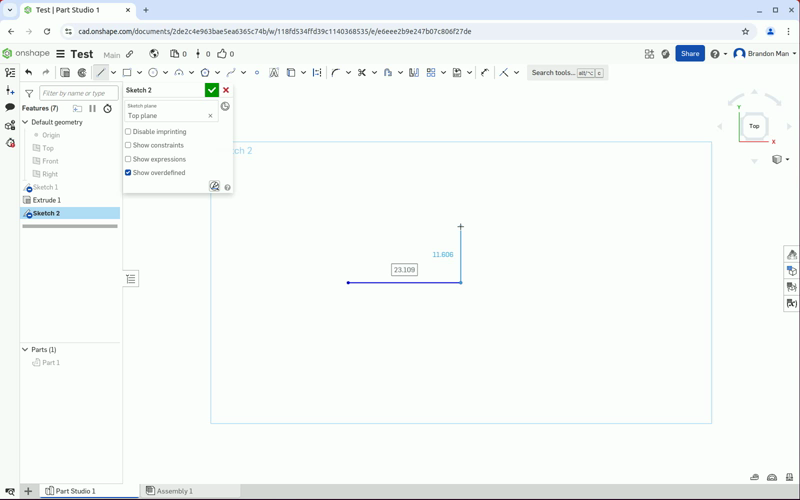
click(460, 226)
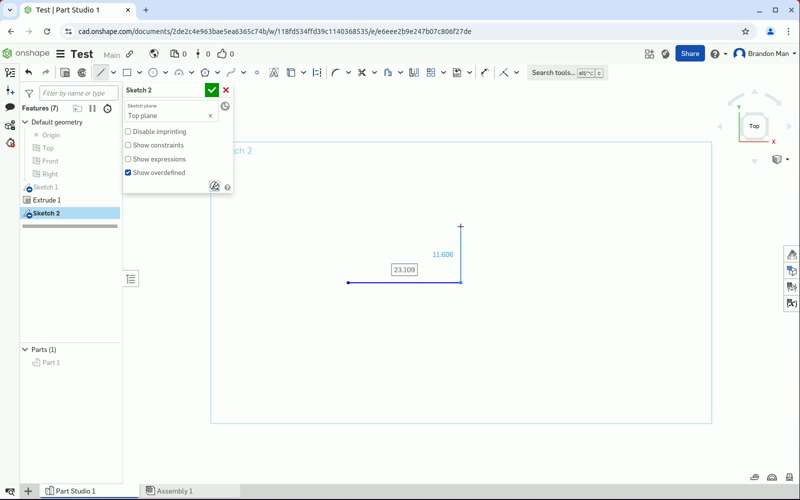
key_up(shift)
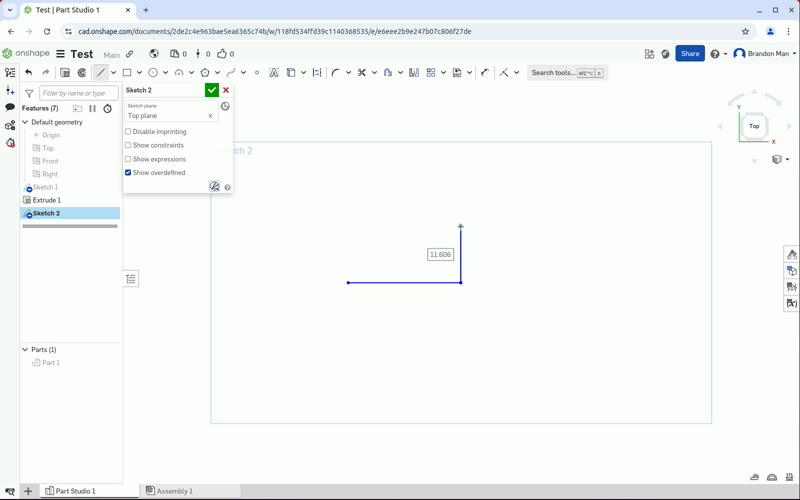
key_down(shift)
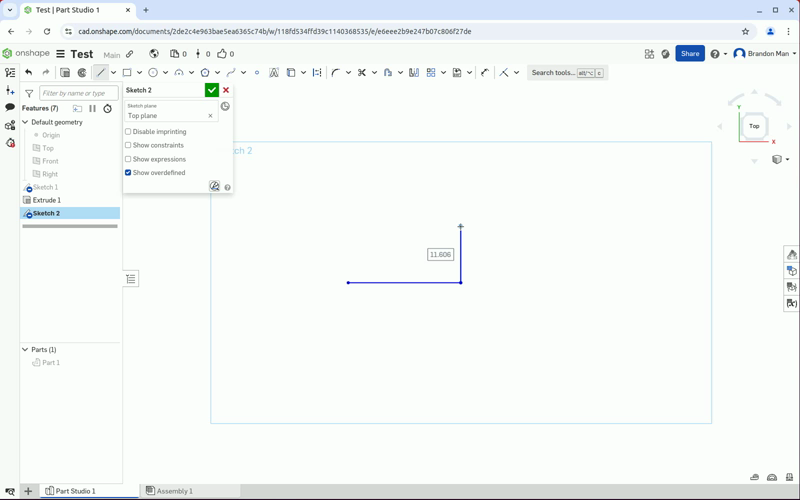
mouse_move(348, 226)
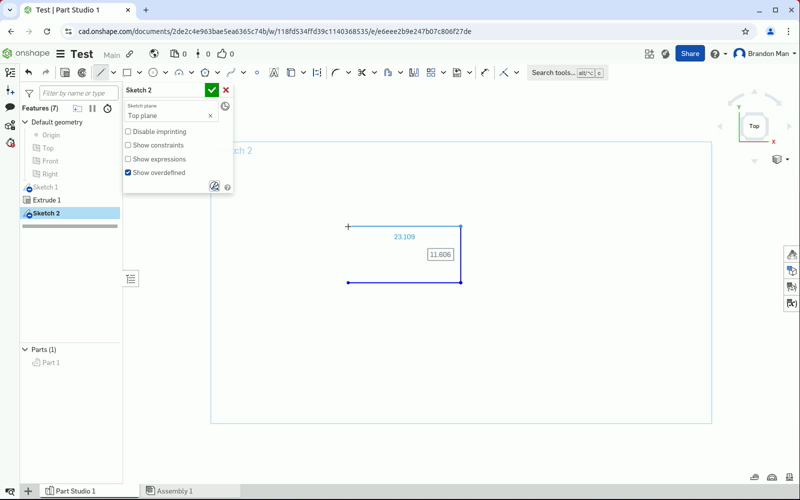
click(348, 226)
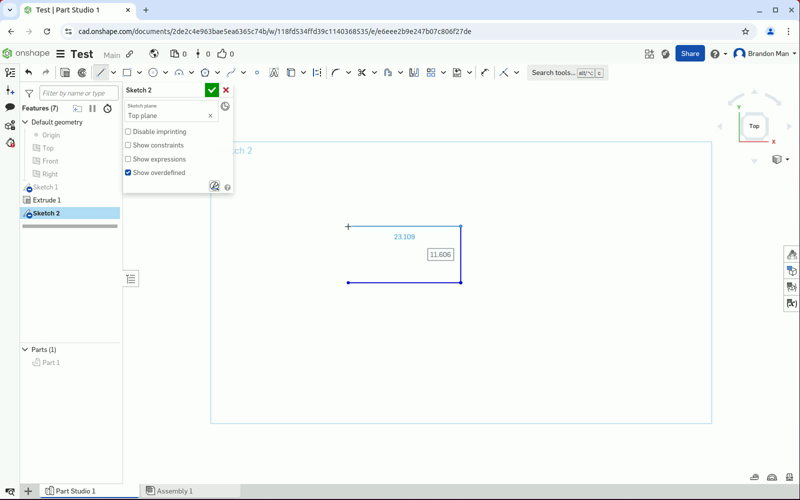
key_up(shift)
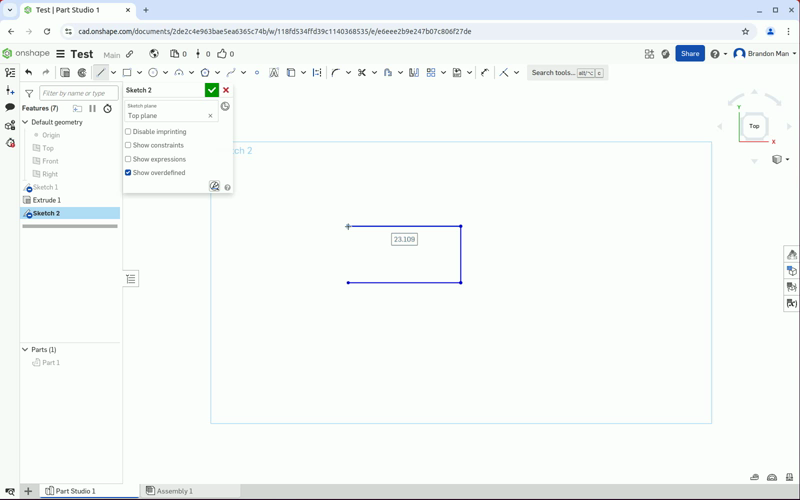
mouse_move(378, 226)
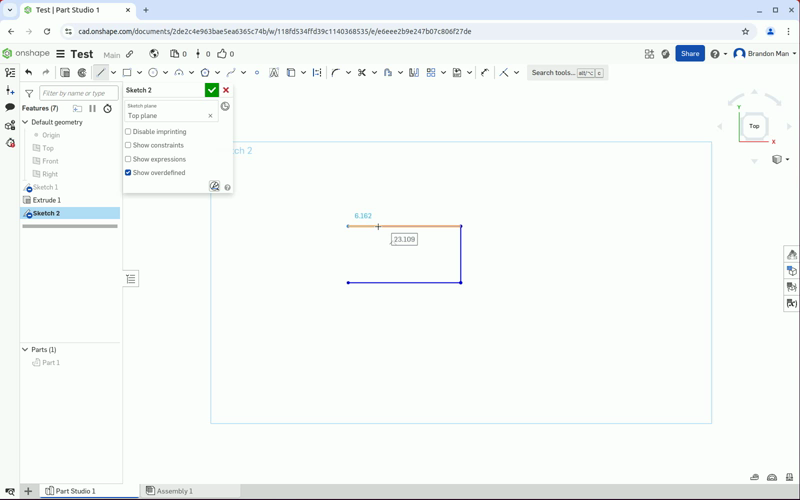
key_down(shift)
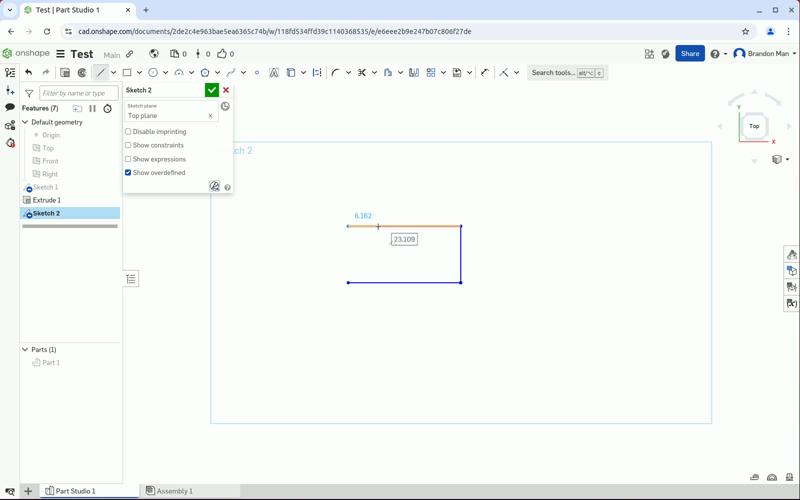
mouse_move(348, 282)
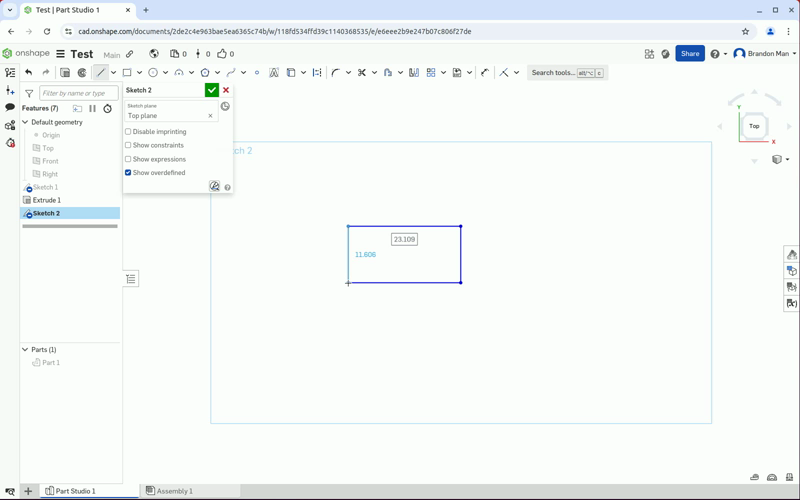
key_up(shift)
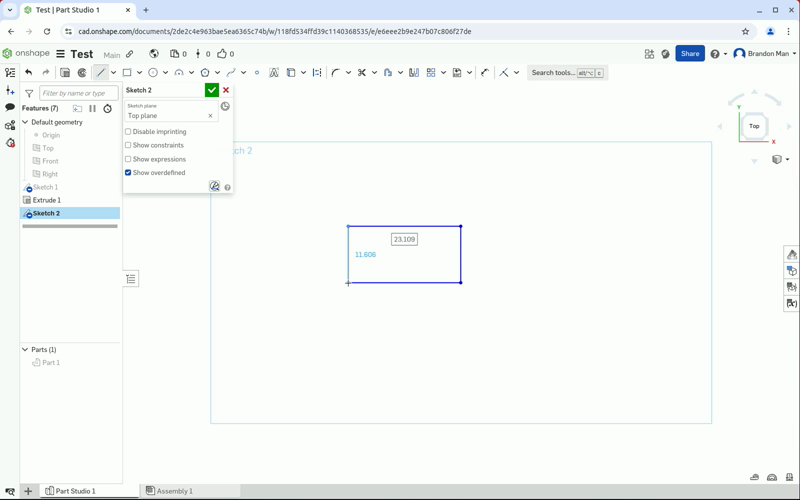
click(348, 282)
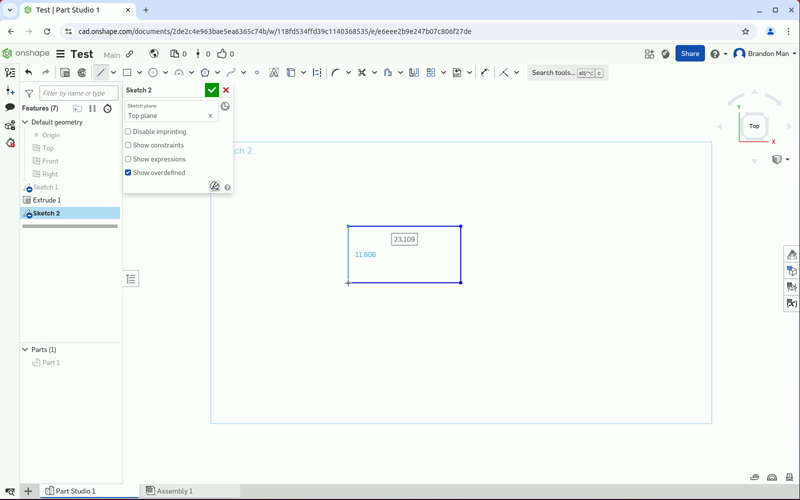
key(esc)
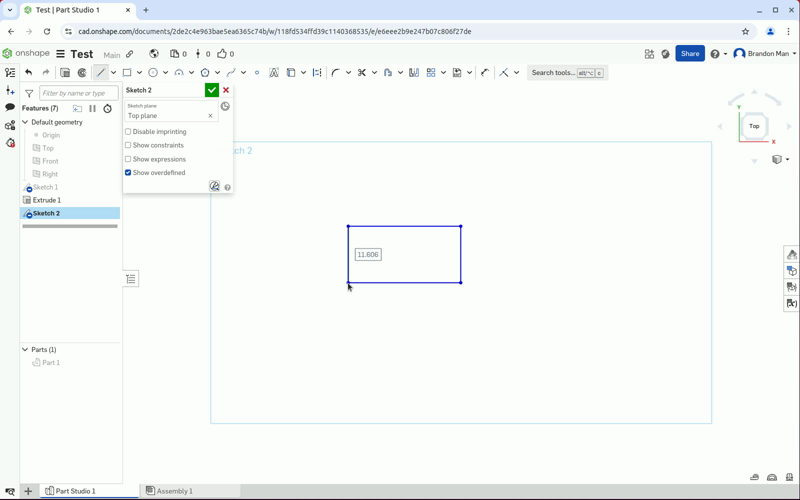
mouse_move(446, 245)
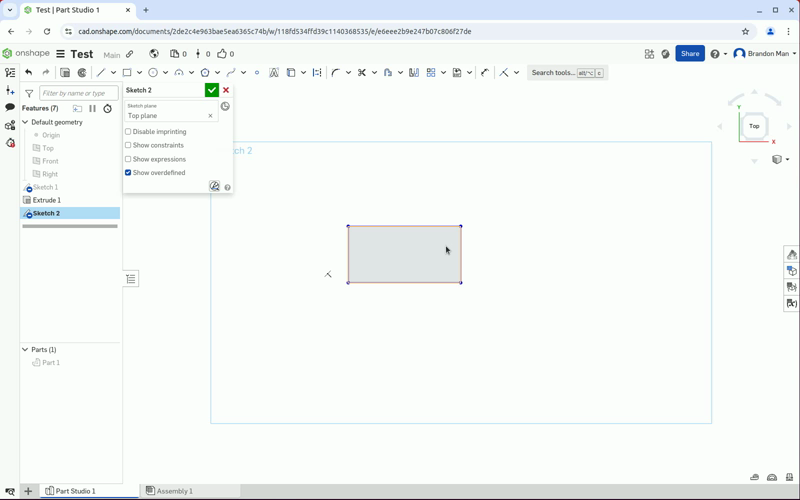
click(446, 245)
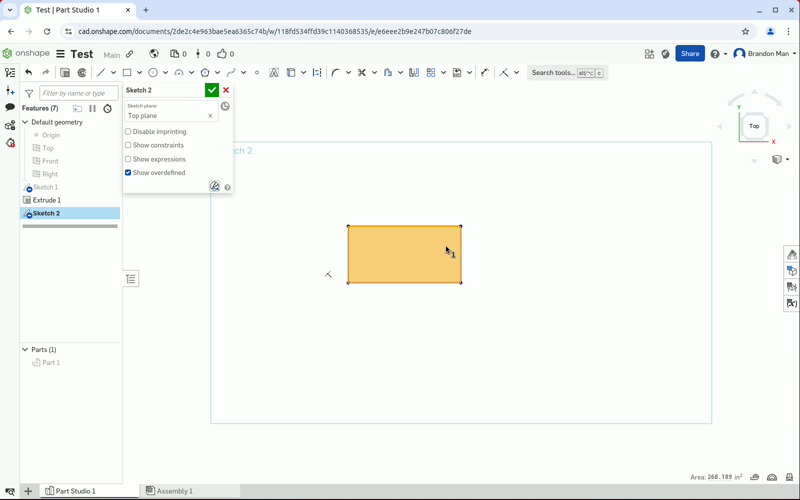
mouse_move(73, 352)
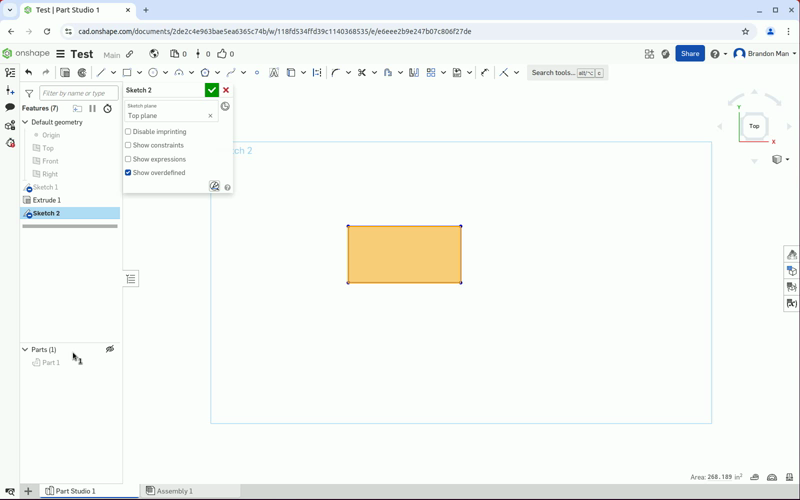
key(shift+y)
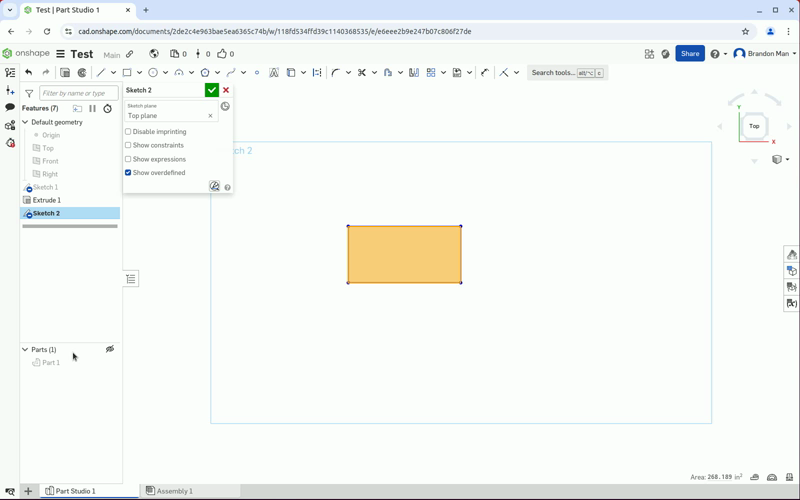
key(shift+e)
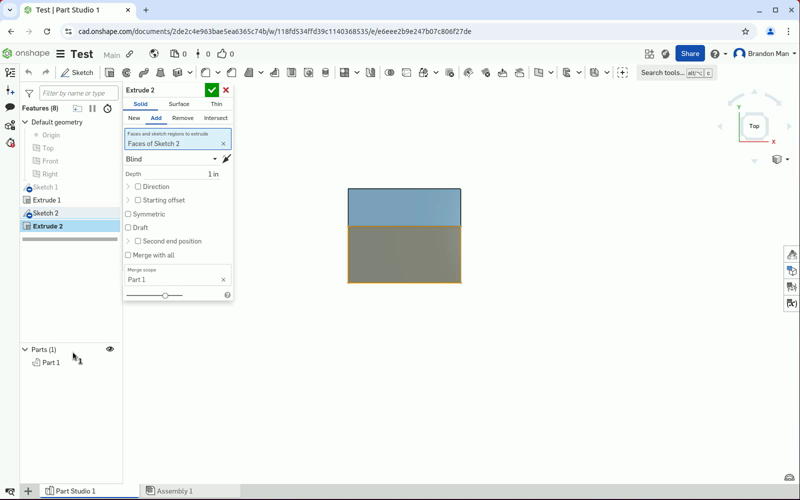
mouse_move(143, 106)
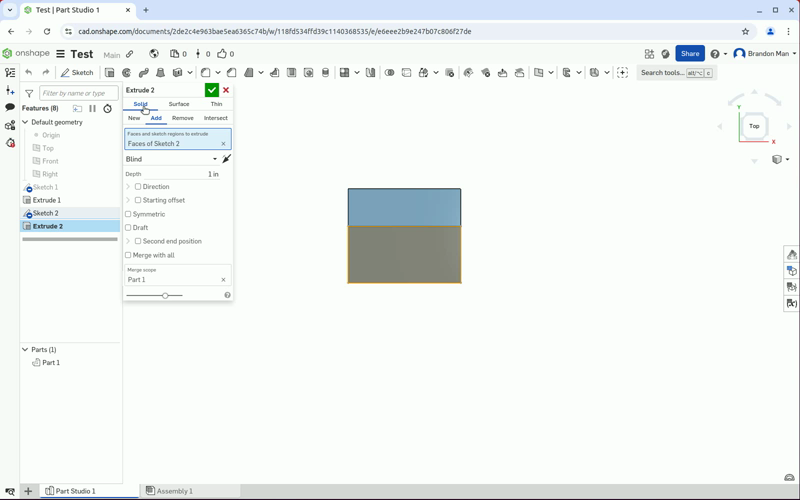
click(143, 106)
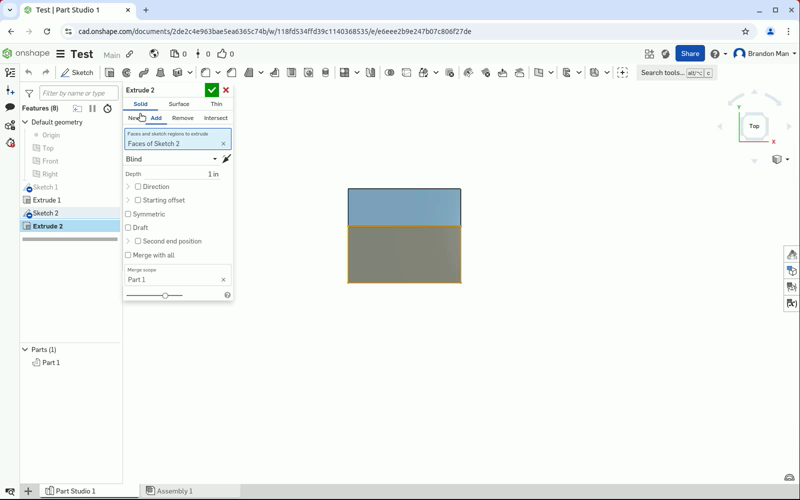
mouse_move(137, 120)
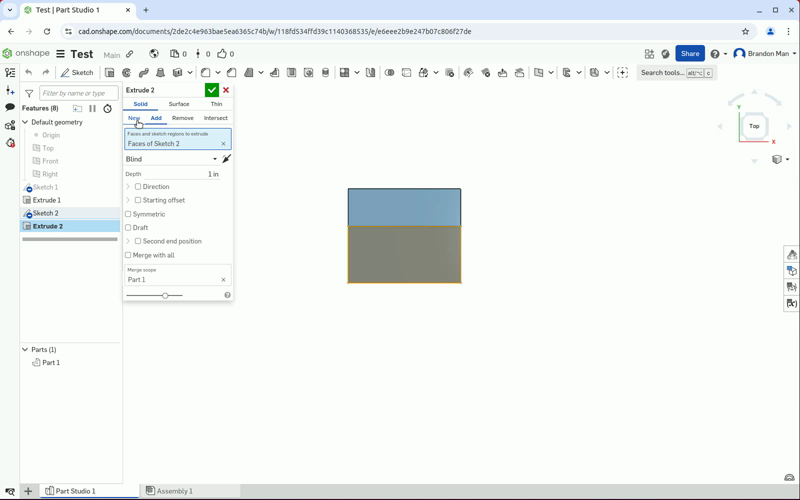
click(137, 120)
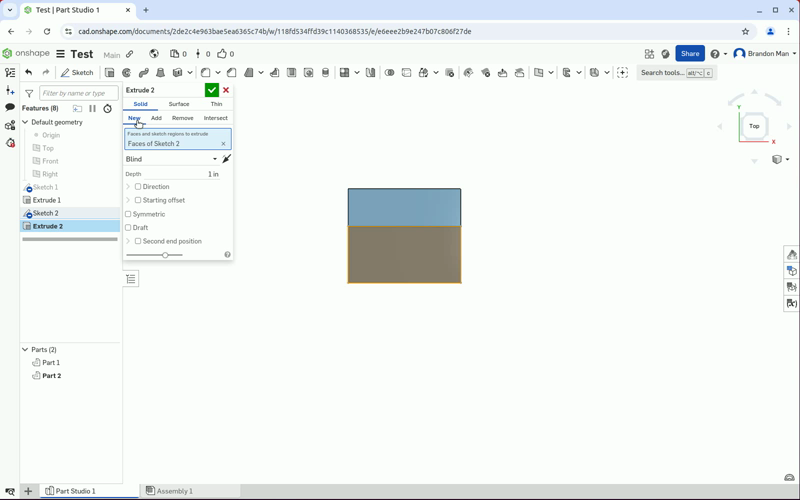
key(tab, 4)
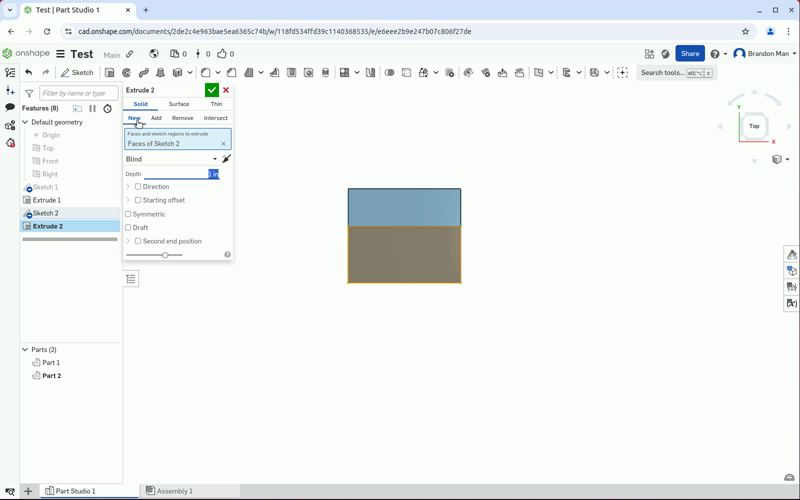
text(0.481)
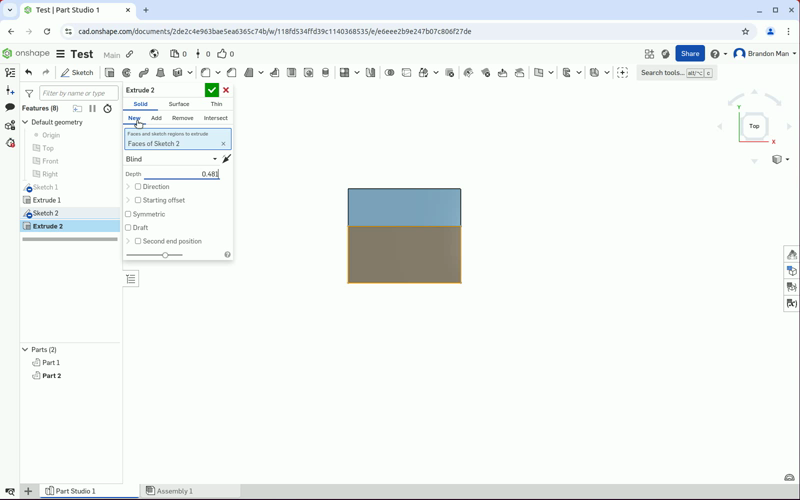
key(enter)
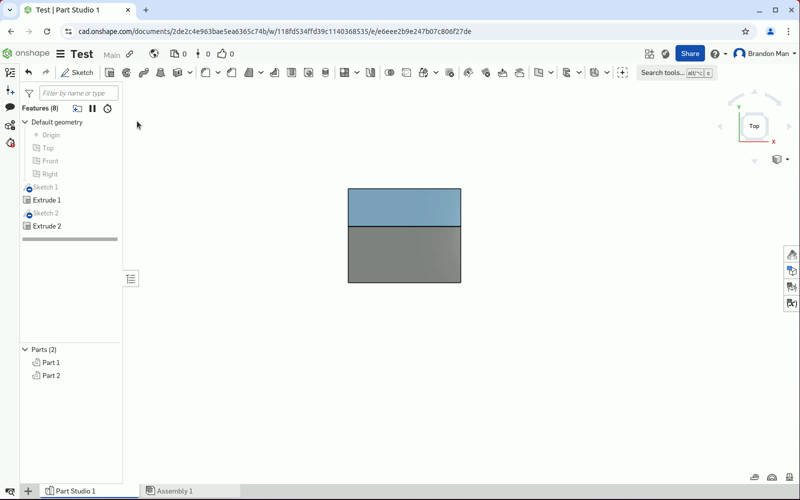
key(shift+h)
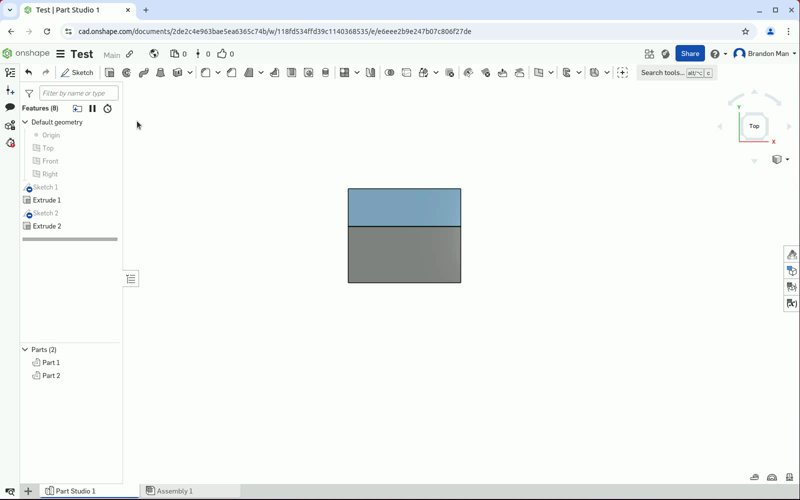
key(shift+h)
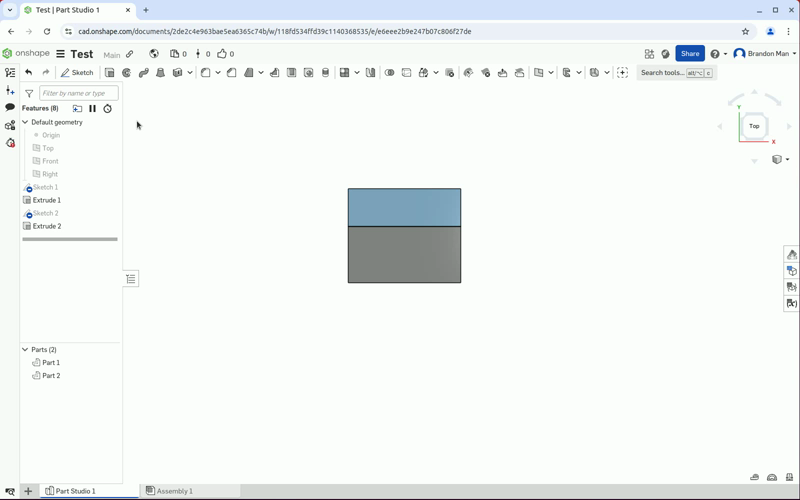
mouse_move(73, 189)
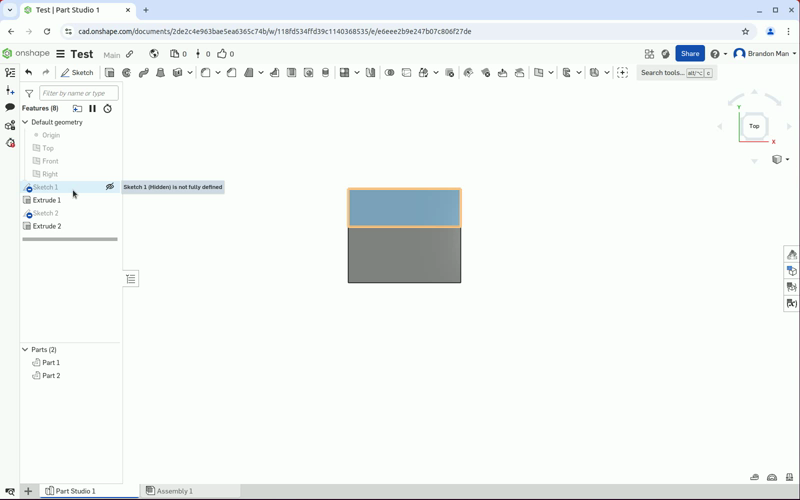
click(73, 189)
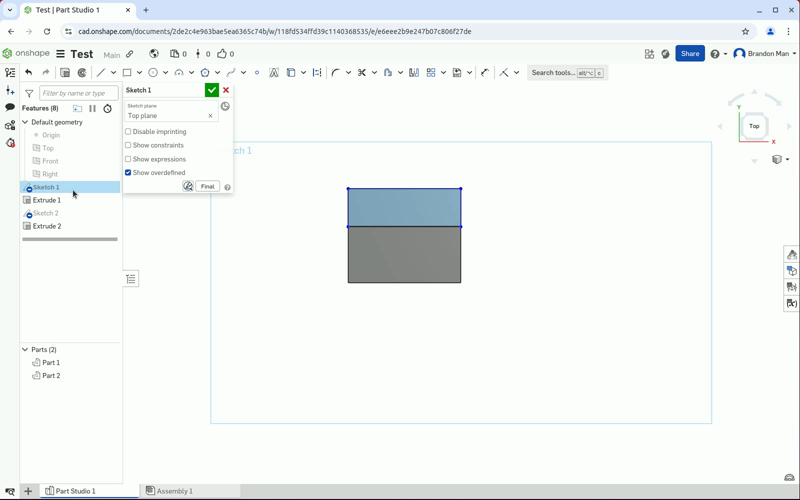
mouse_move(229, 92)
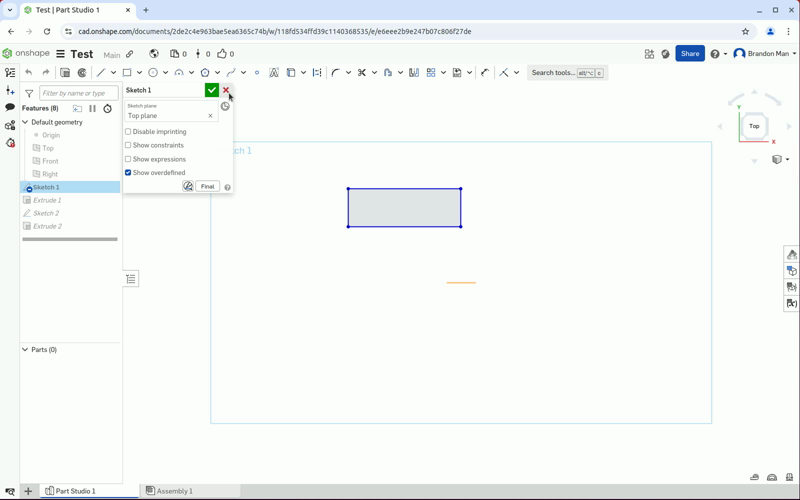
click(229, 92)
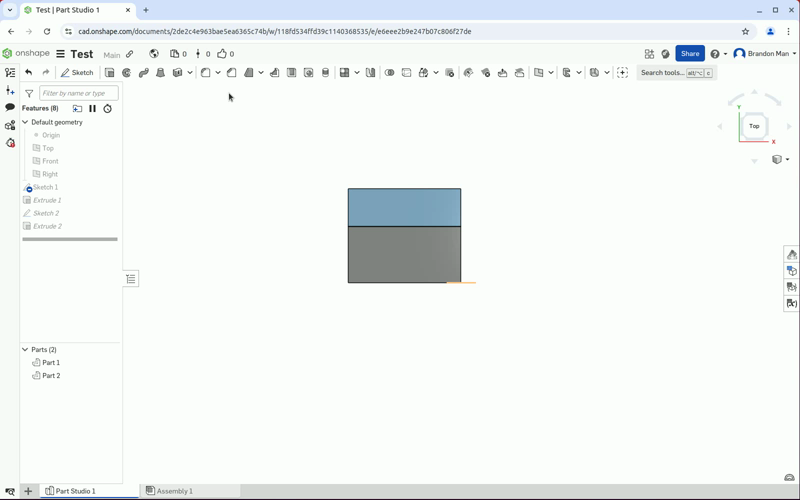
mouse_move(541, 75)
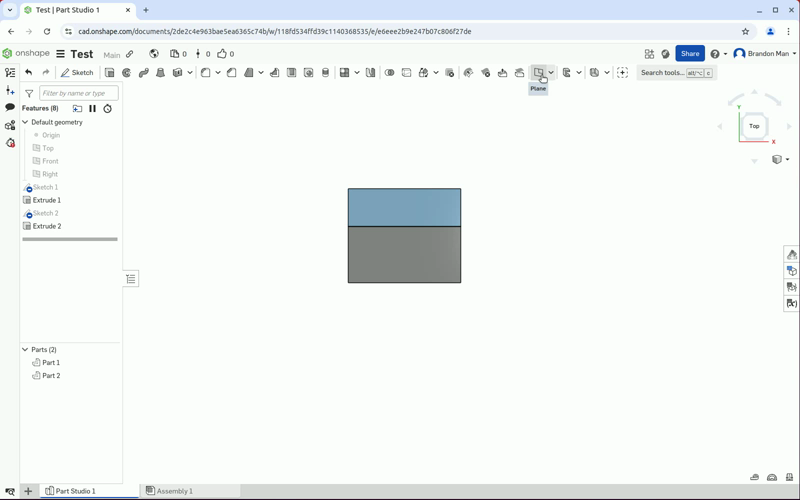
click(541, 75)
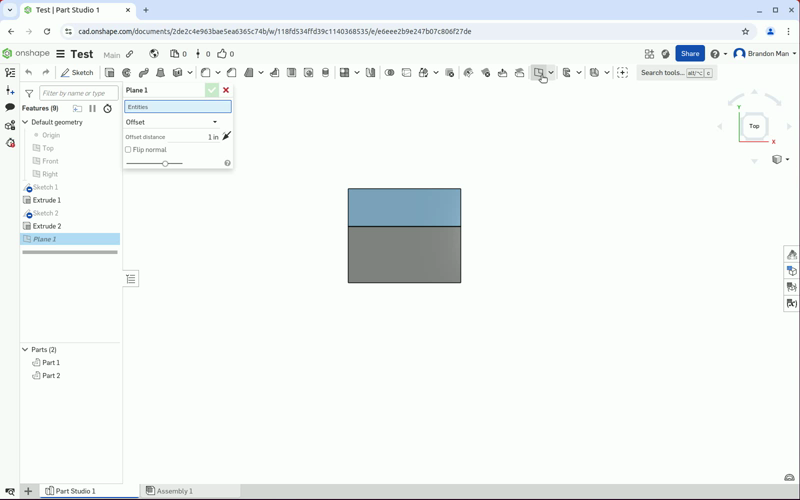
mouse_move(73, 150)
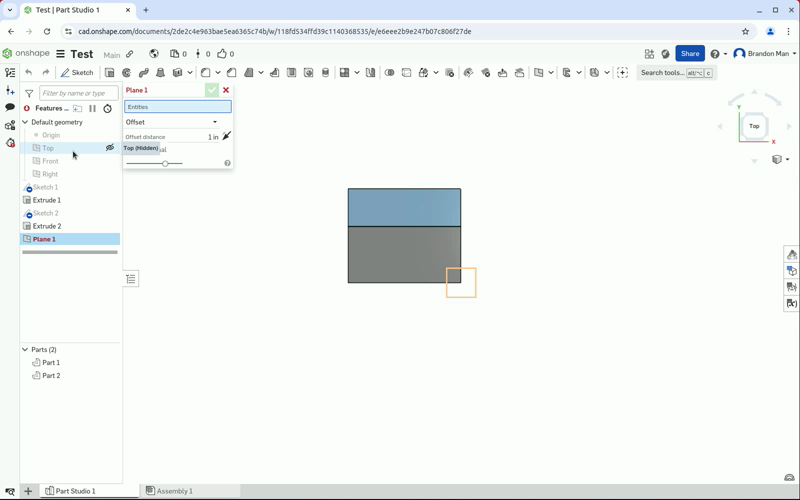
click(73, 150)
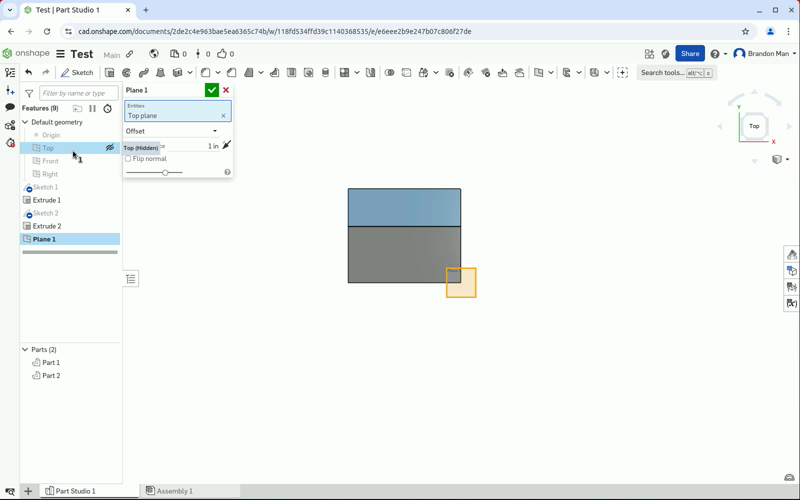
key(tab, 2)
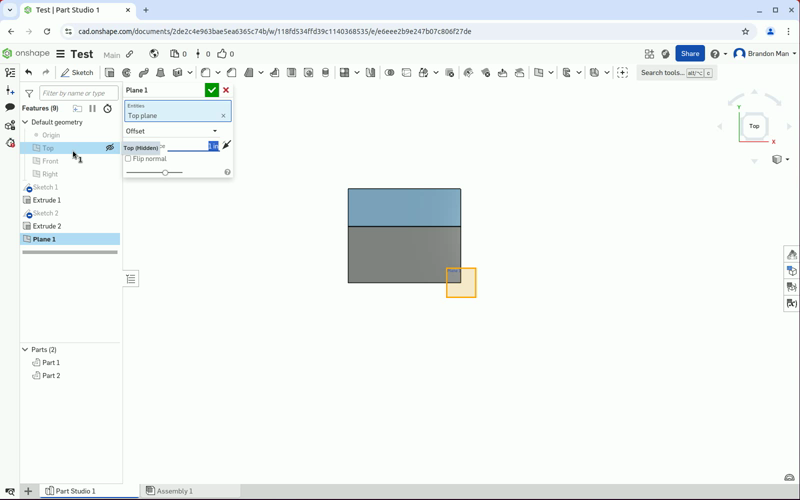
text(0.493)
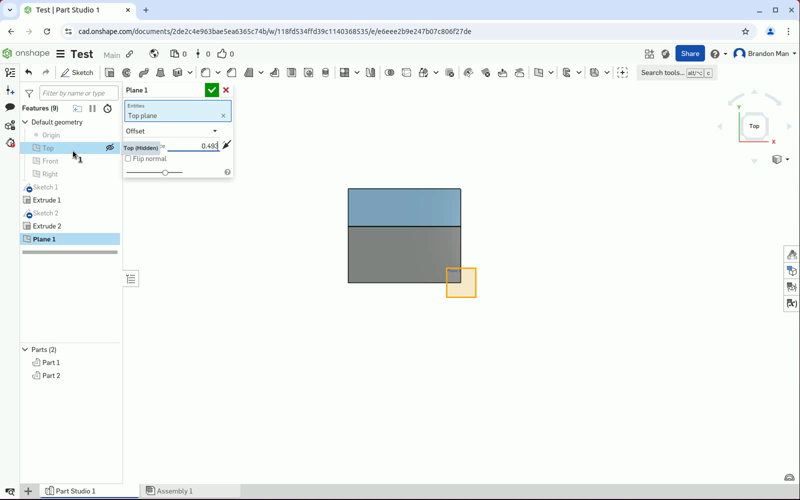
key(enter, 2)
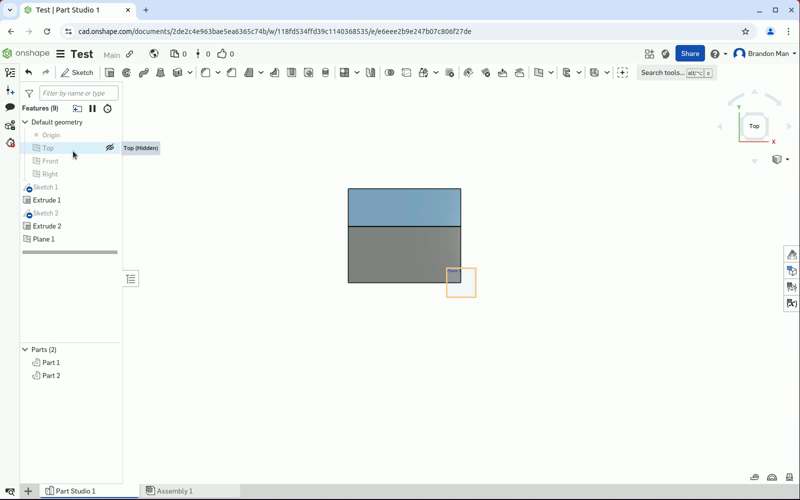
key(shift+s)
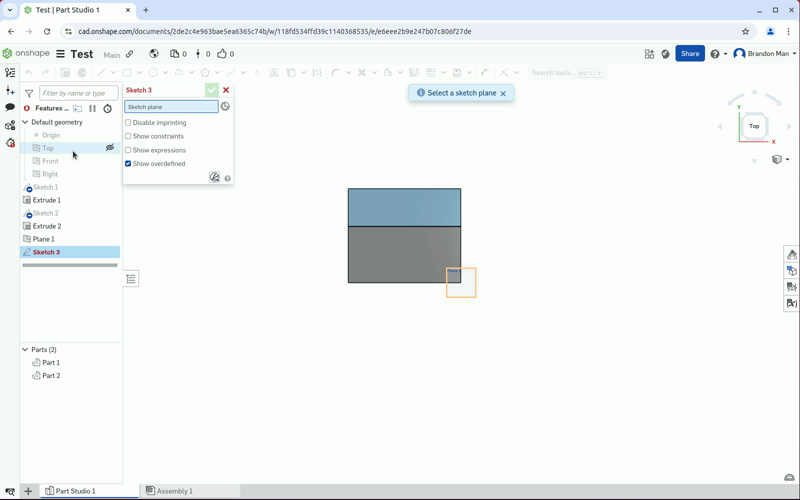
mouse_move(73, 241)
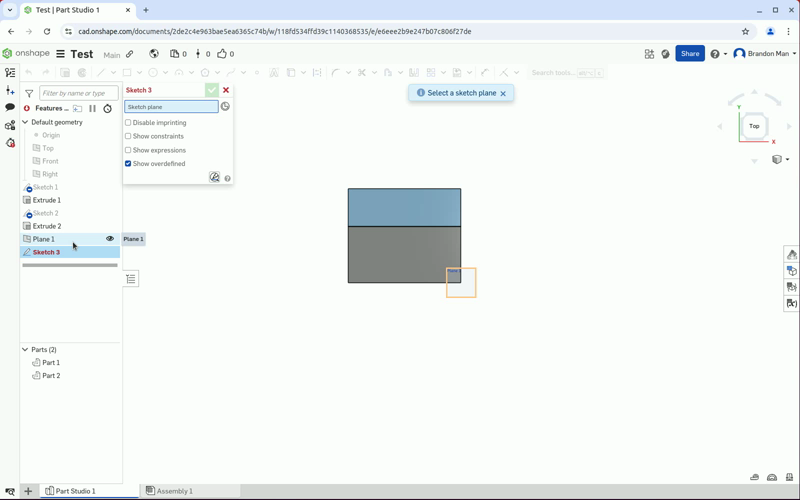
click(73, 241)
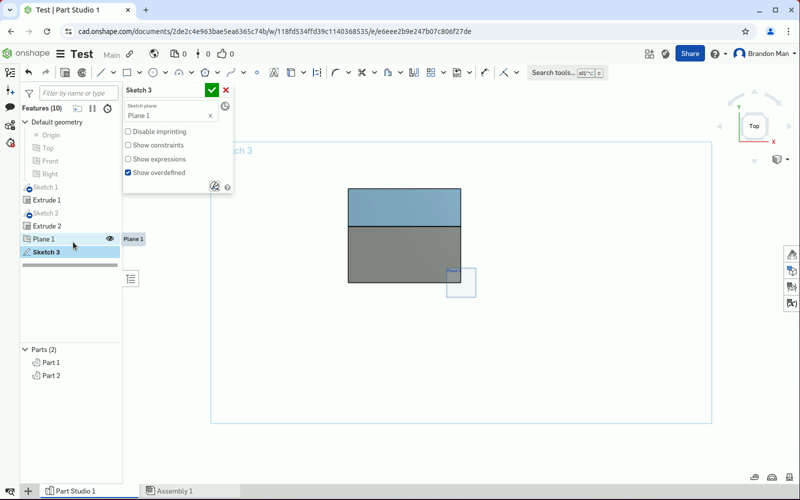
mouse_move(73, 352)
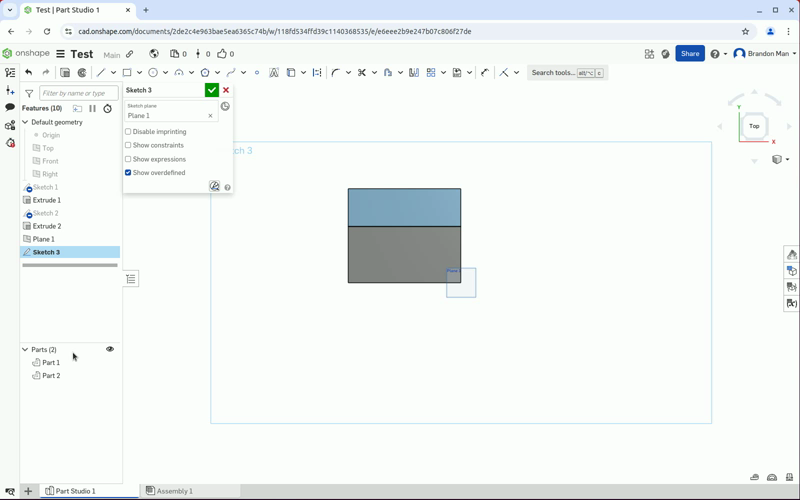
key(y)
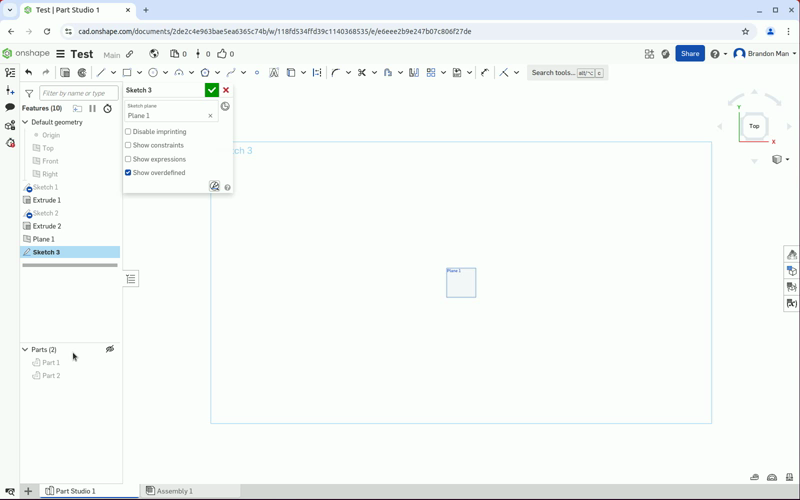
key(l)
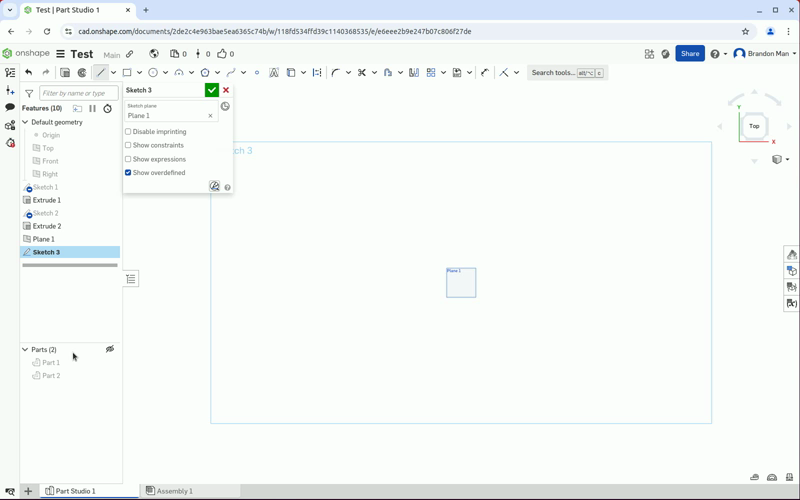
key_down(shift)
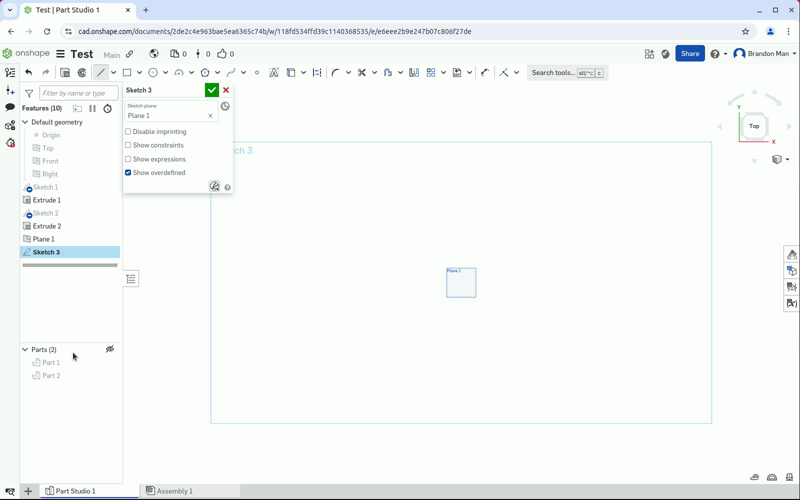
mouse_move(348, 238)
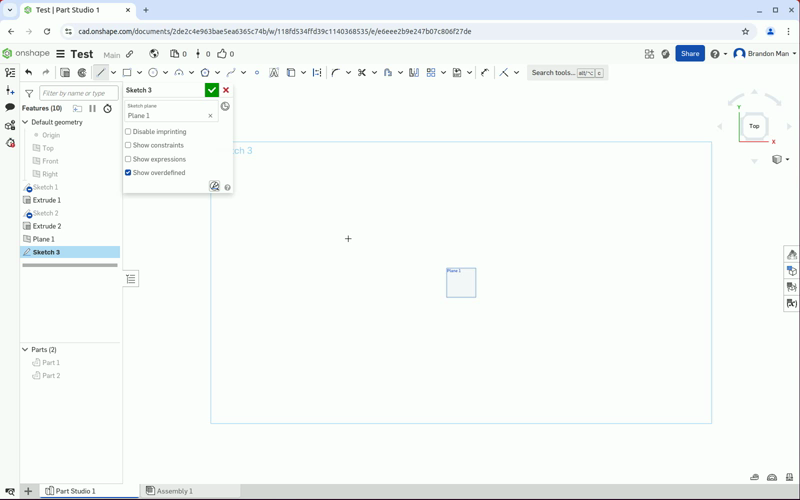
click(348, 238)
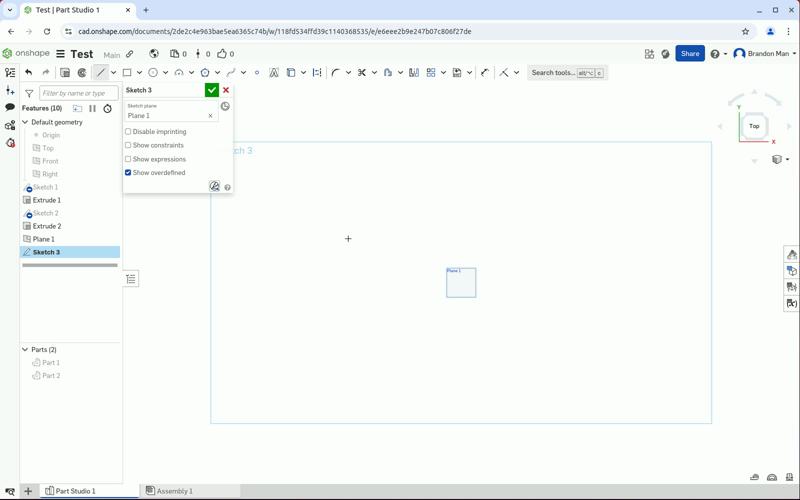
key_up(shift)
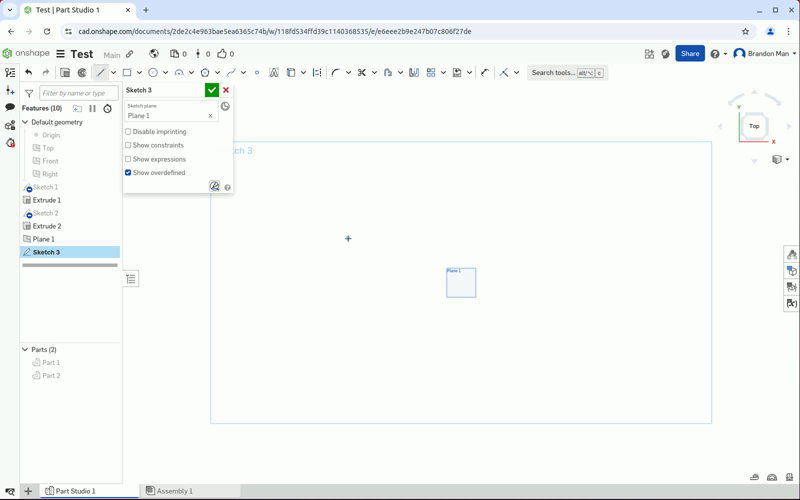
key_down(shift)
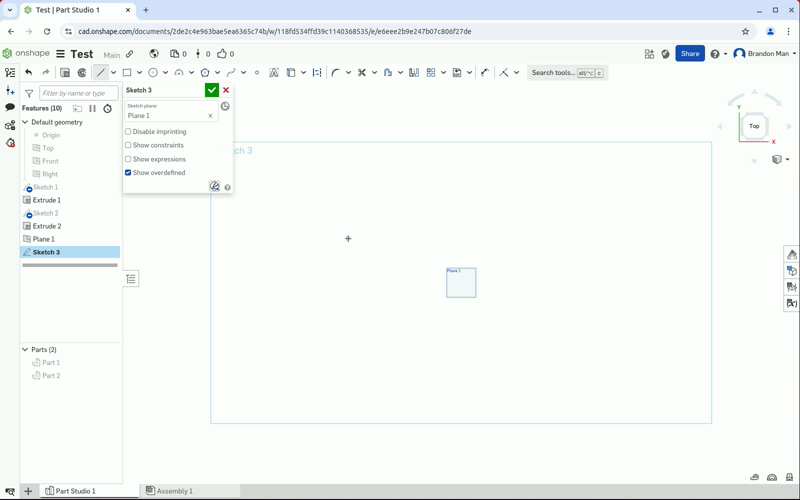
mouse_move(460, 238)
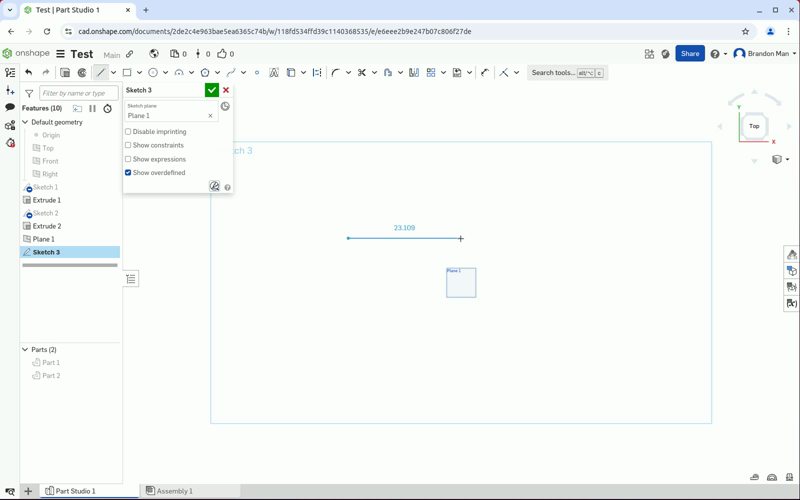
click(460, 238)
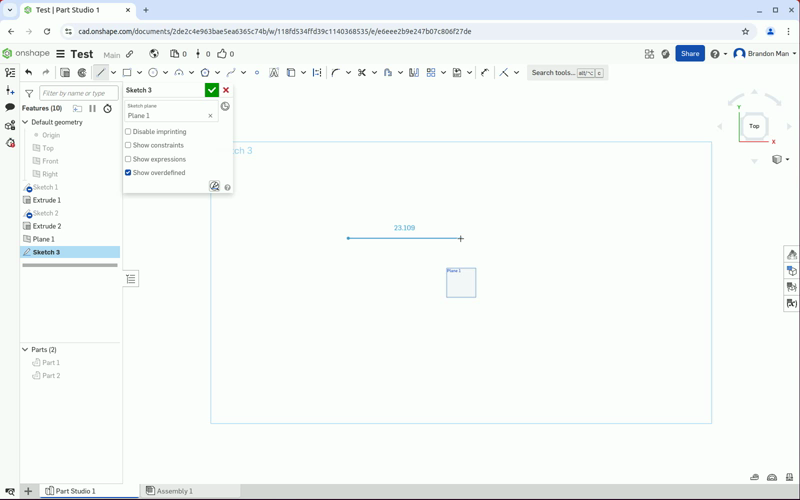
key_up(shift)
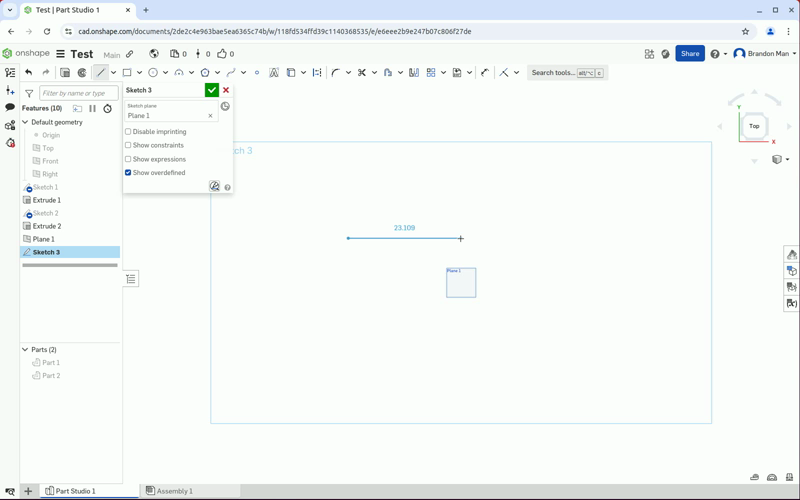
key_down(shift)
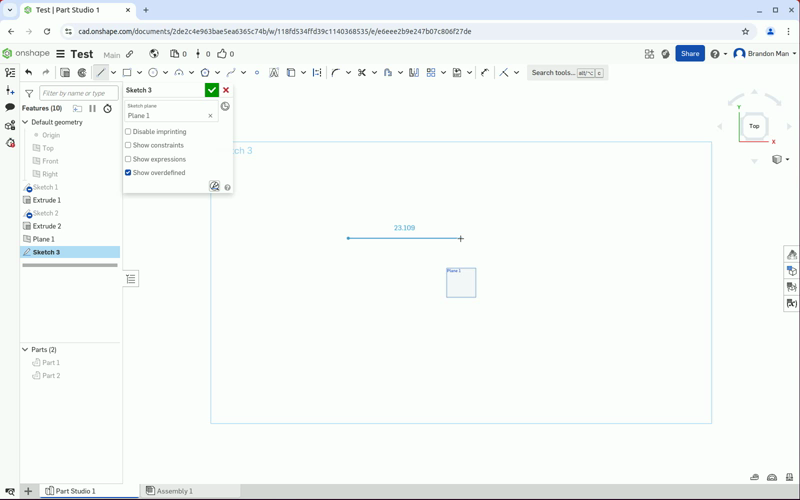
mouse_move(490, 238)
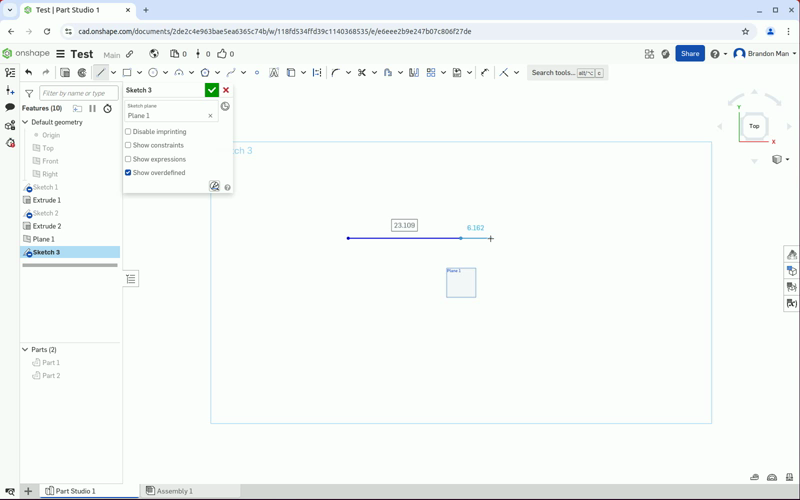
mouse_move(460, 226)
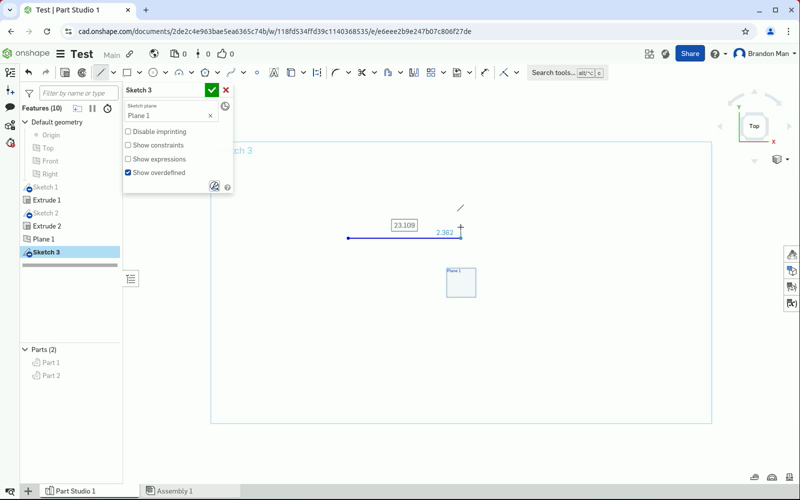
click(460, 226)
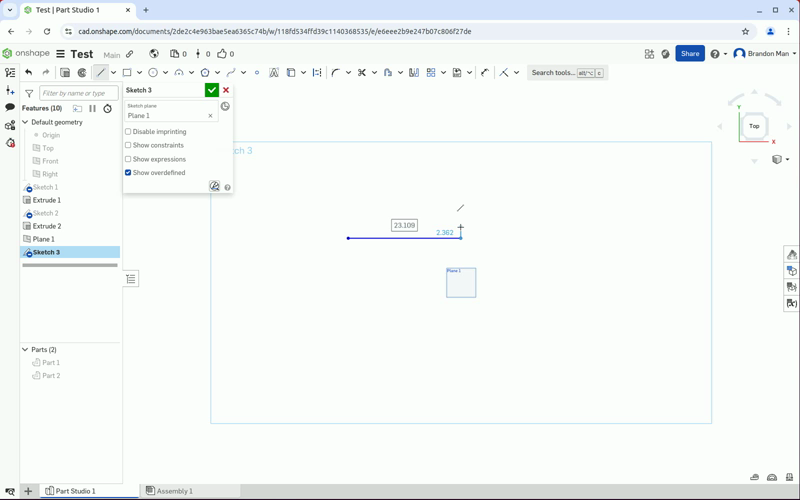
key_up(shift)
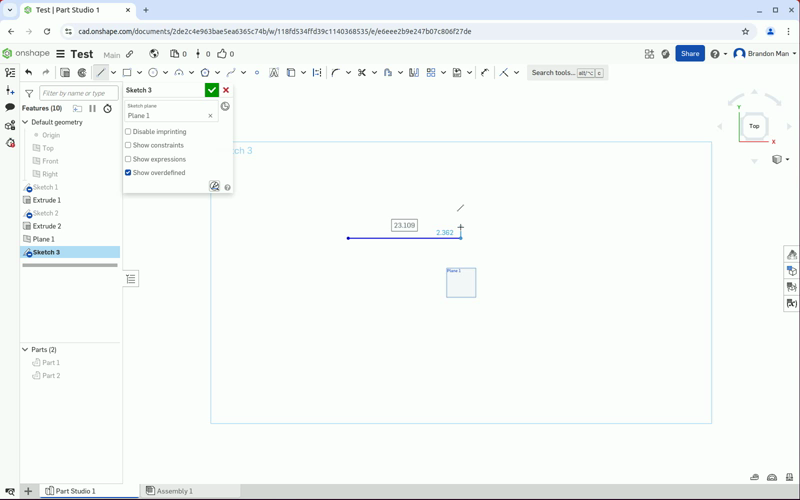
key_down(shift)
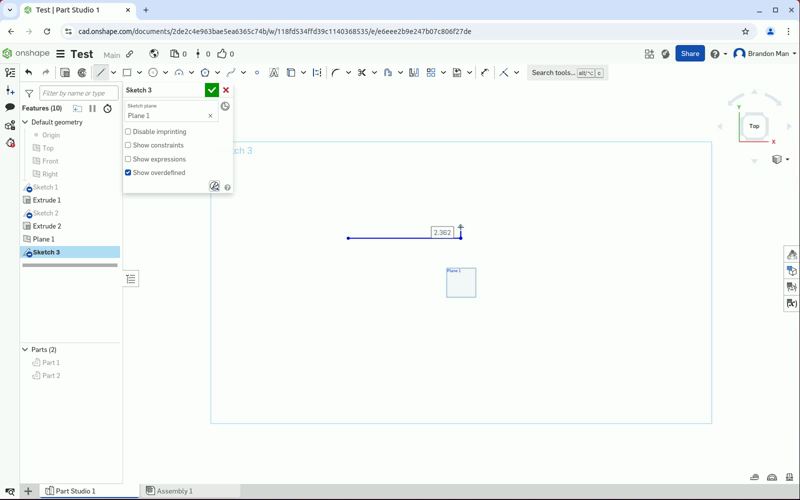
mouse_move(348, 226)
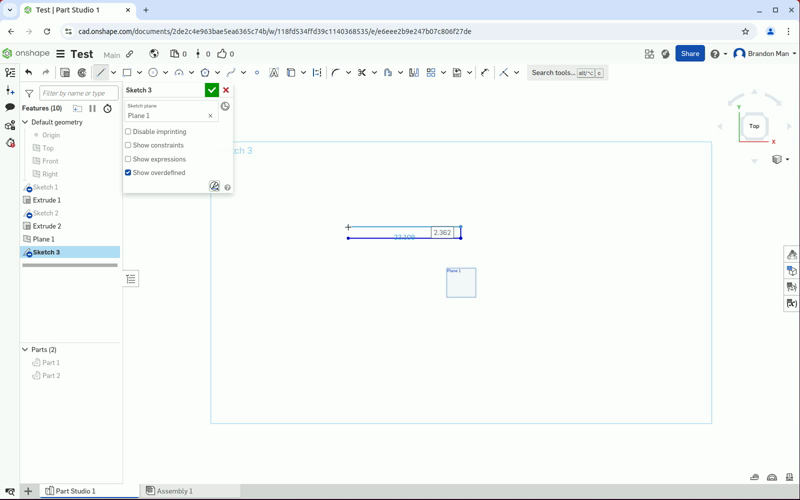
click(348, 226)
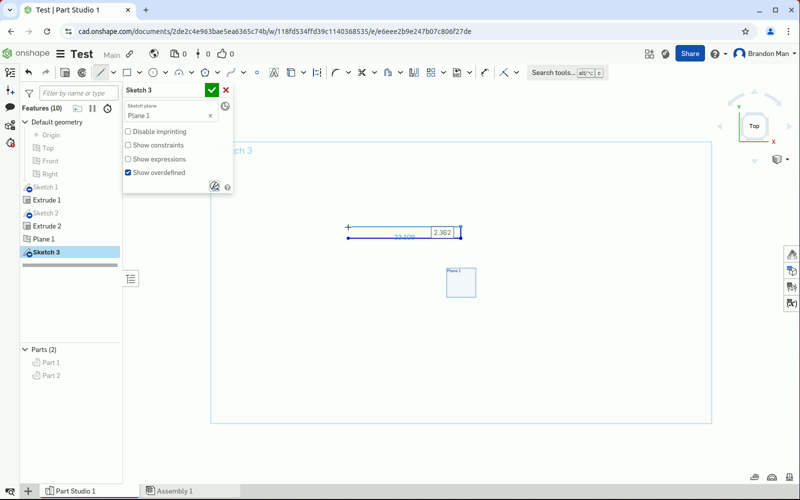
key_up(shift)
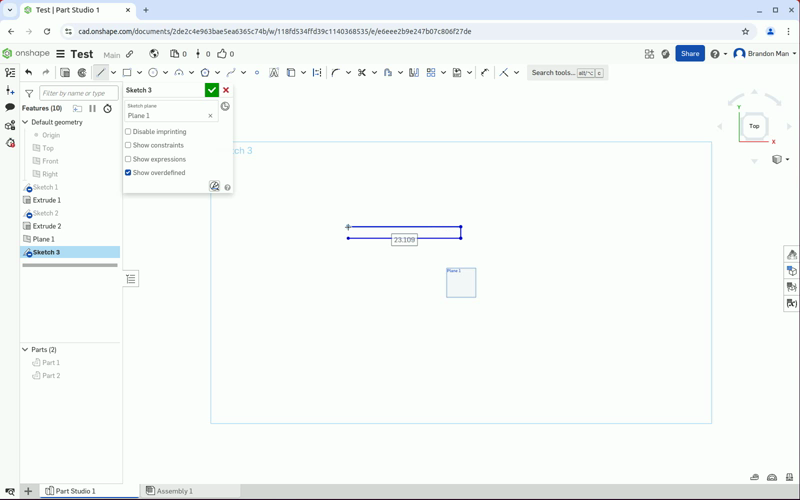
mouse_move(378, 226)
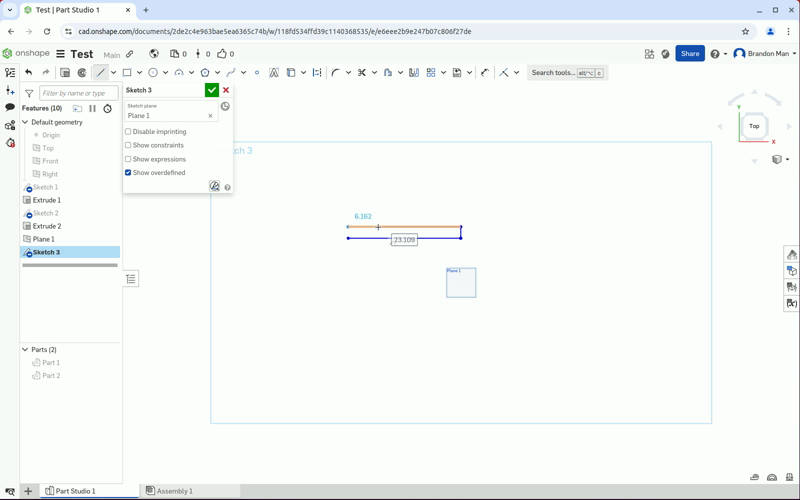
key_down(shift)
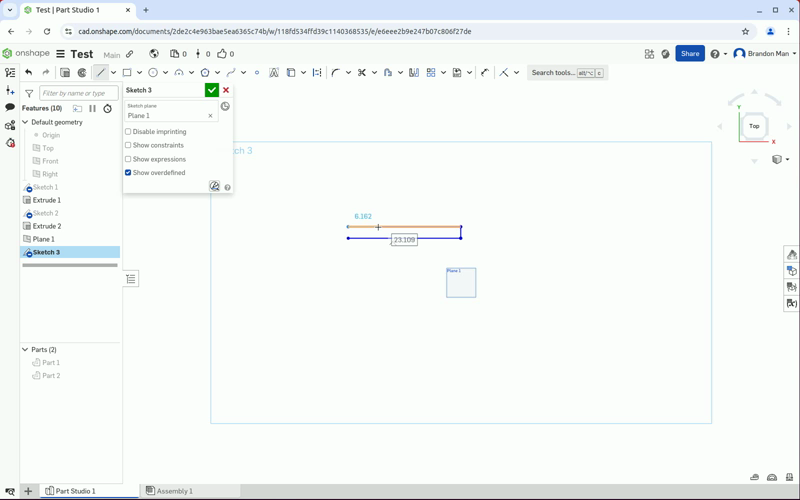
mouse_move(348, 238)
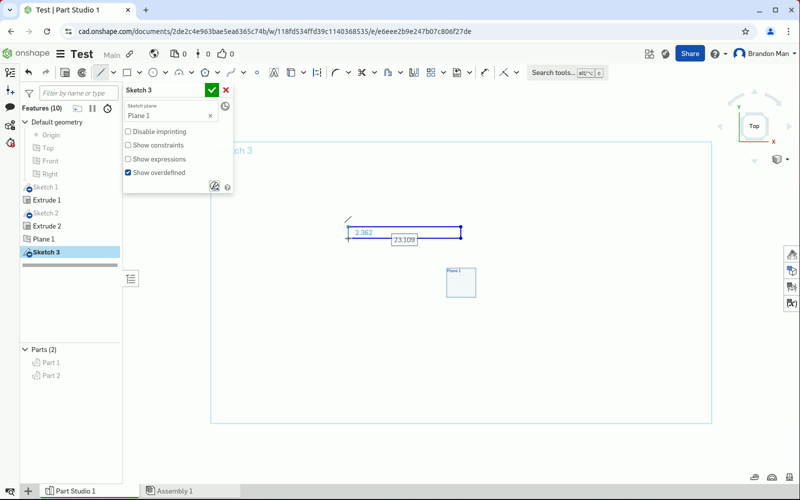
key_up(shift)
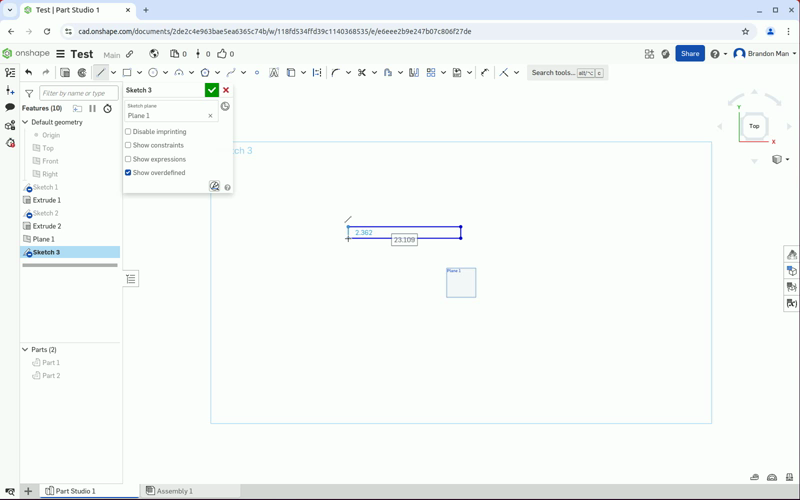
click(348, 238)
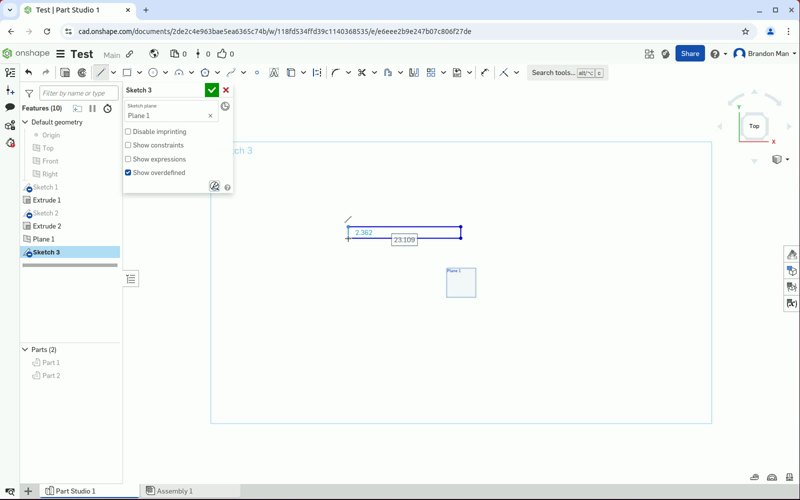
key(esc)
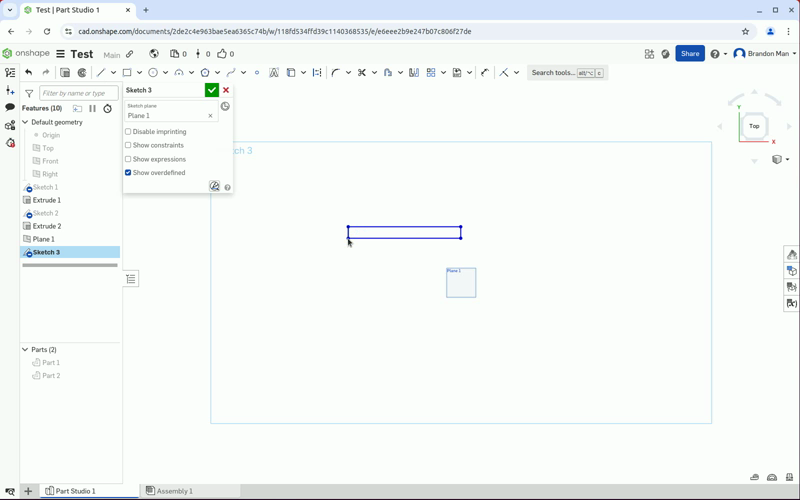
mouse_move(388, 235)
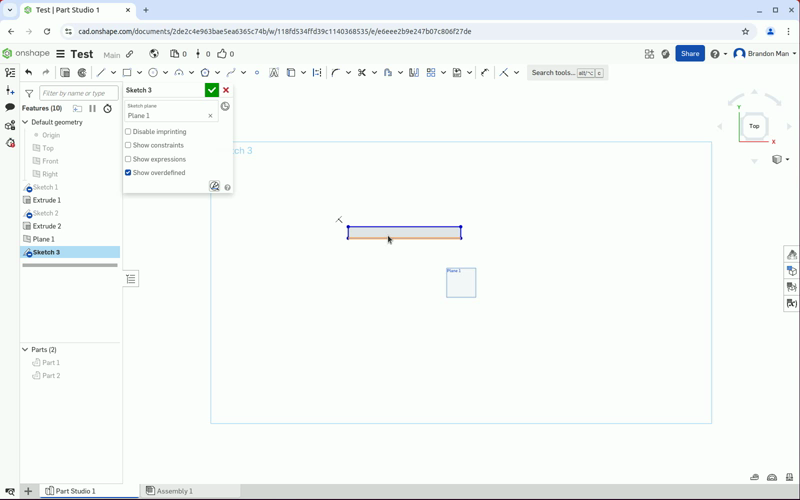
scroll(6)
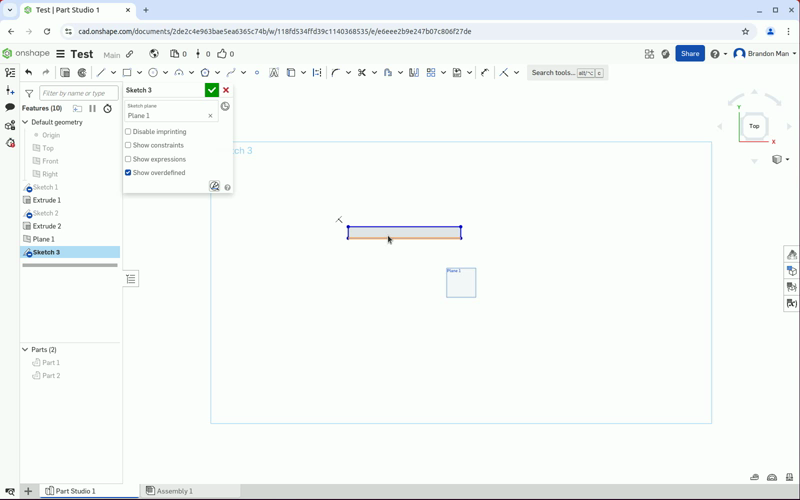
scroll(6)
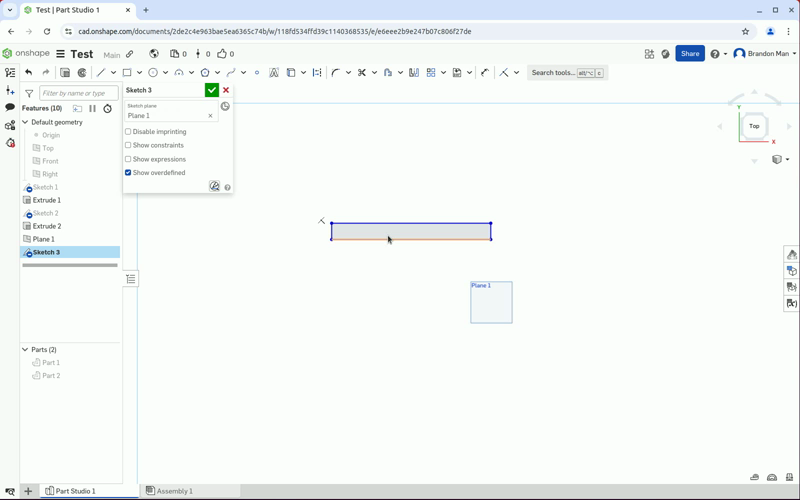
scroll(6)
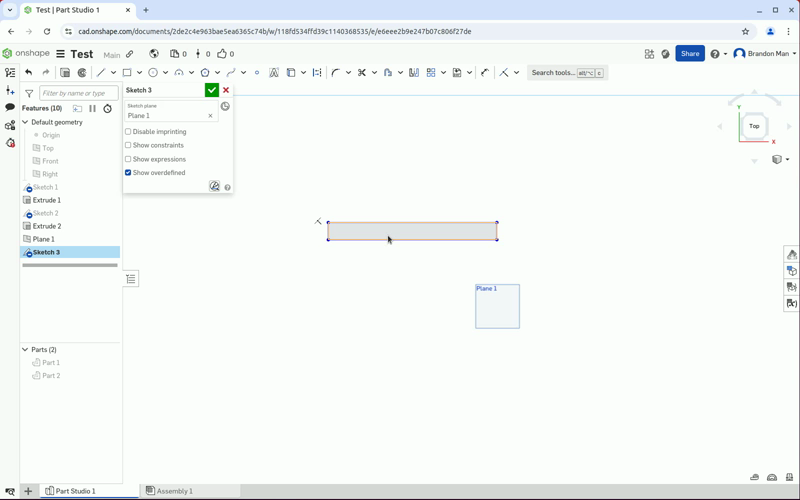
scroll(6)
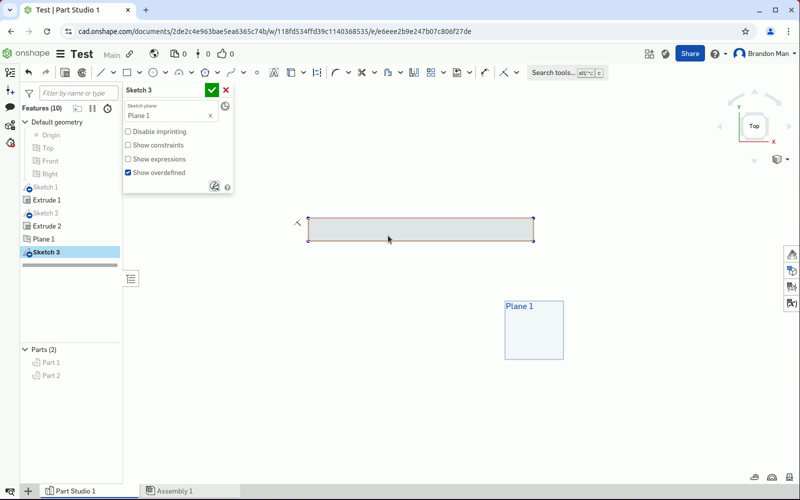
scroll(6)
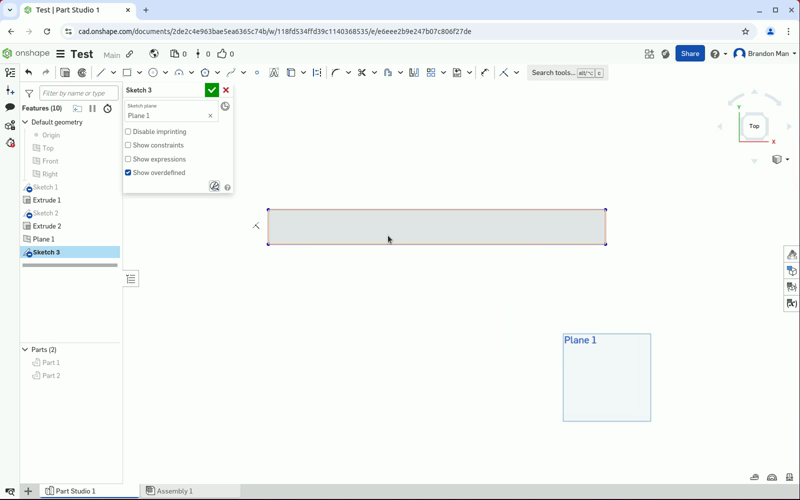
scroll(6)
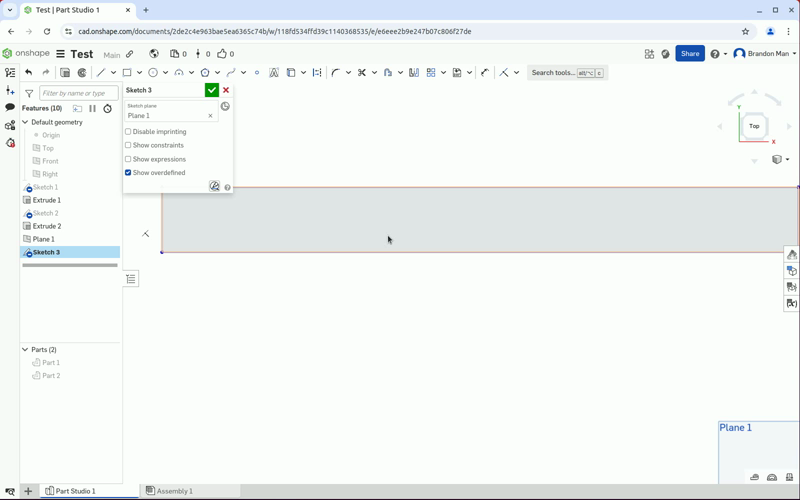
scroll(6)
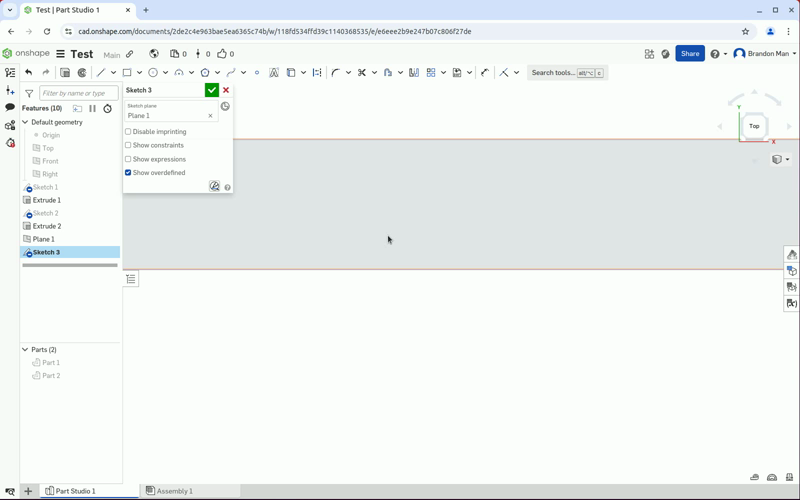
click(388, 235)
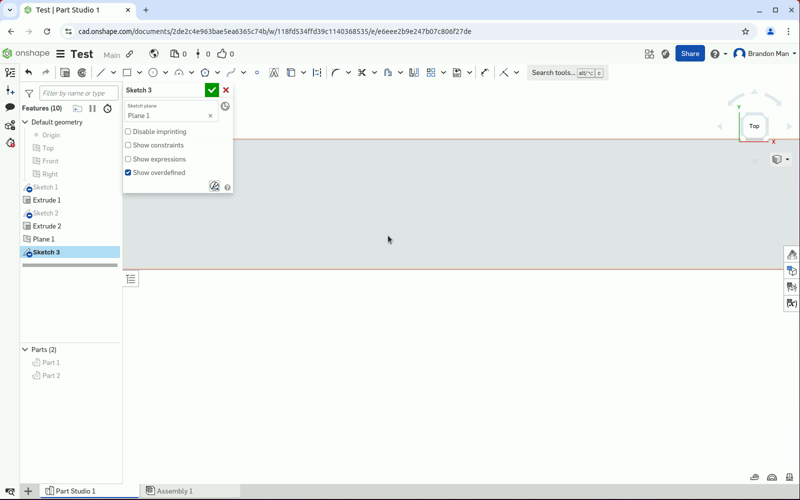
scroll(-6)
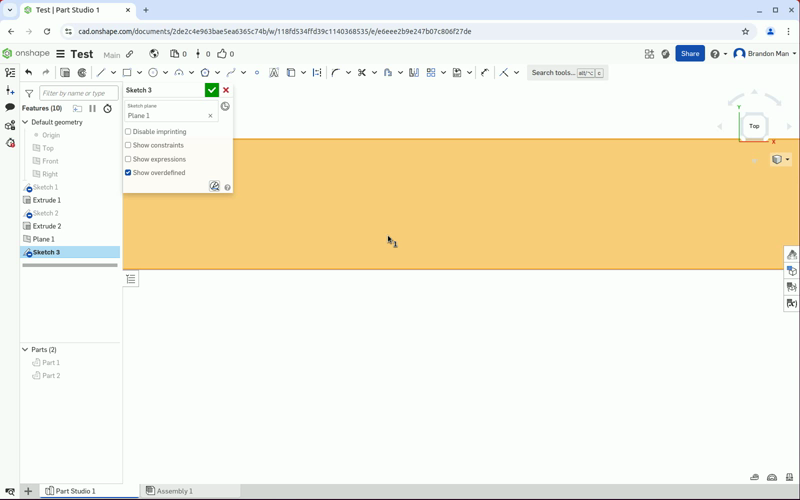
scroll(-6)
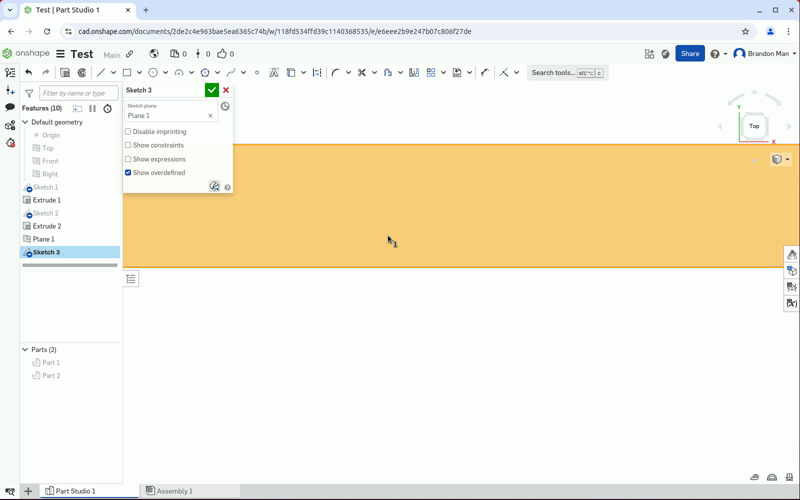
scroll(-6)
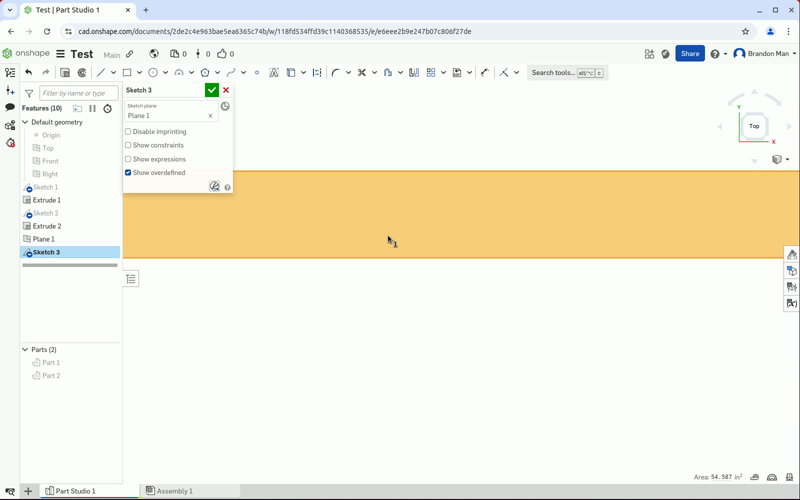
scroll(-6)
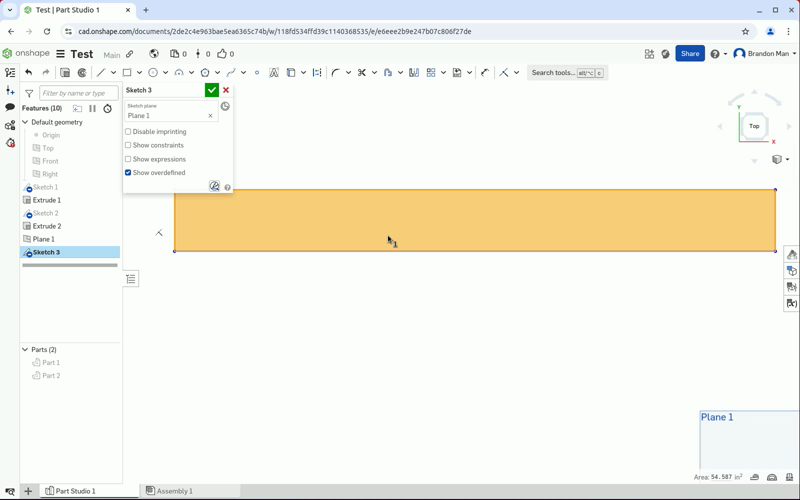
scroll(-6)
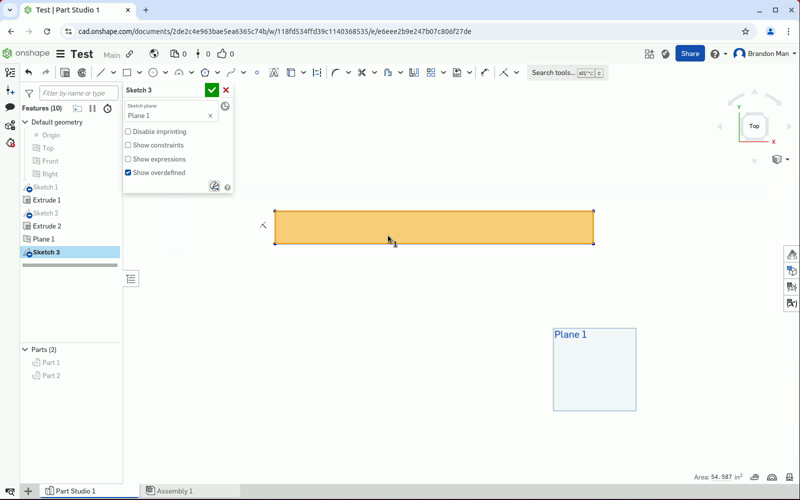
scroll(-6)
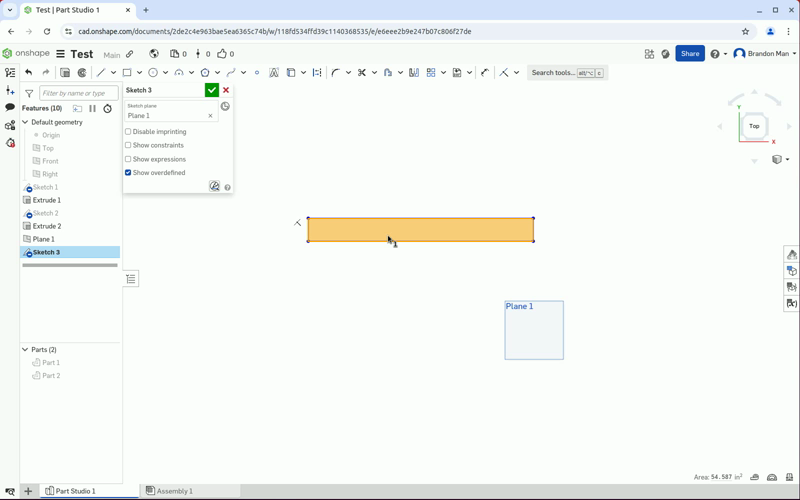
scroll(-6)
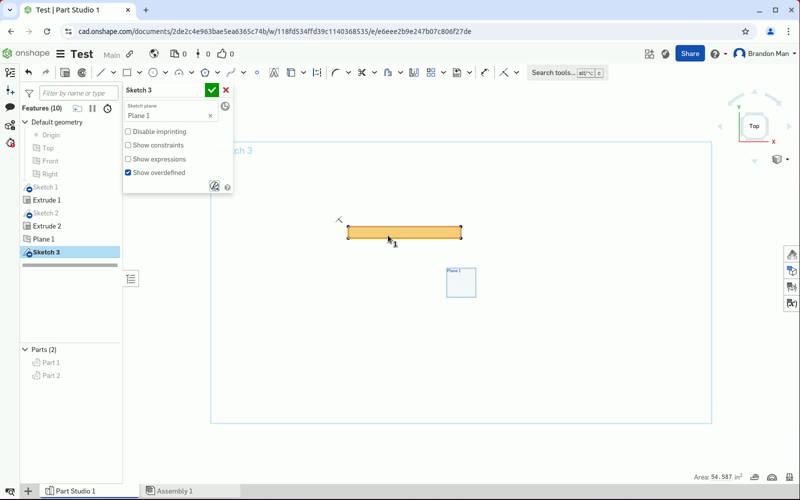
mouse_move(73, 352)
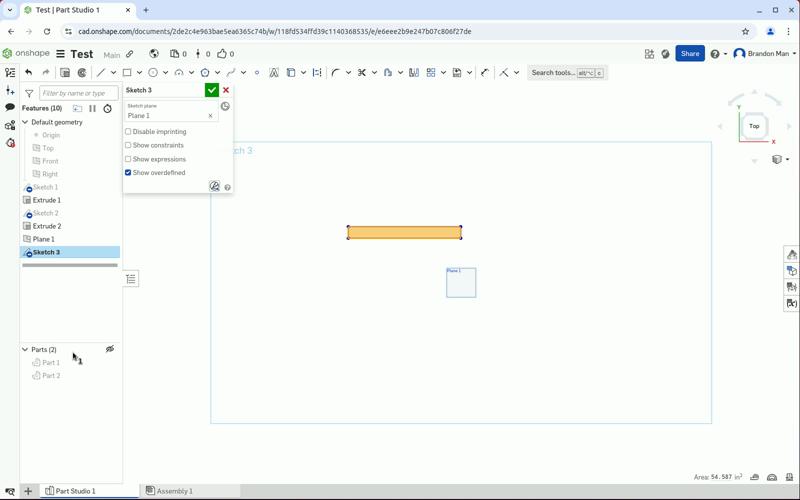
key(shift+y)
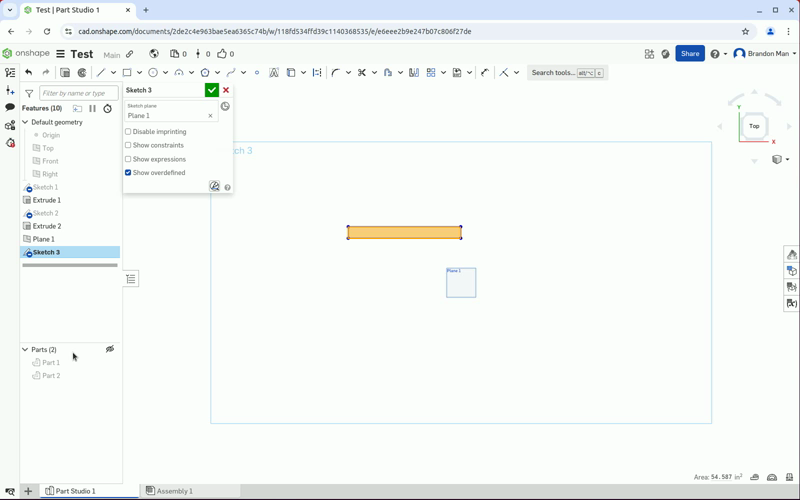
key(shift+e)
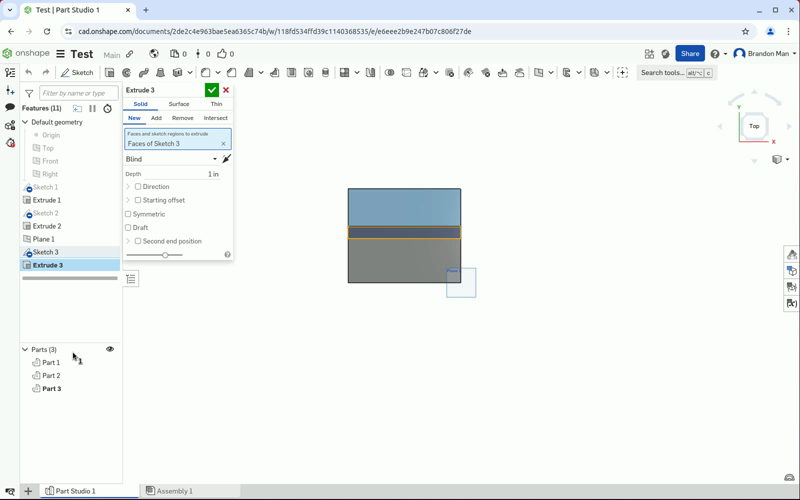
mouse_move(143, 106)
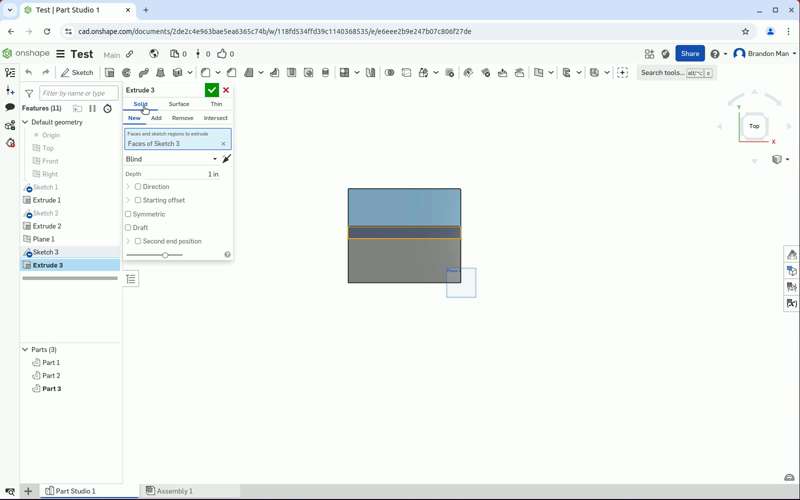
click(143, 106)
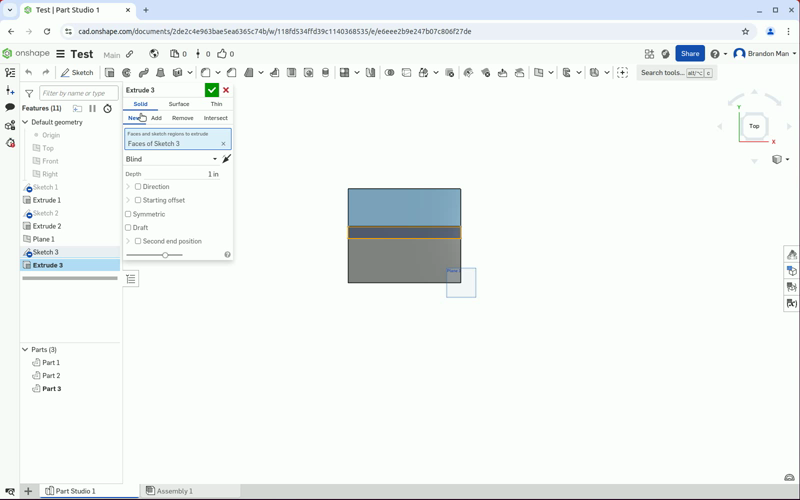
mouse_move(137, 120)
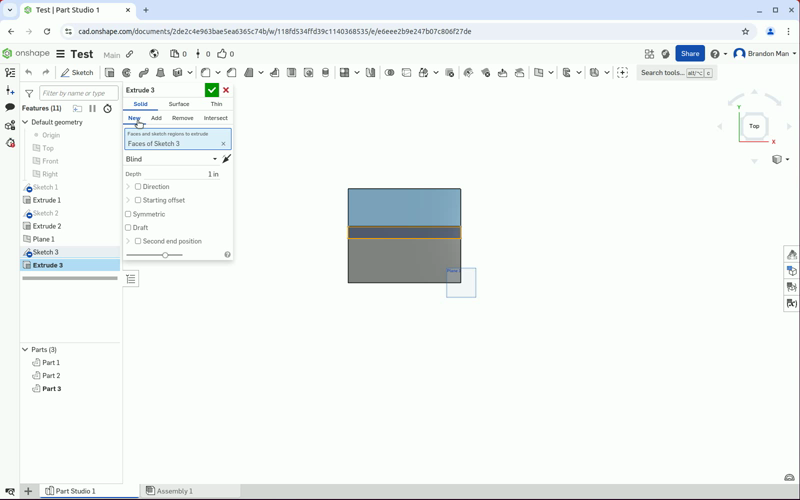
click(137, 120)
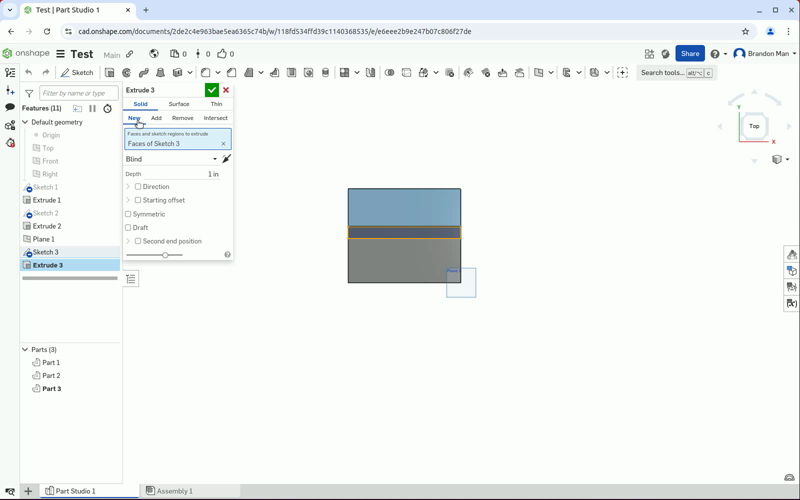
key(tab, 4)
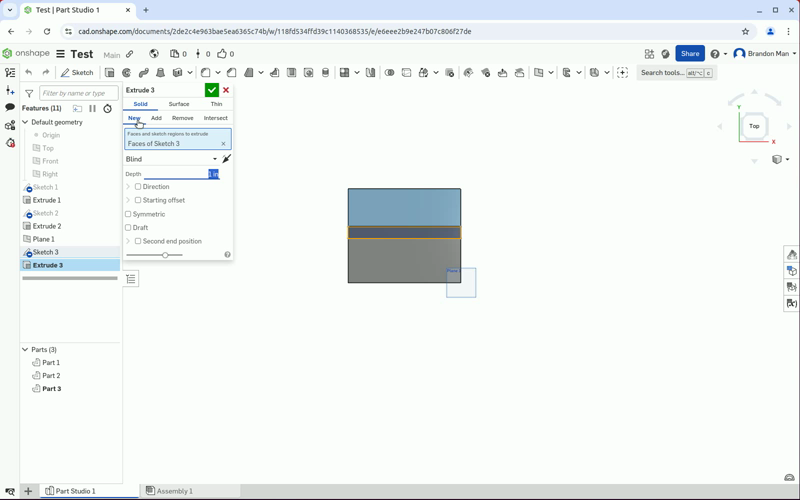
text(6.258)
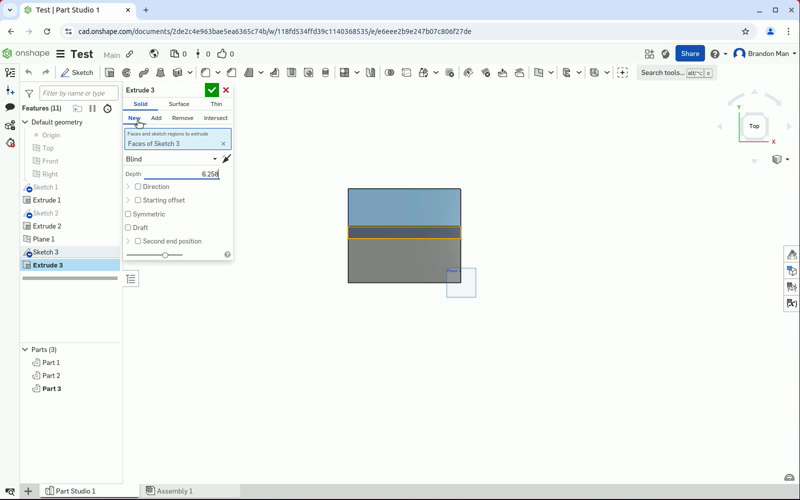
key(enter)
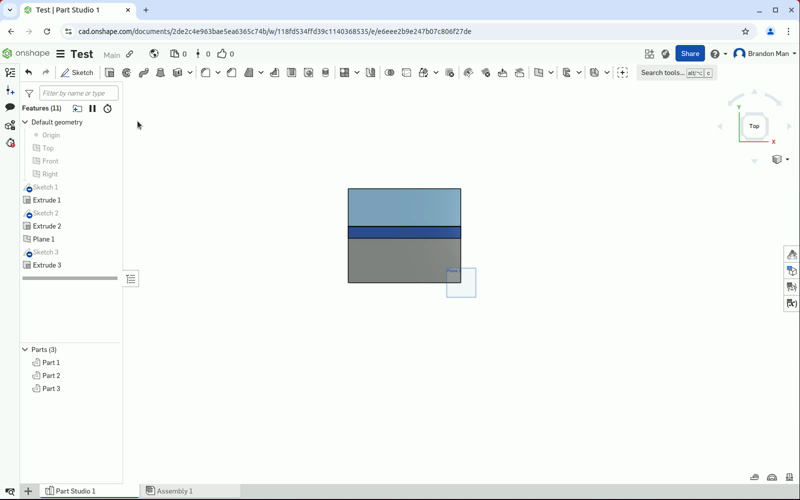
key(shift+h)
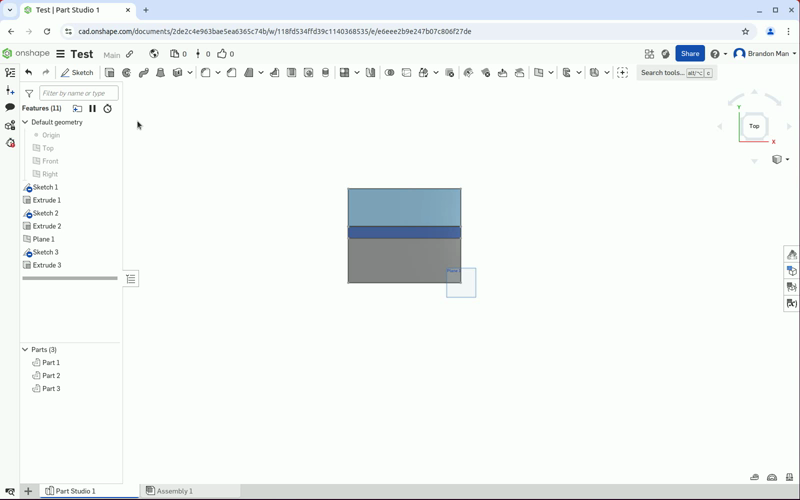
key(shift+h)
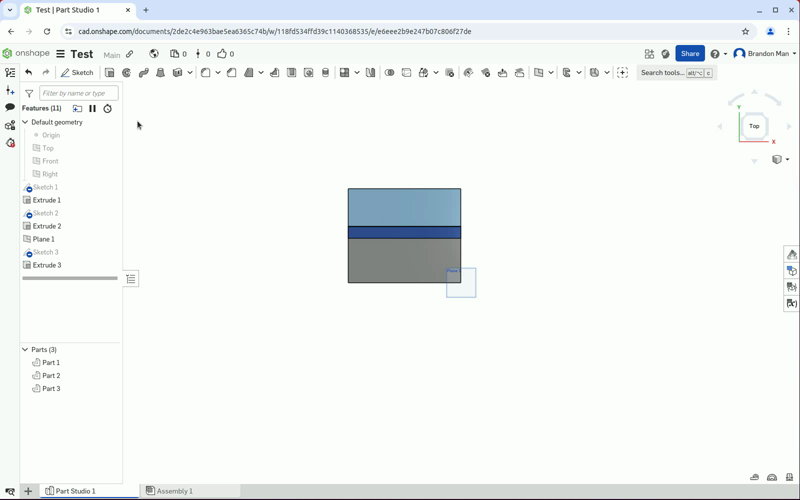
mouse_move(73, 189)
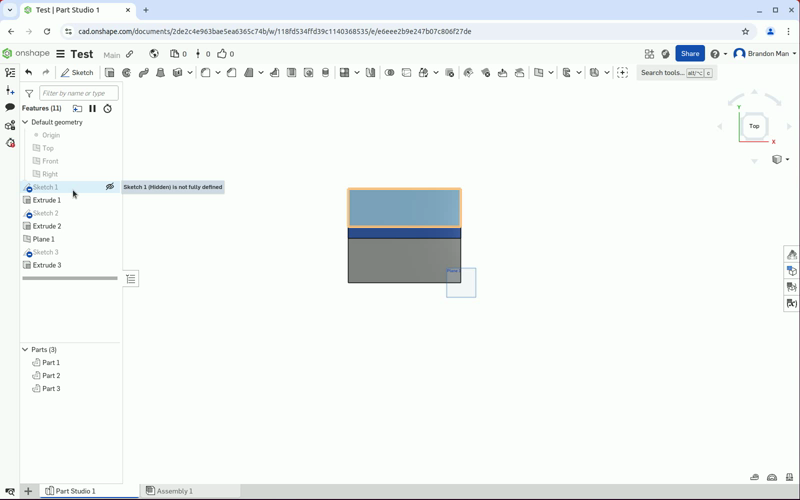
click(73, 189)
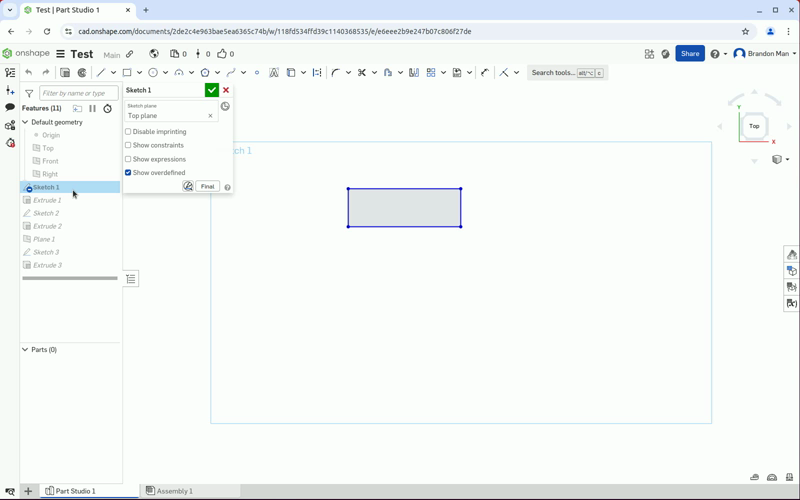
mouse_move(229, 92)
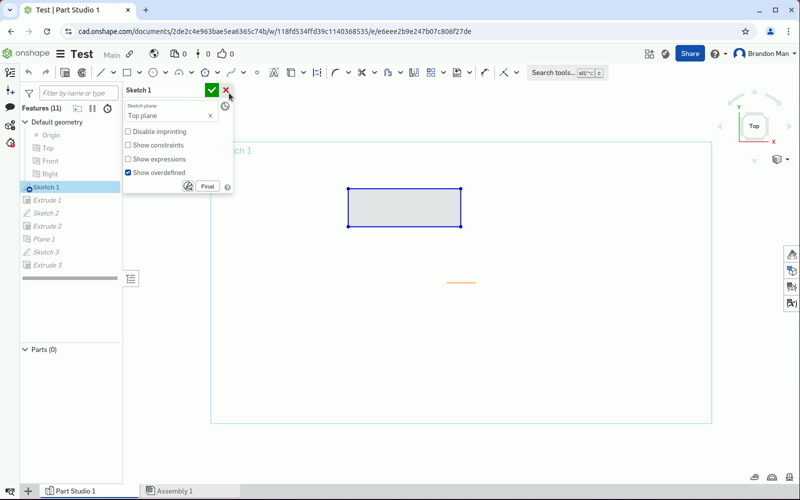
click(229, 92)
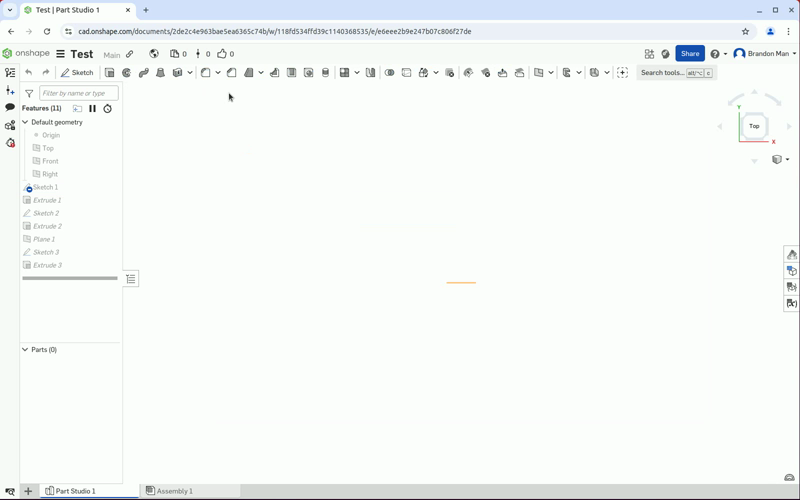
key(shift+s)
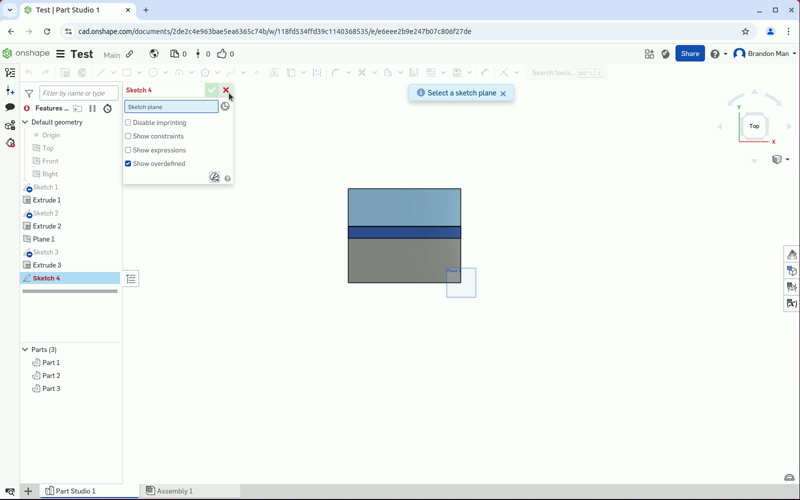
mouse_move(73, 241)
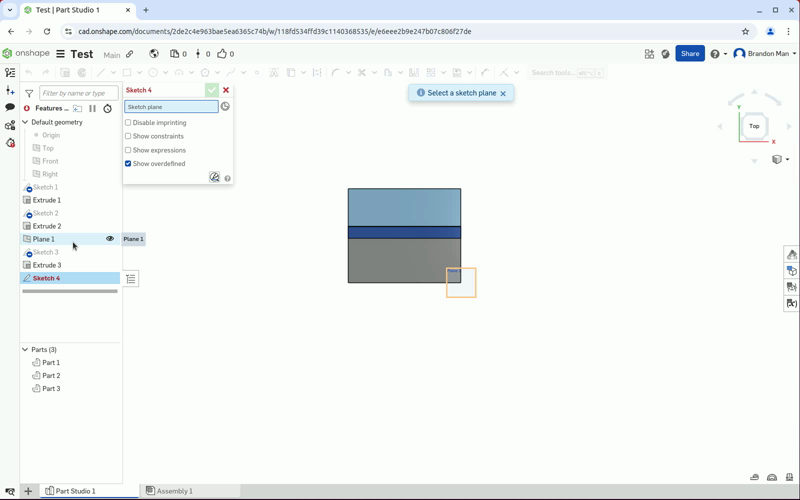
click(73, 241)
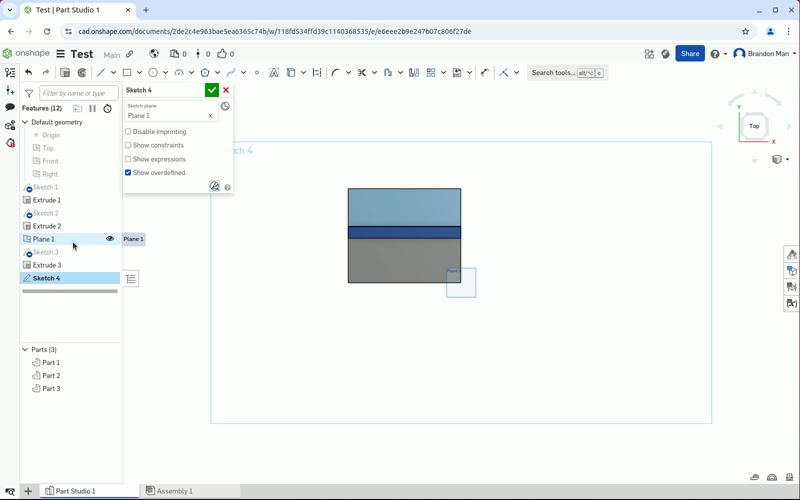
mouse_move(73, 352)
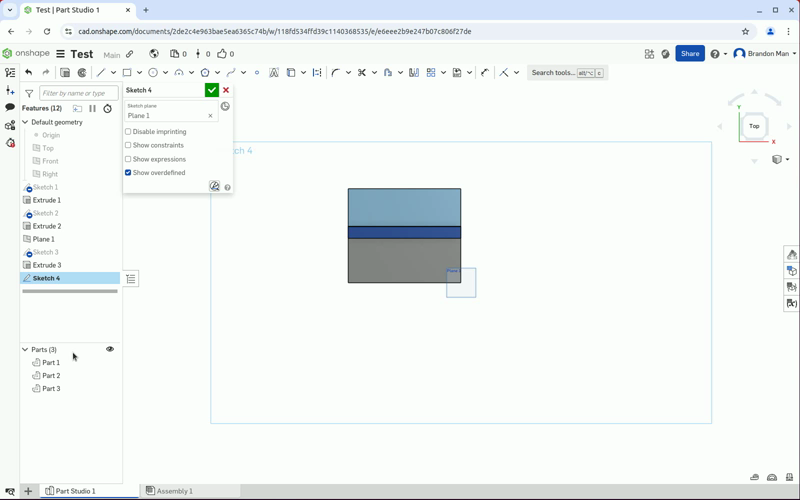
key(y)
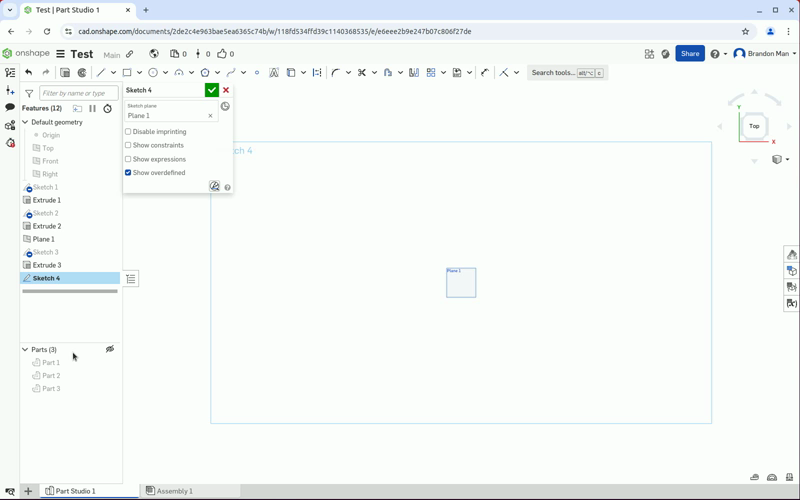
key(l)
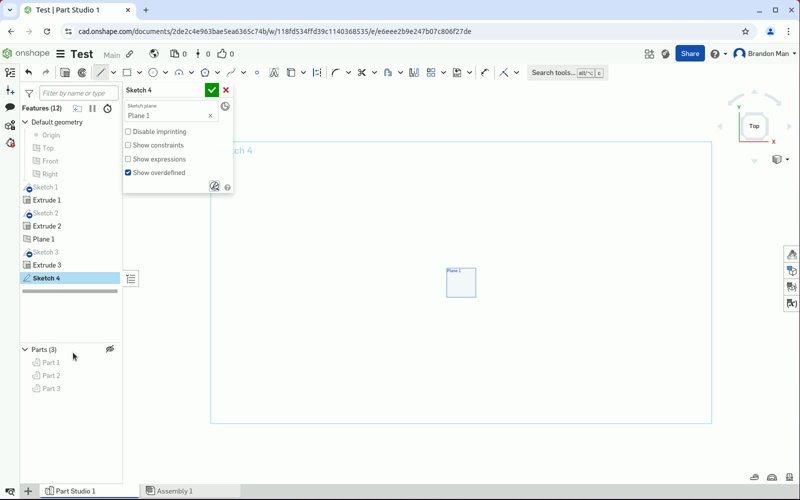
key_down(shift)
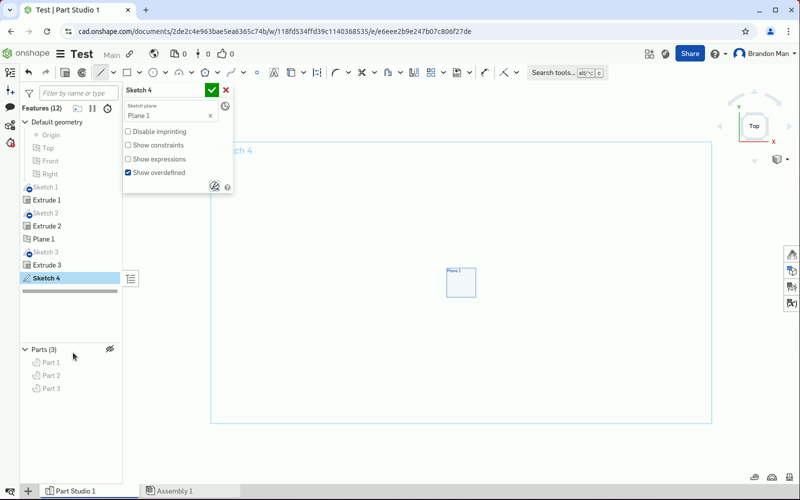
mouse_move(348, 282)
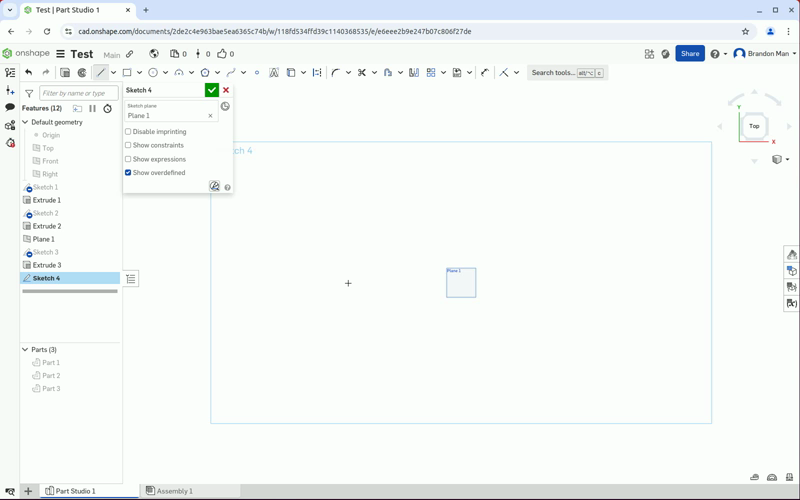
click(348, 282)
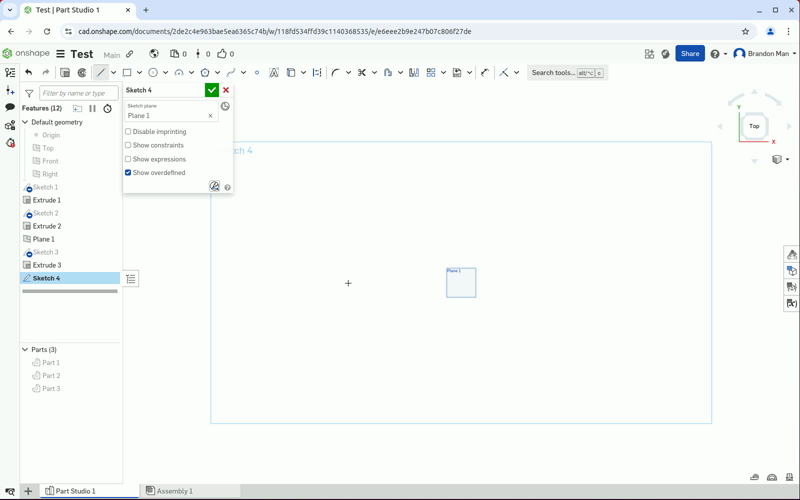
key_up(shift)
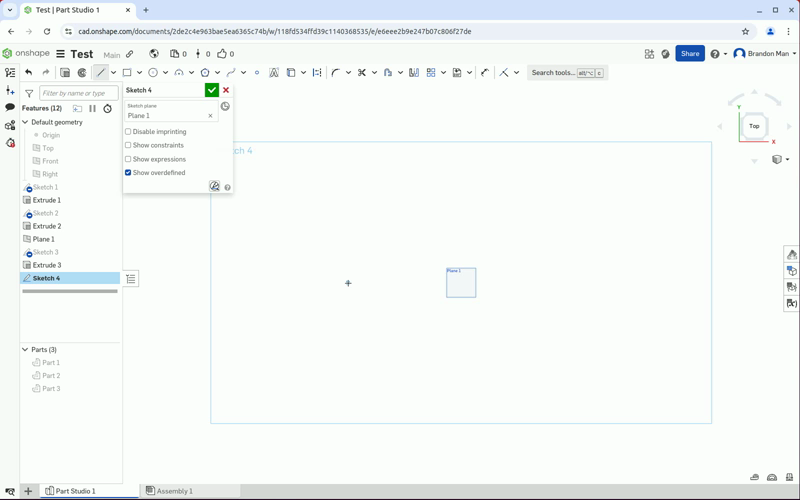
key_down(shift)
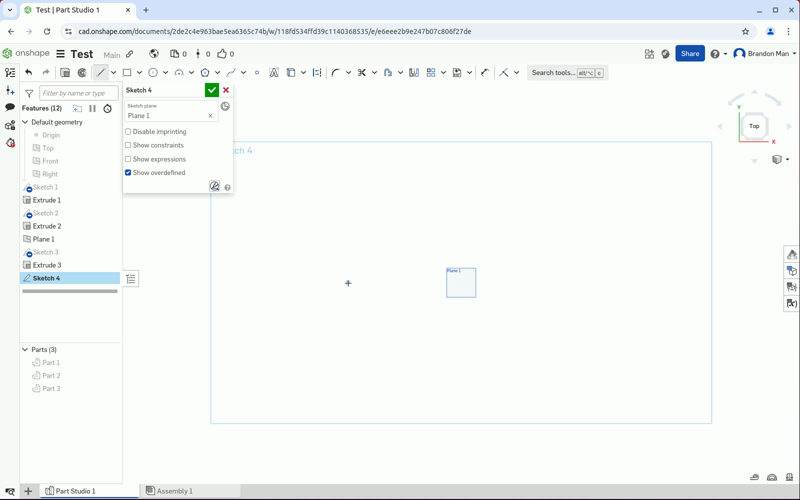
mouse_move(460, 282)
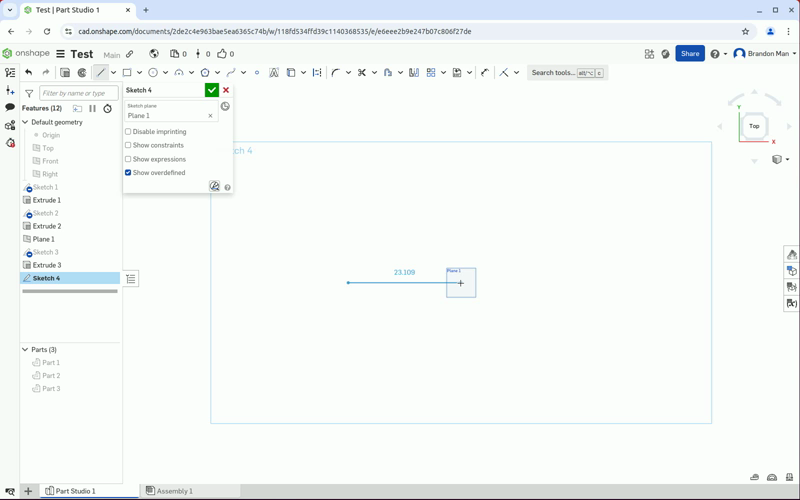
click(460, 282)
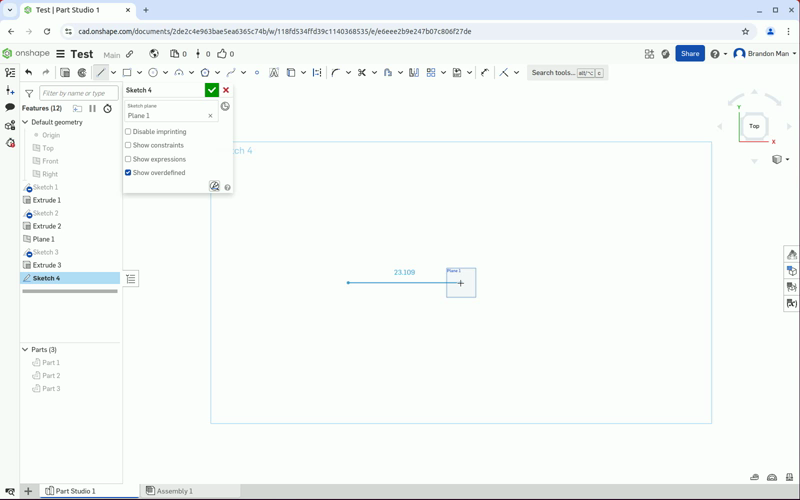
key_up(shift)
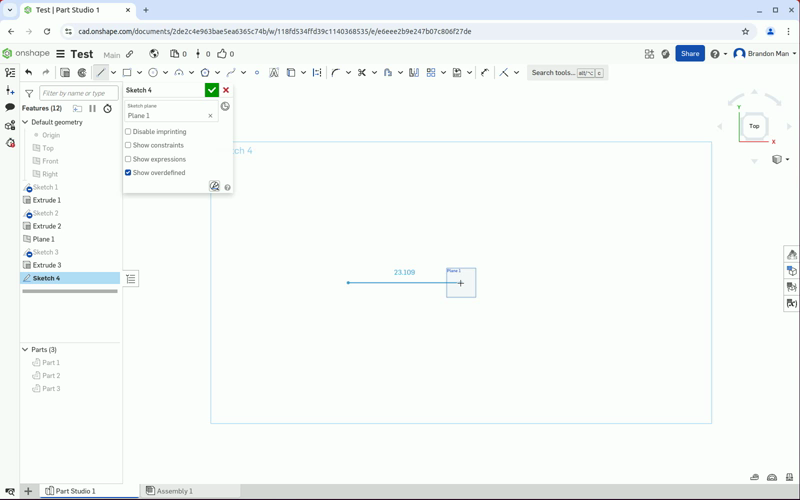
key_down(shift)
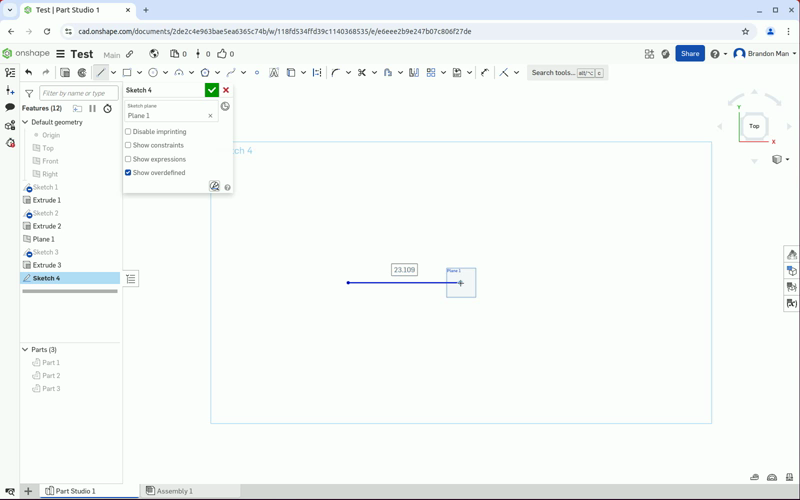
mouse_move(490, 282)
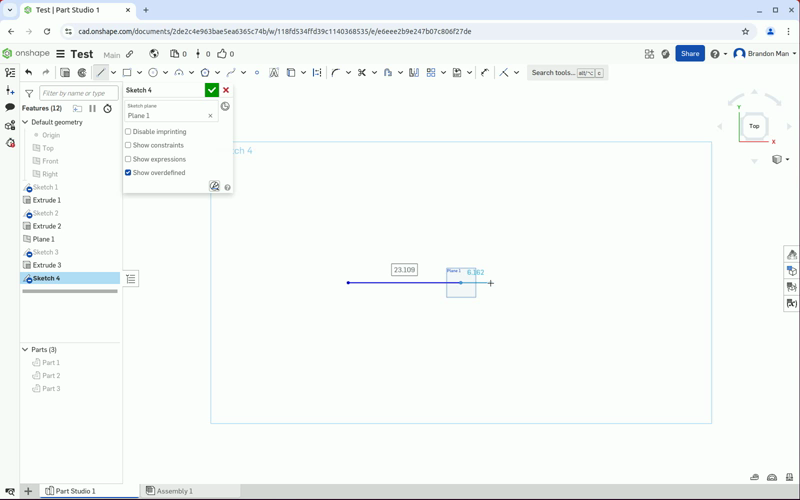
mouse_move(460, 271)
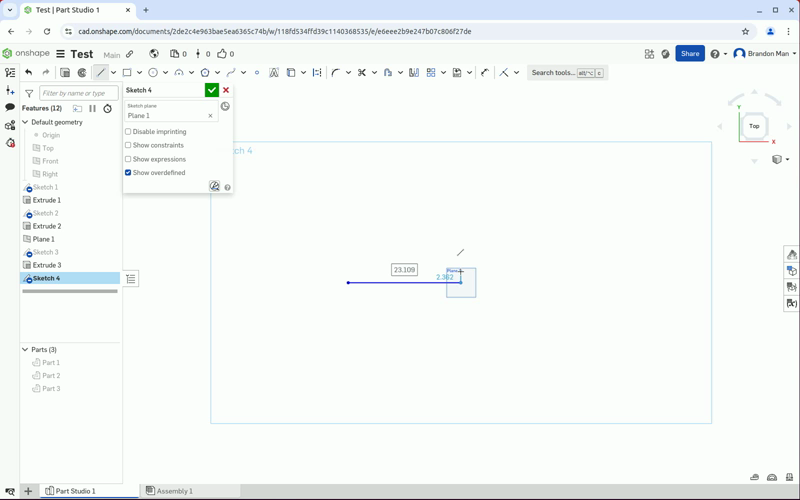
click(460, 271)
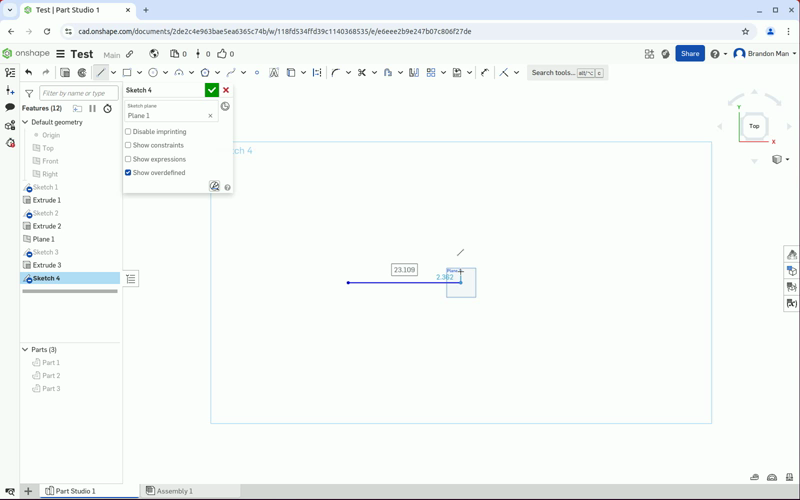
key_up(shift)
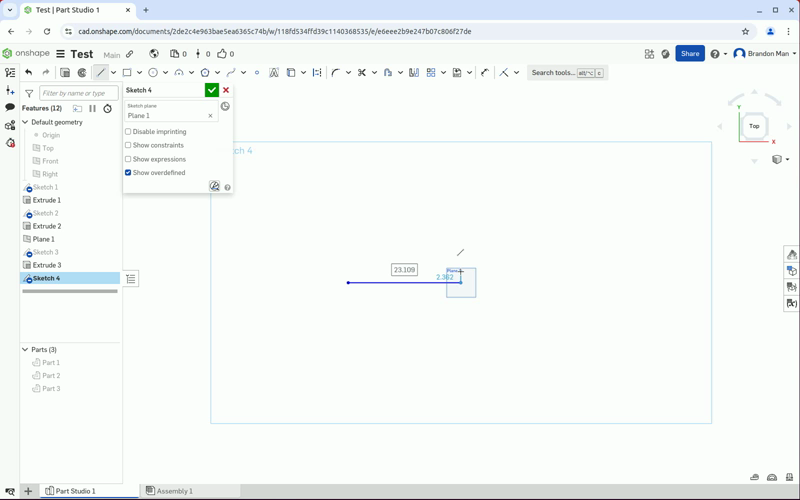
key_down(shift)
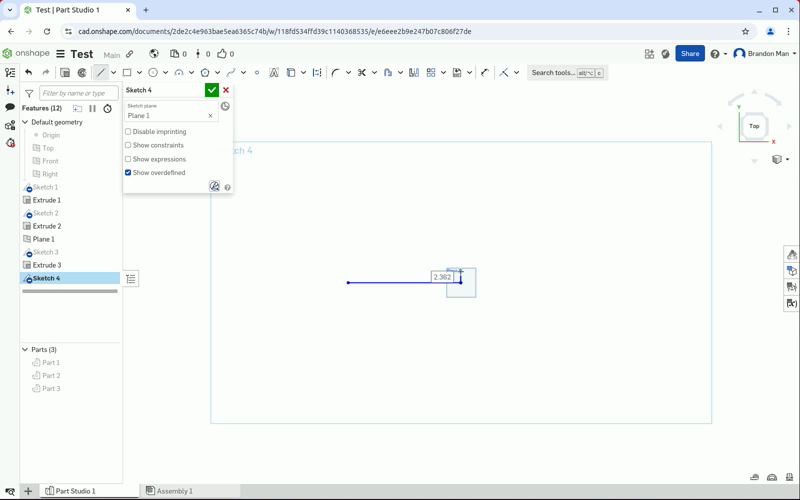
mouse_move(348, 271)
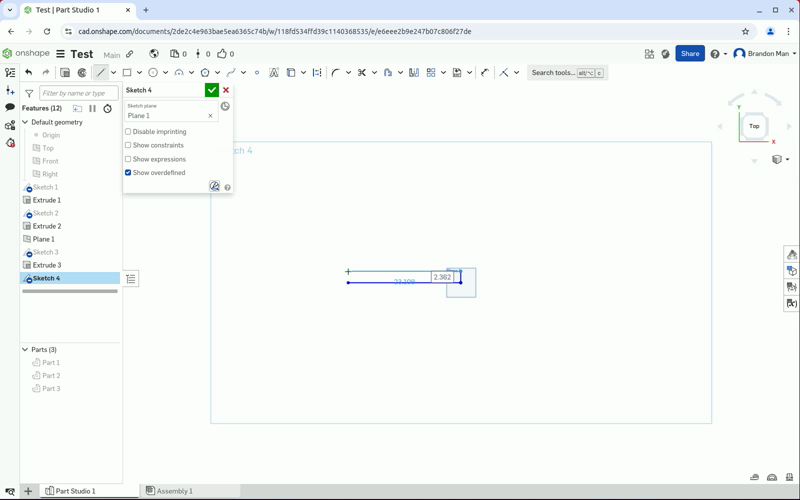
click(348, 271)
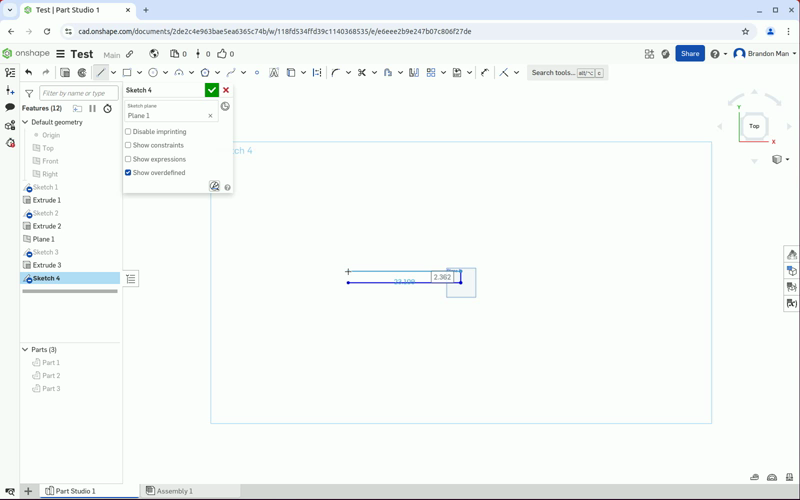
key_up(shift)
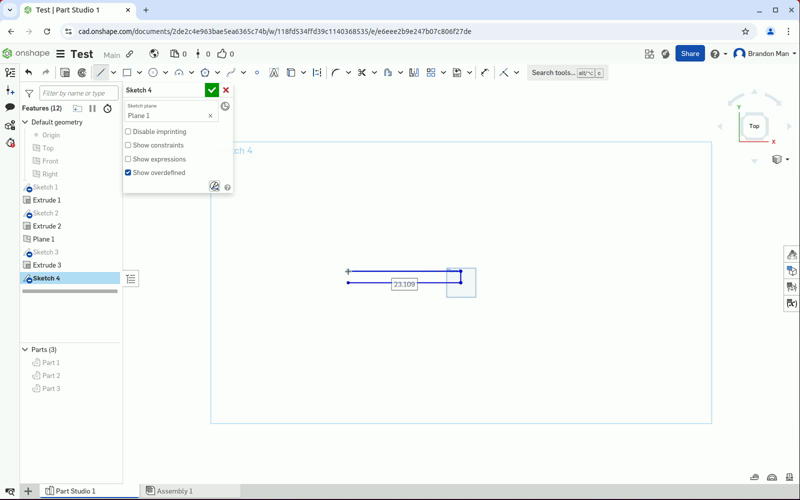
mouse_move(378, 271)
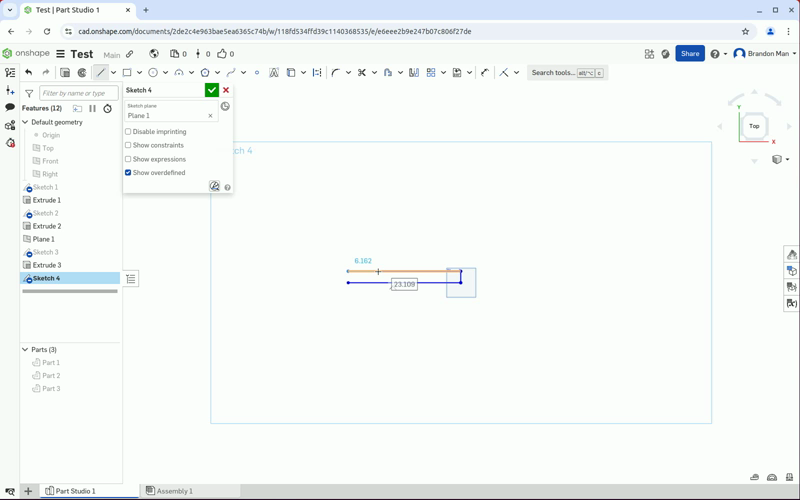
key_down(shift)
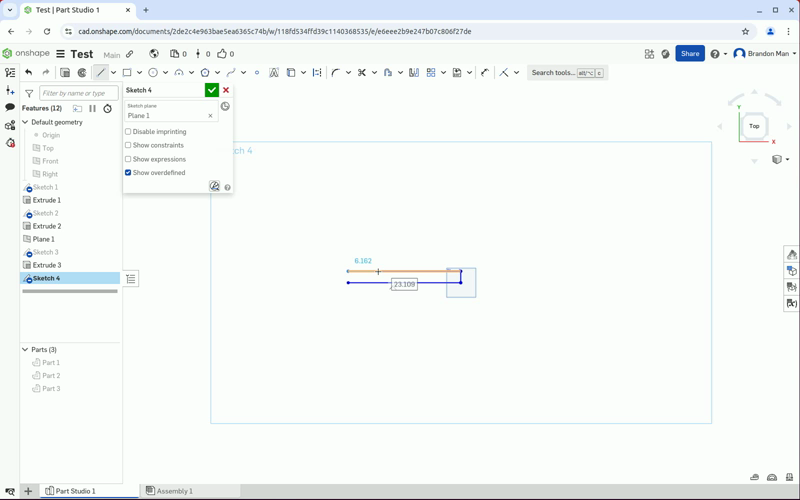
mouse_move(348, 282)
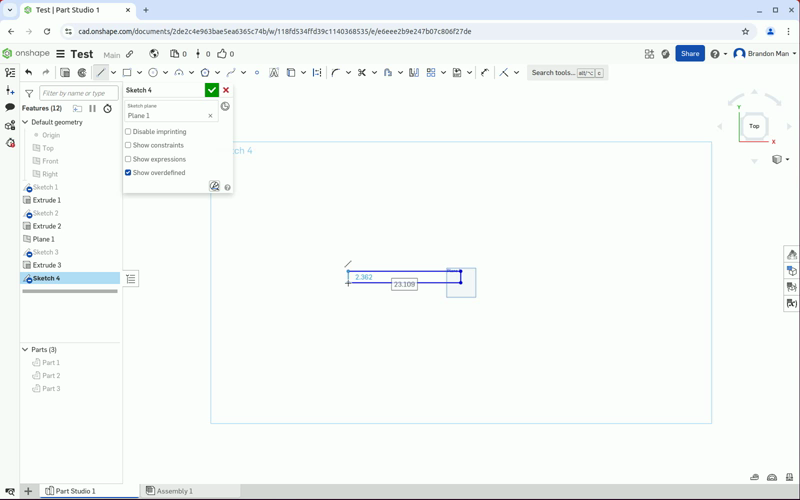
key_up(shift)
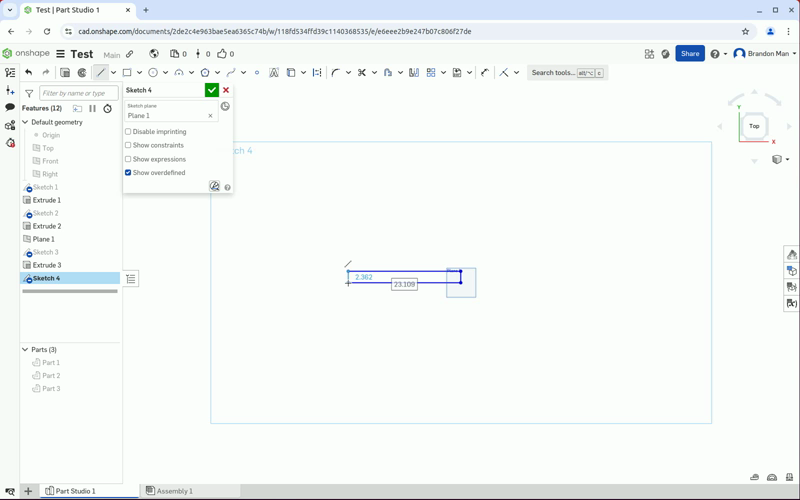
click(348, 282)
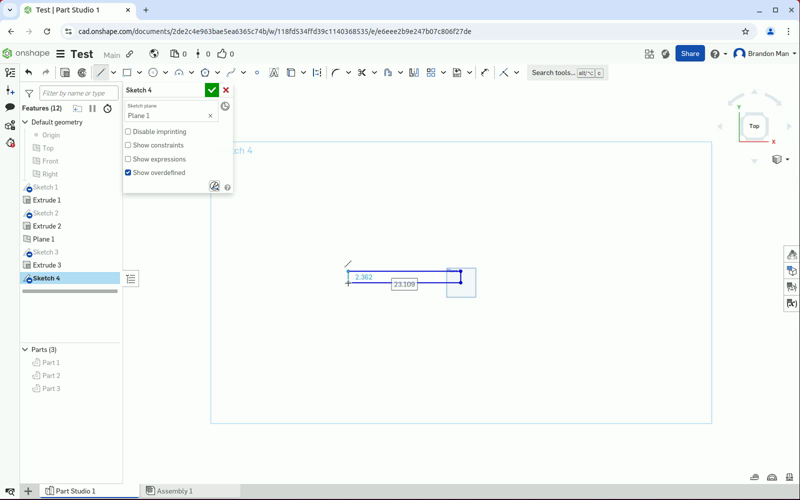
key(esc)
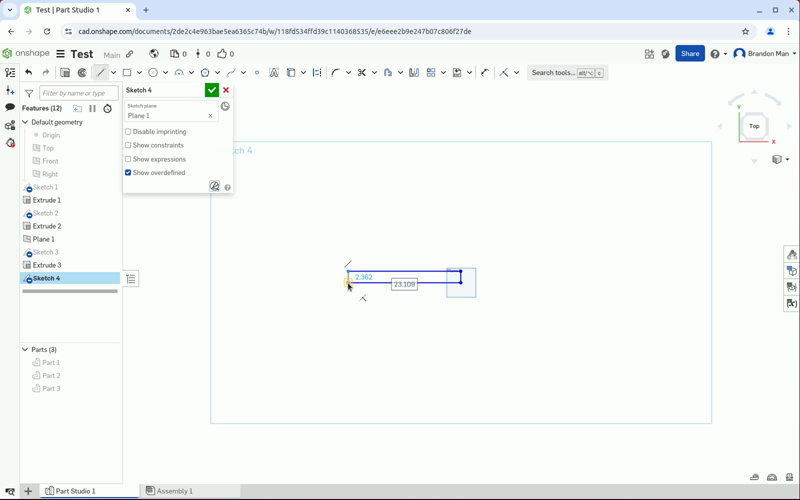
mouse_move(435, 278)
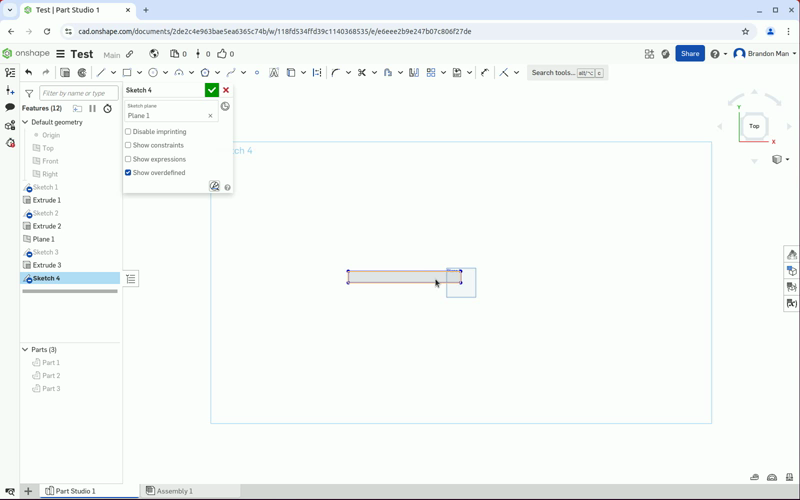
scroll(6)
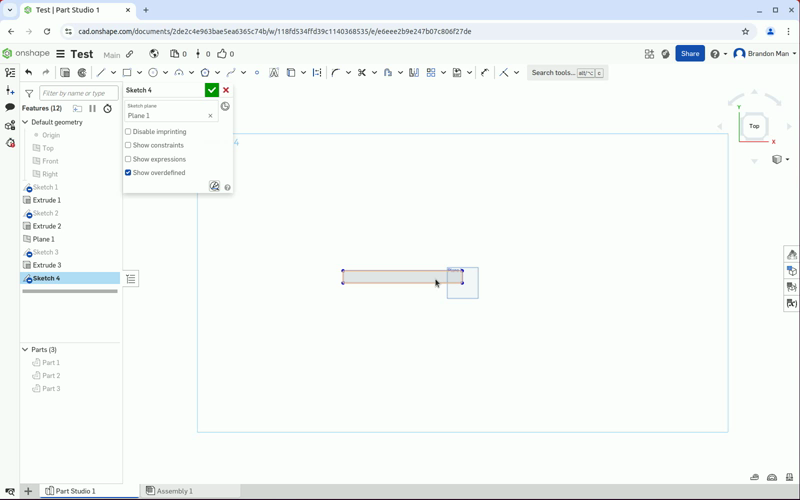
scroll(6)
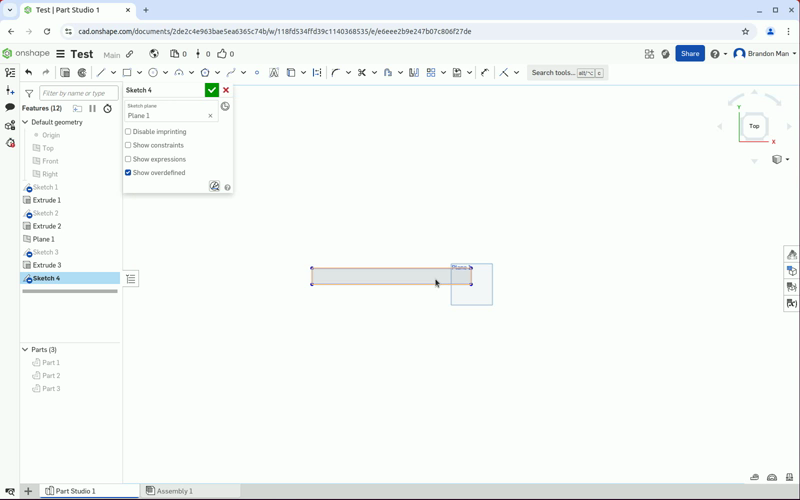
scroll(6)
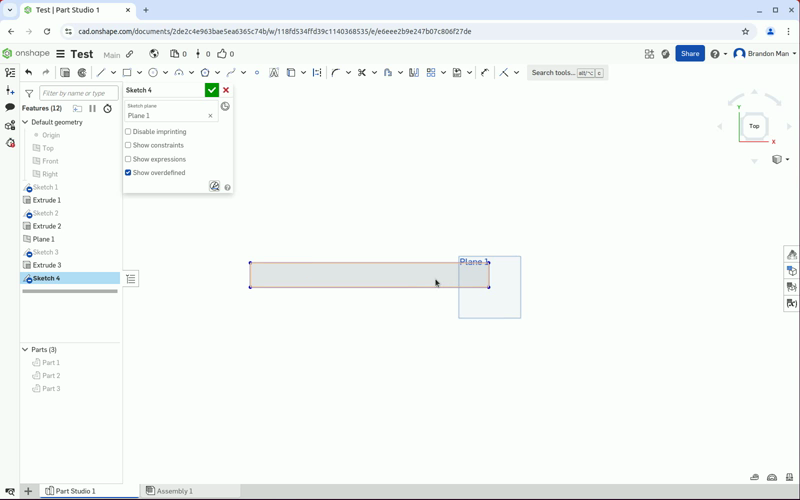
scroll(6)
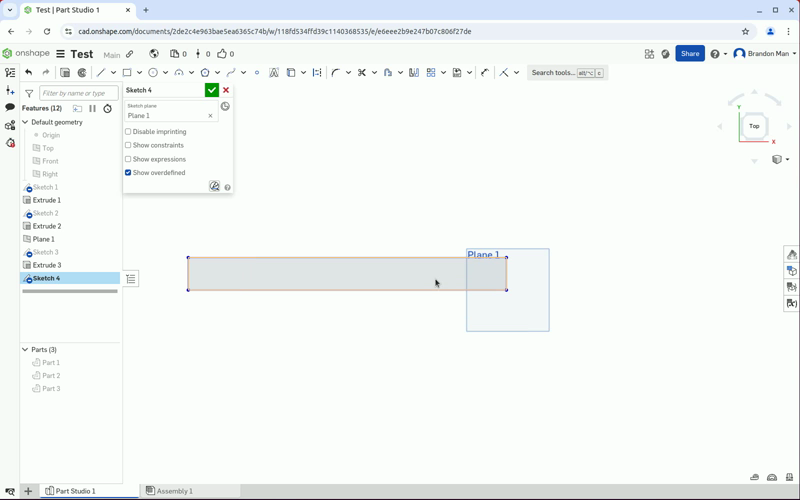
scroll(6)
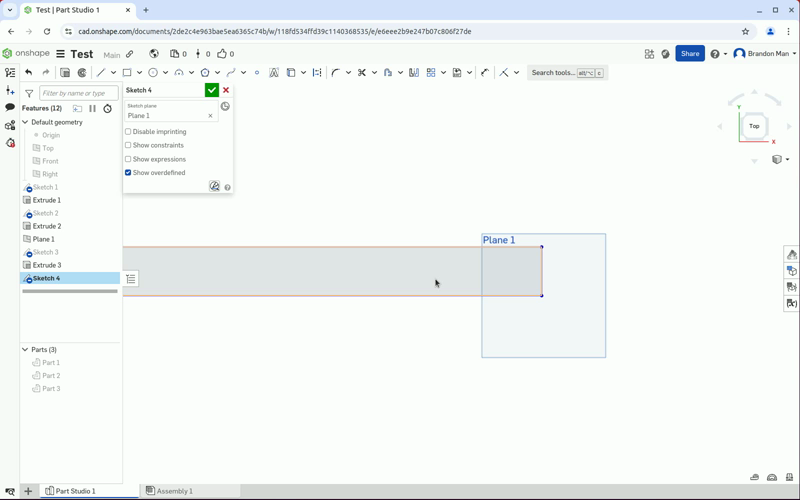
scroll(6)
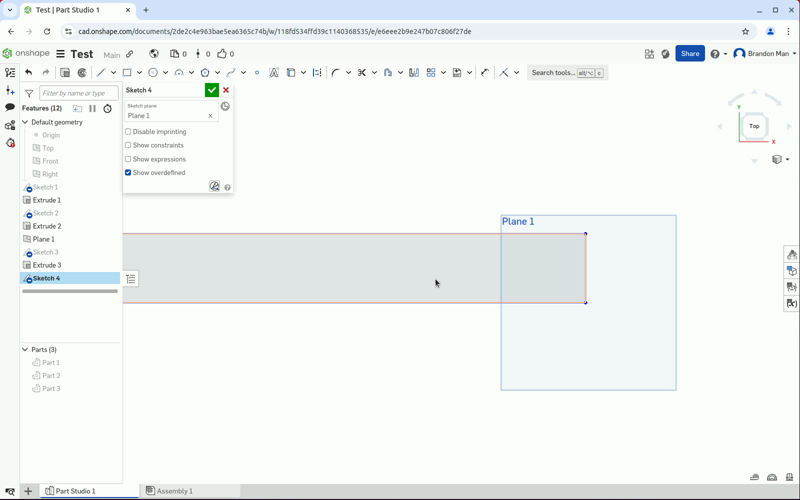
scroll(6)
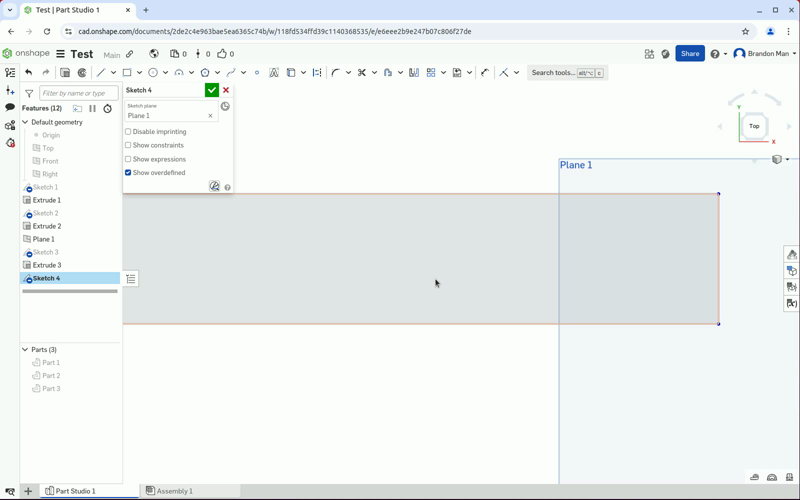
click(435, 278)
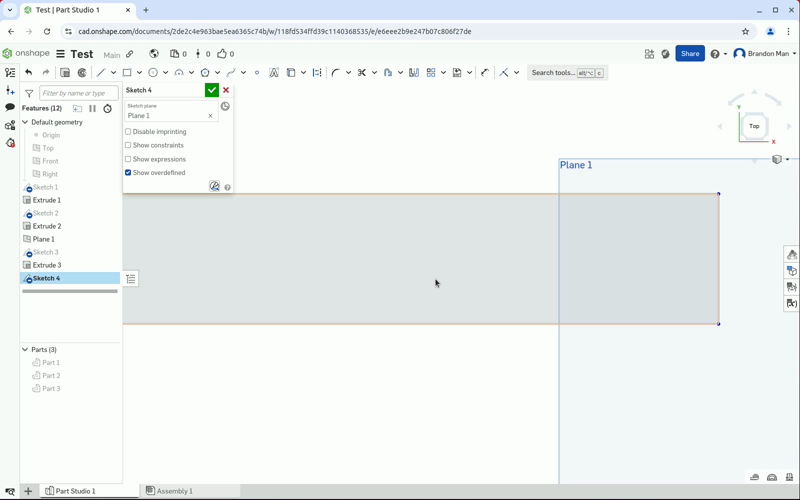
scroll(-6)
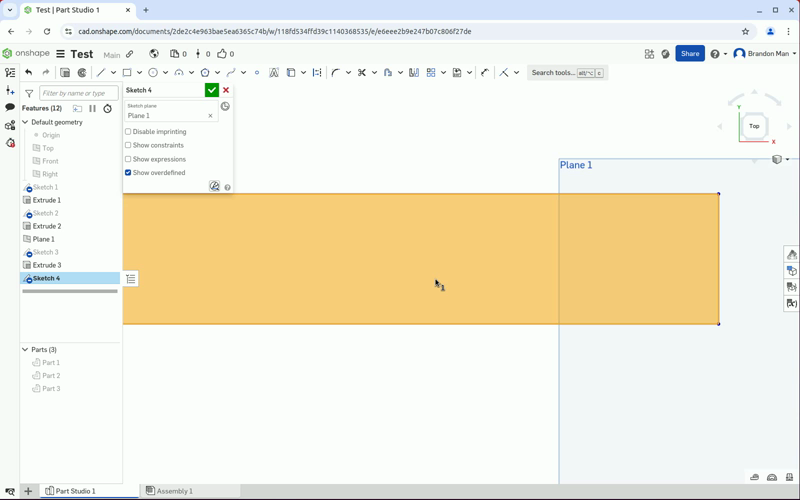
scroll(-6)
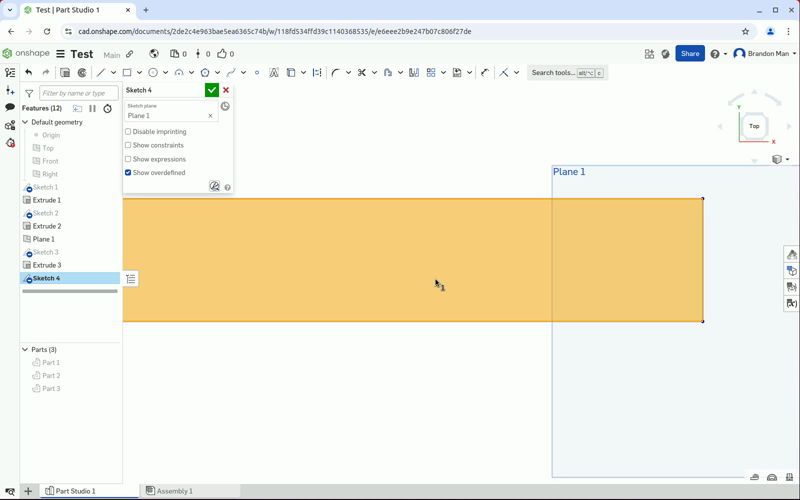
scroll(-6)
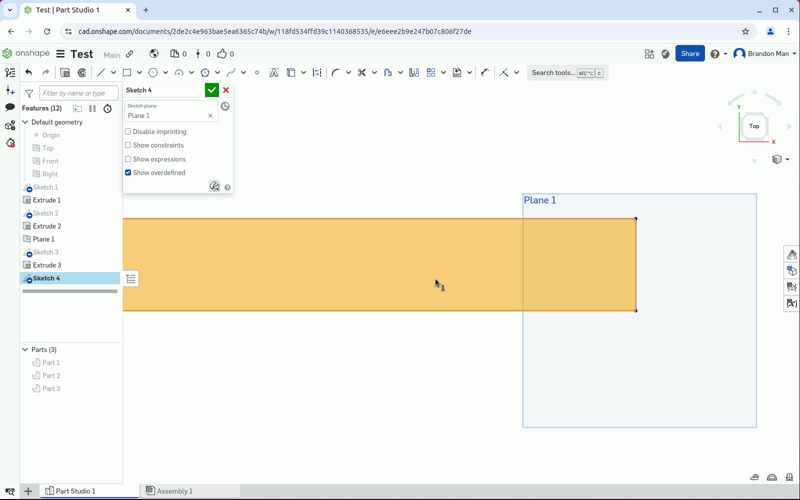
scroll(-6)
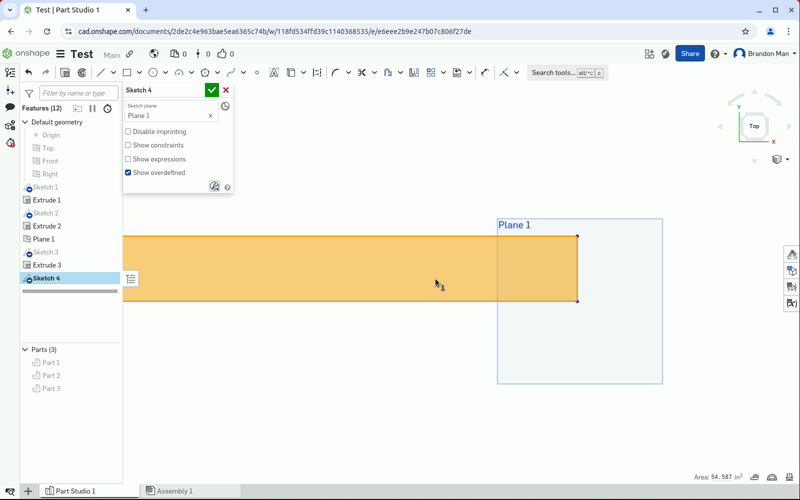
scroll(-6)
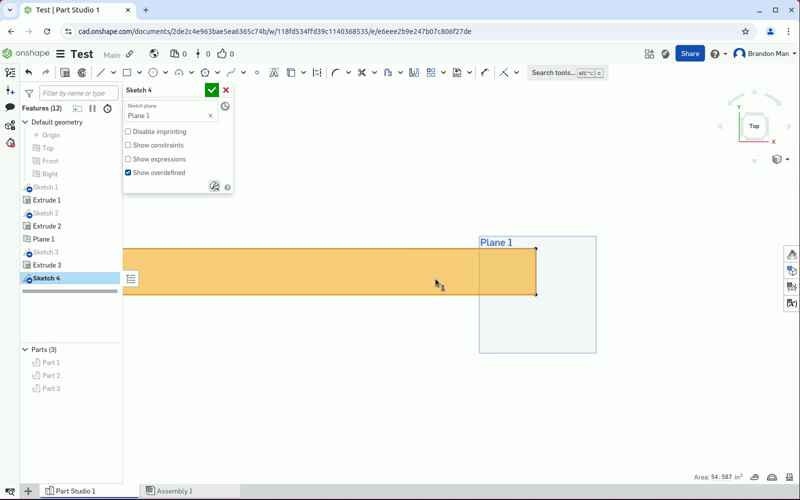
scroll(-6)
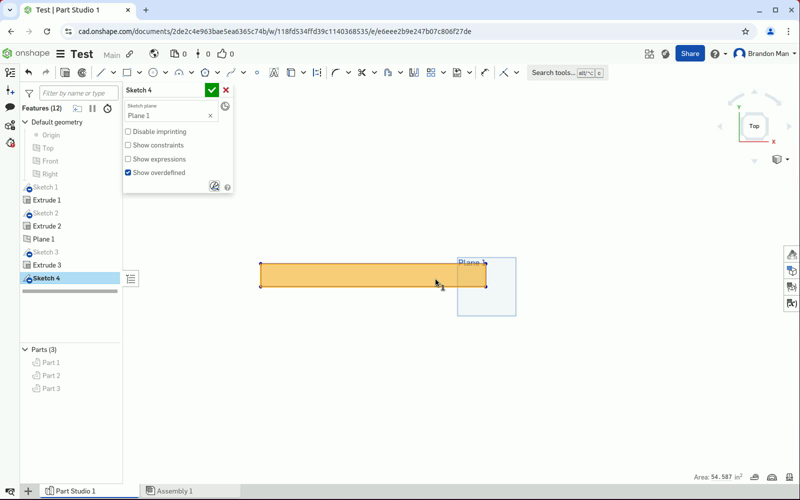
scroll(-6)
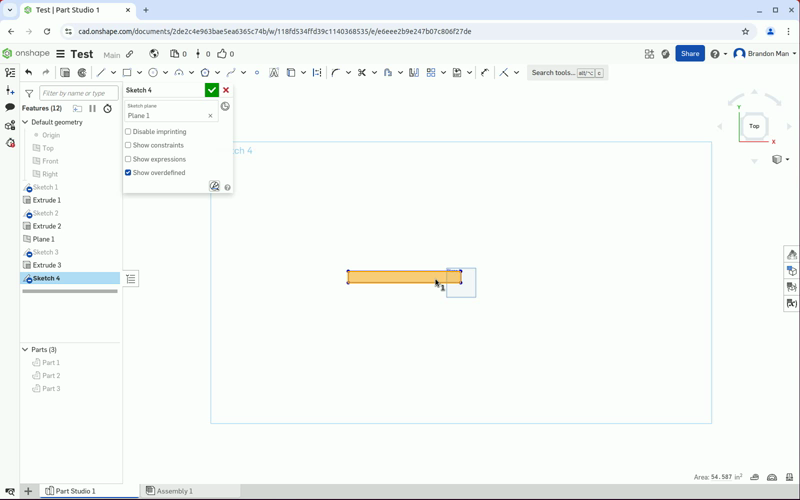
mouse_move(73, 352)
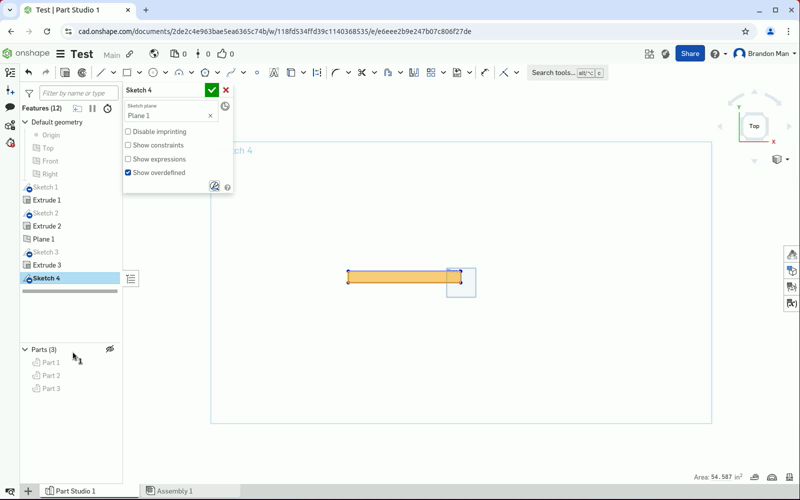
key(shift+y)
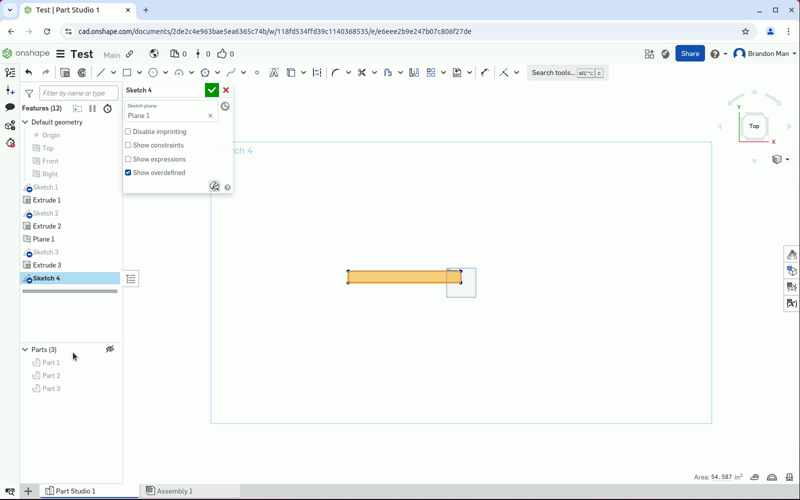
key(shift+e)
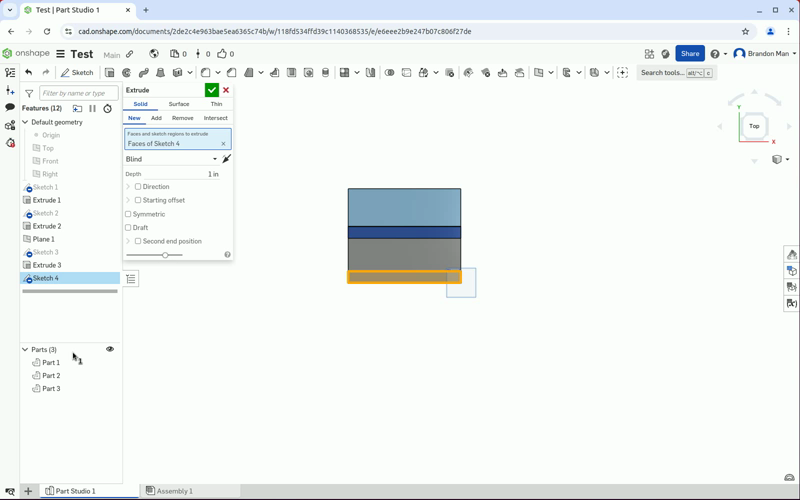
mouse_move(143, 106)
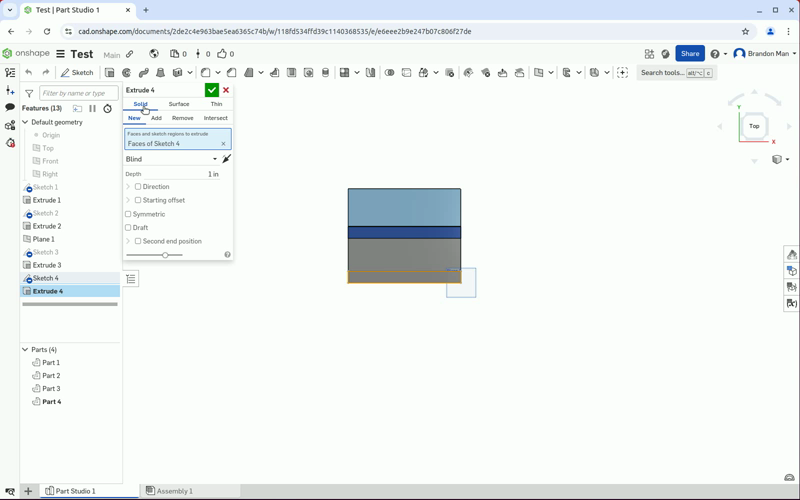
click(143, 106)
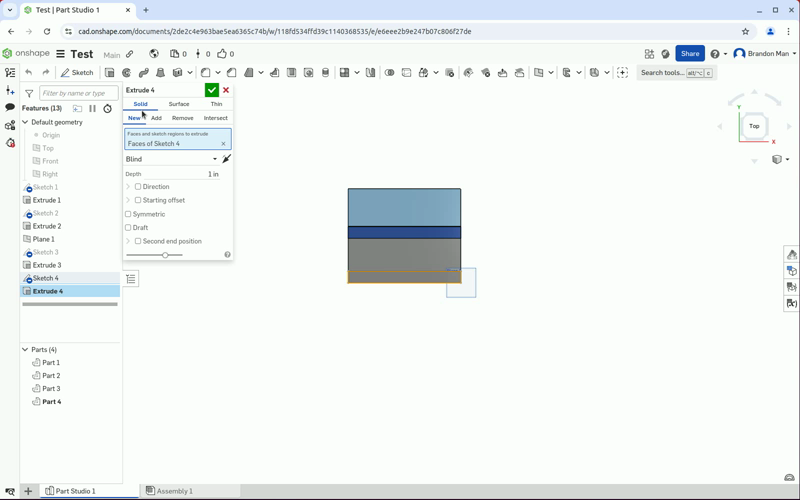
mouse_move(137, 120)
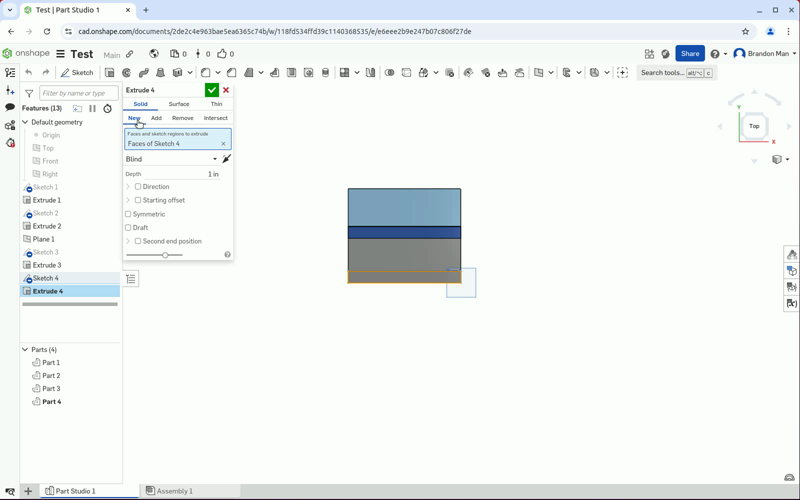
click(137, 120)
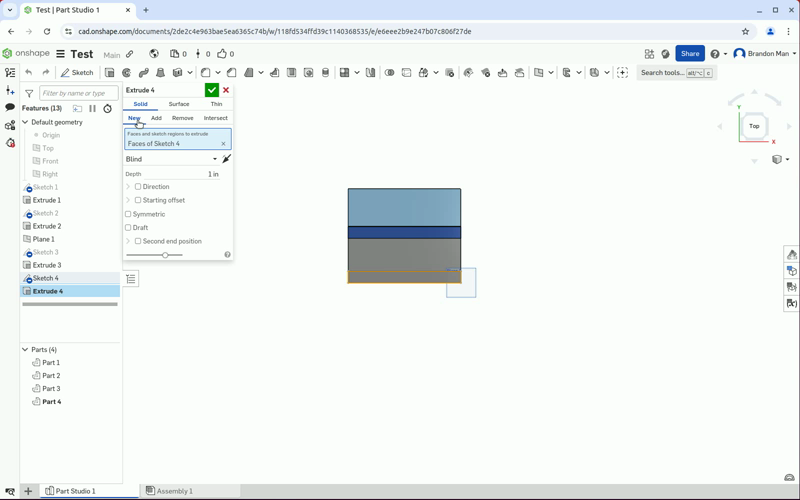
key(tab, 4)
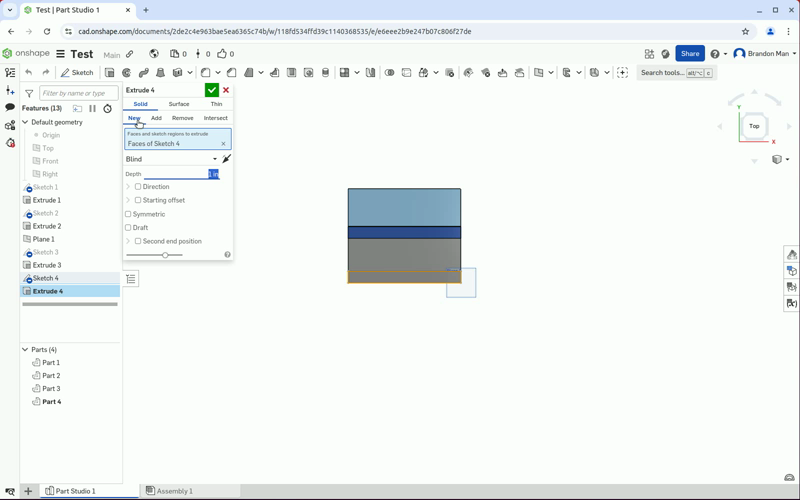
text(6.258)
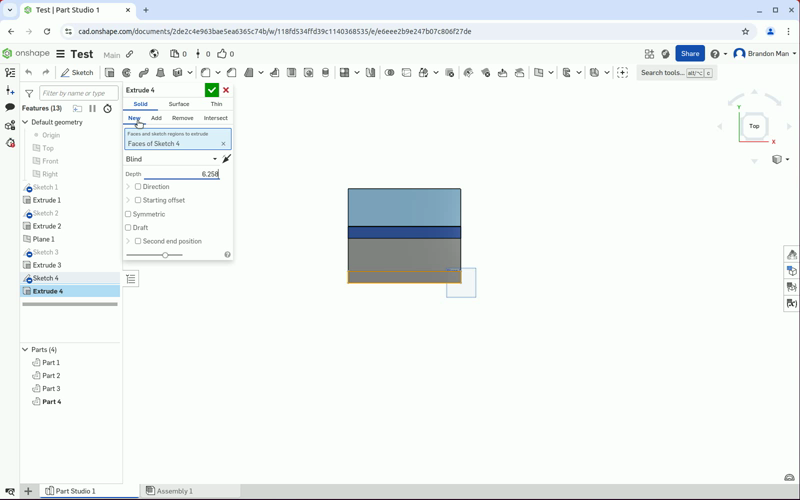
key(enter)
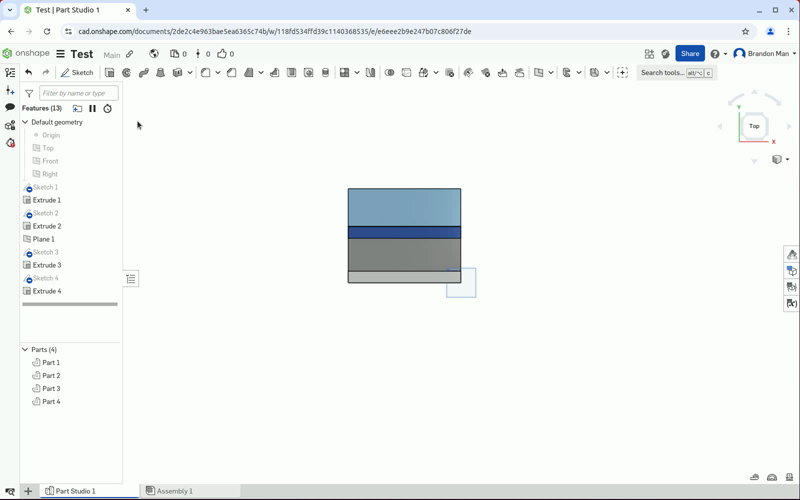
key(shift+h)
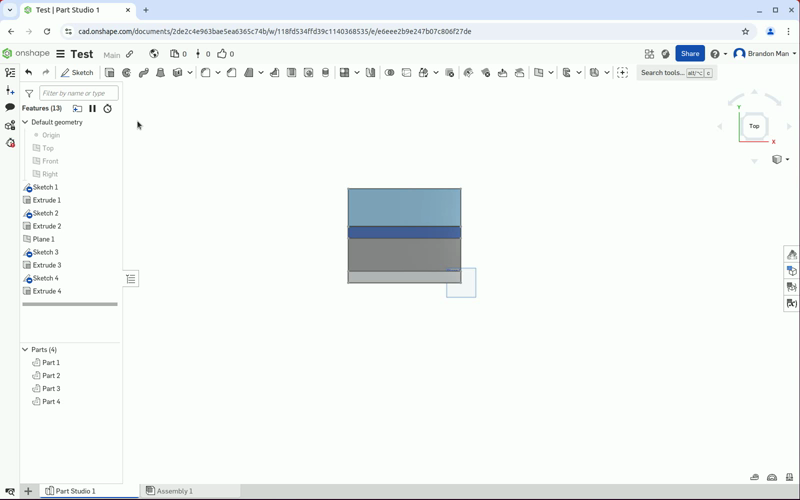
key(shift+h)
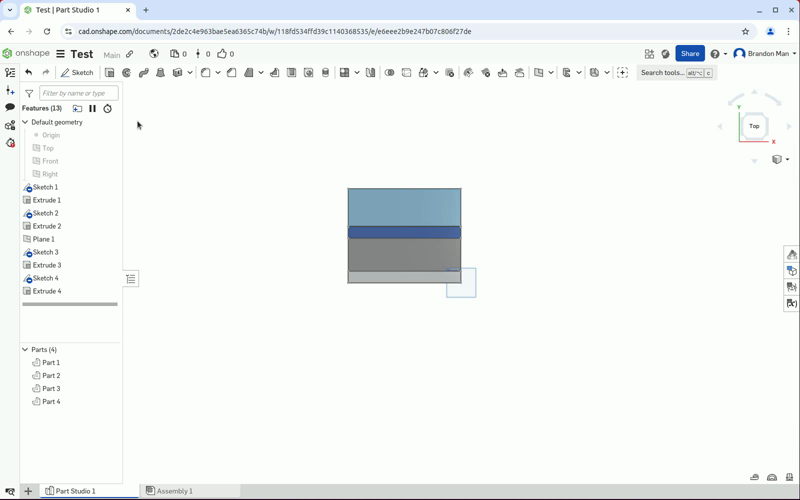
key(shift+7)
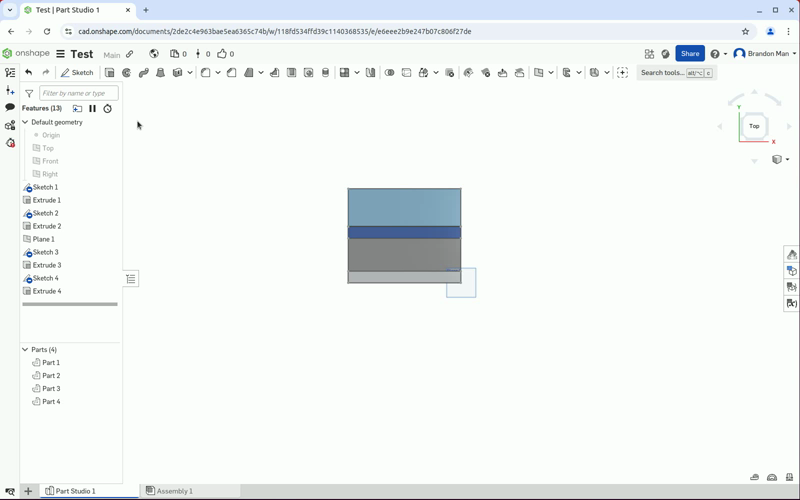
key(up, 3)
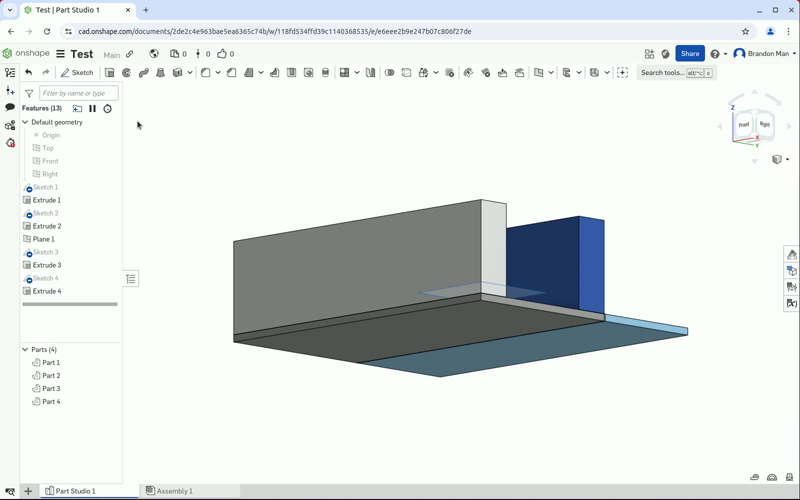
key(left, 3)
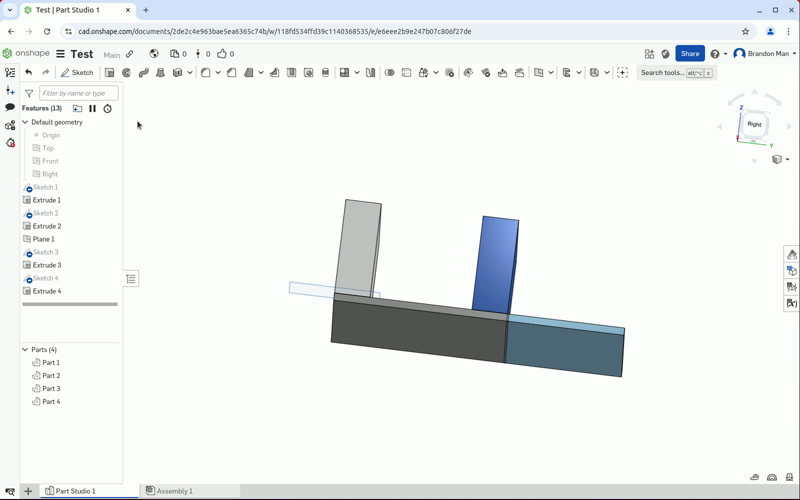
key(right, 3)
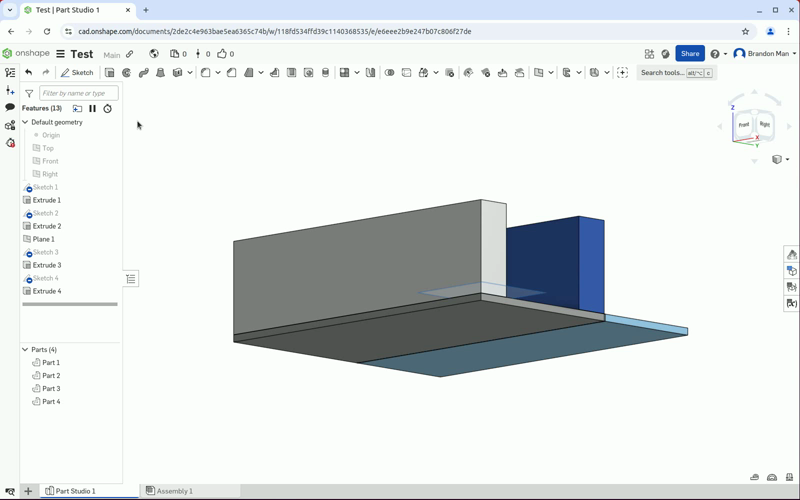
key(down, 3)
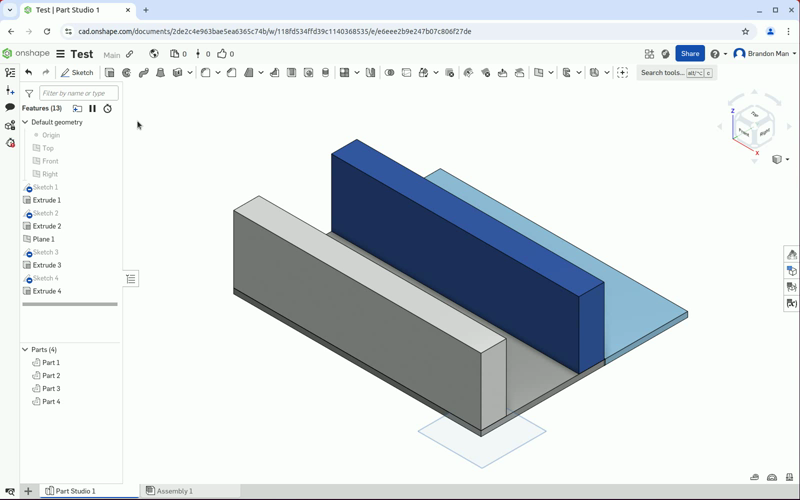
mouse_move(73, 189)
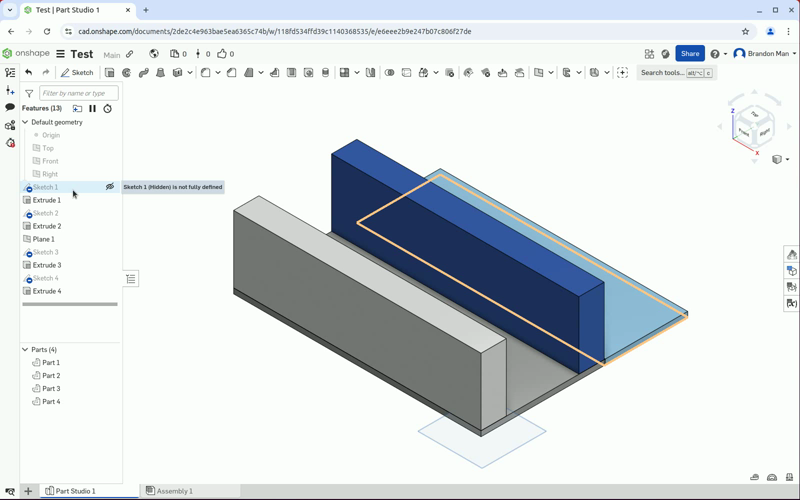
click(73, 189)